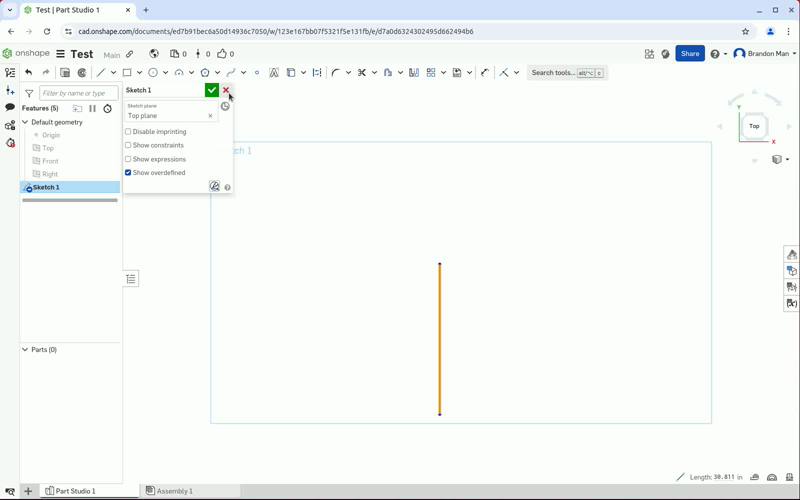
key(shift+h)
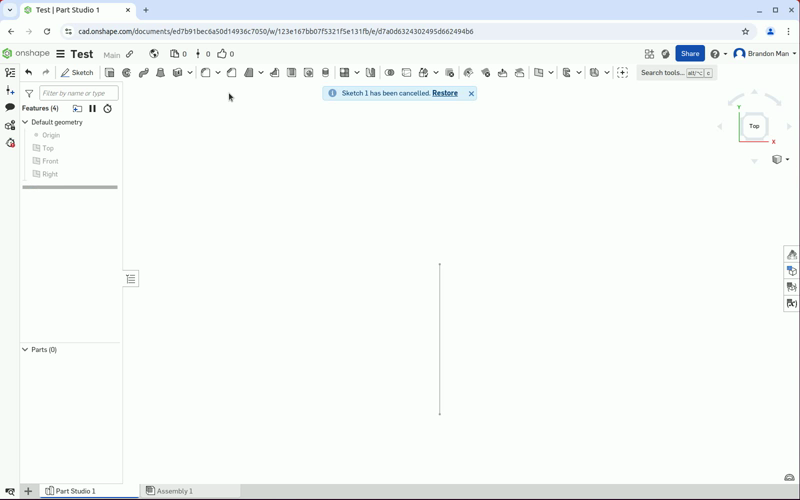
mouse_move(73, 352)
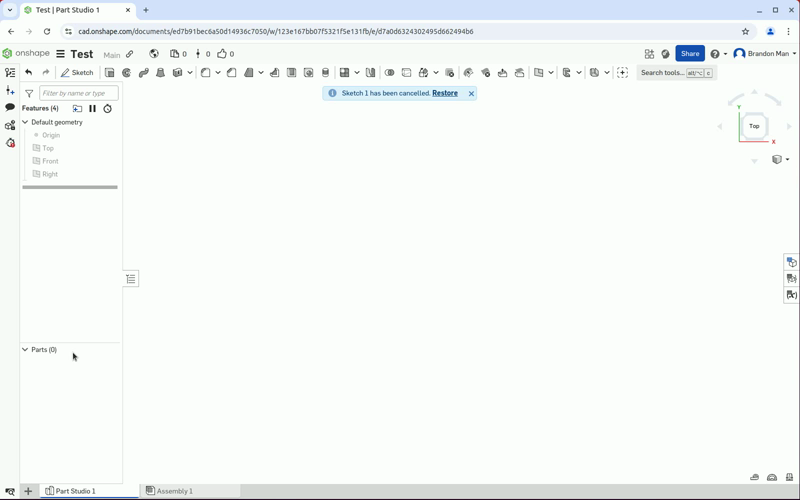
key(y)
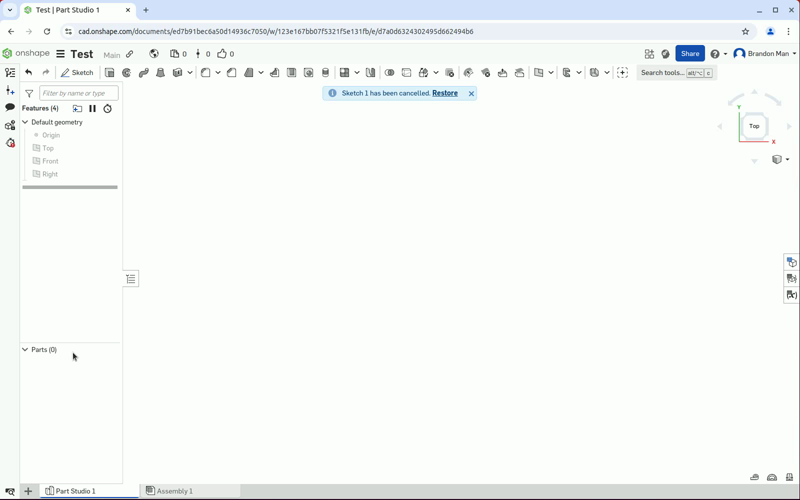
key(shift+p)
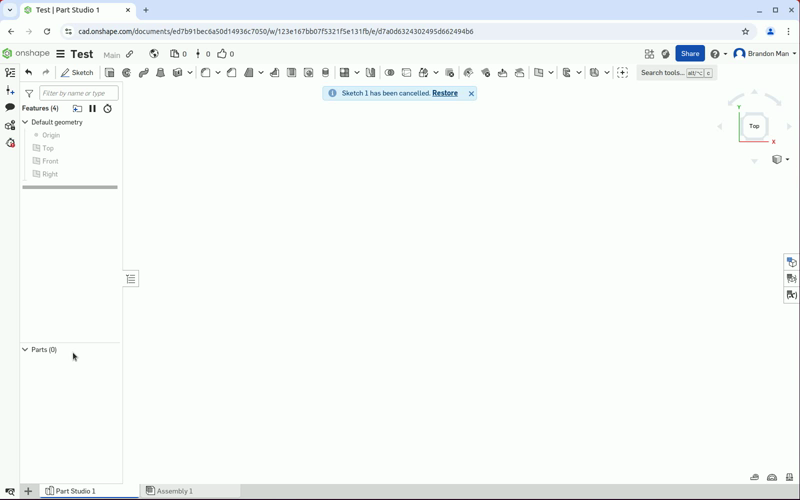
key(space)
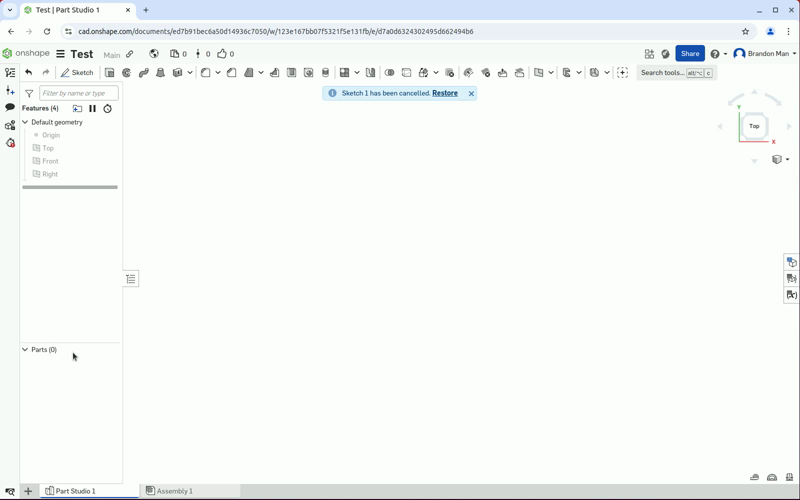
key_down(shift)
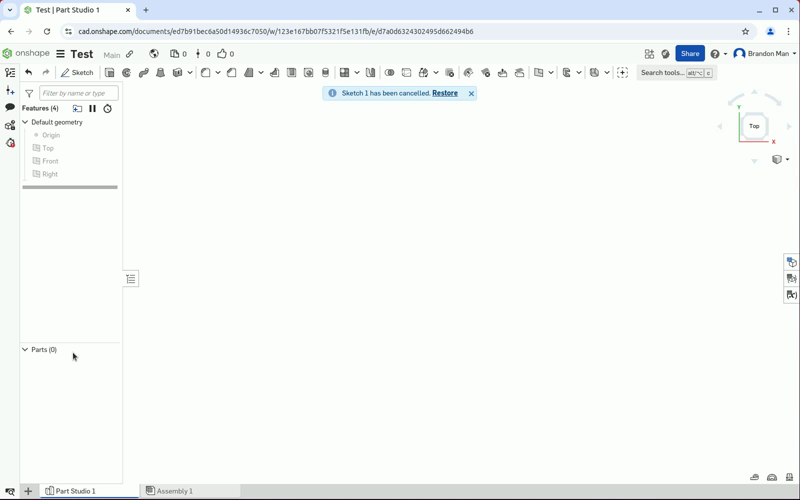
key(up)
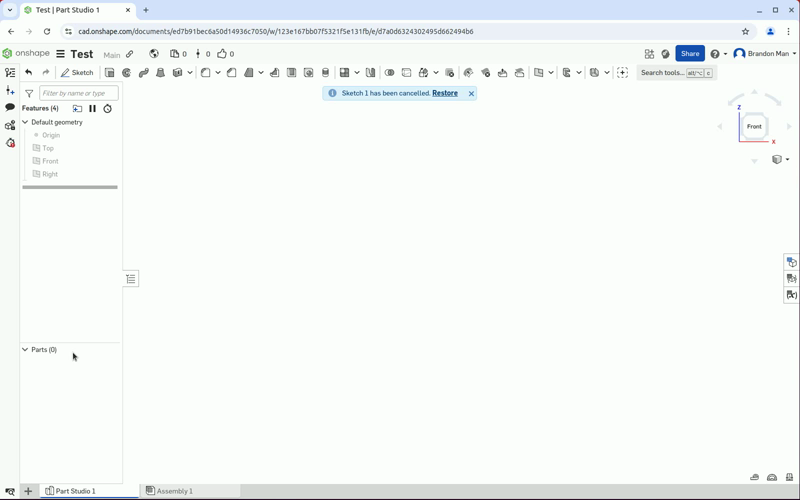
key_up(shift)
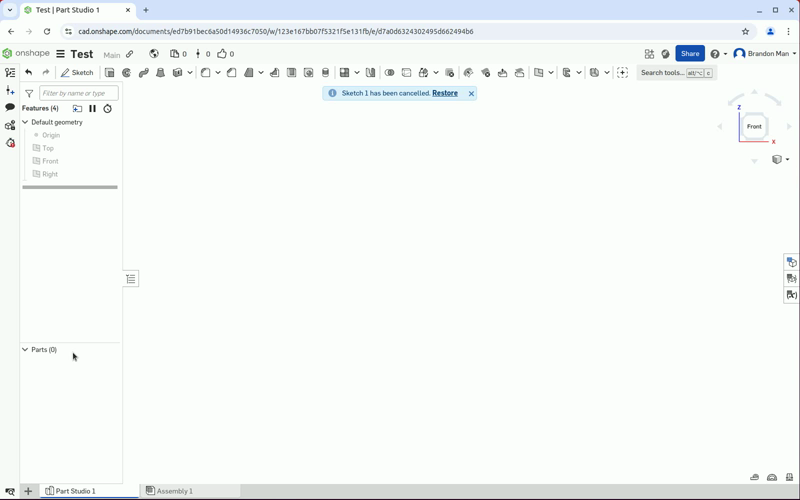
key(space)
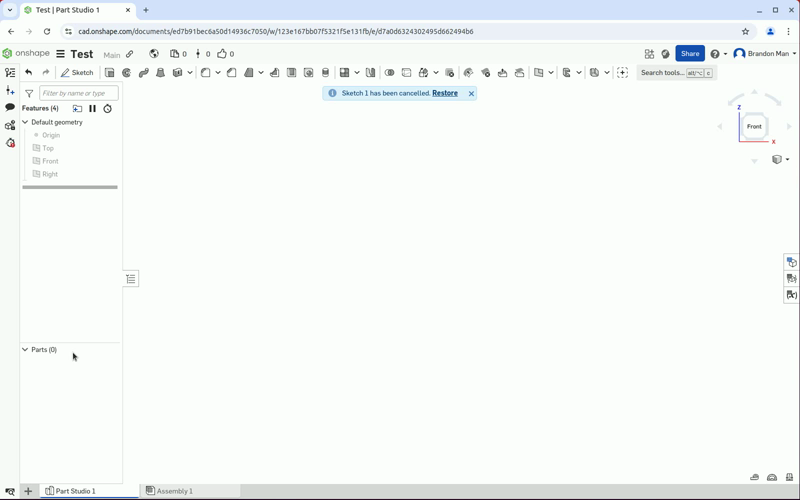
key_down(shift)
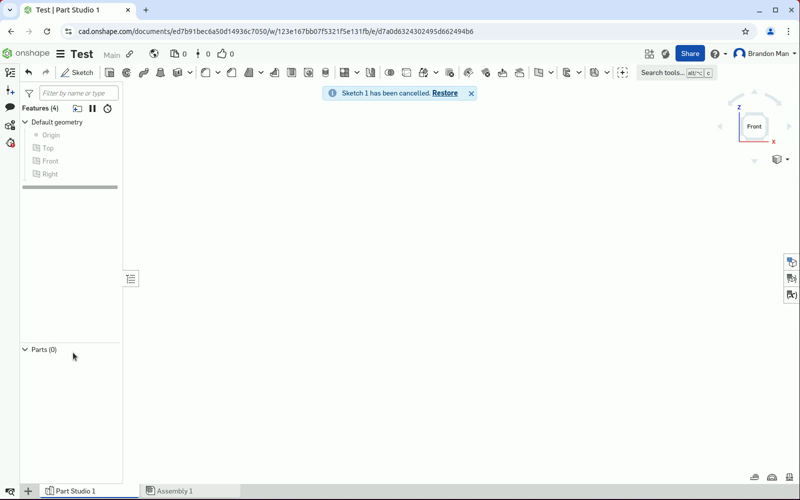
key(left)
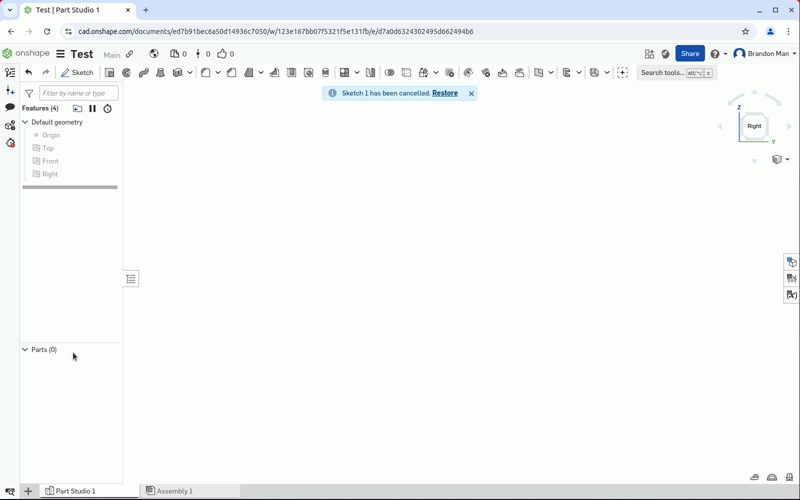
key_up(shift)
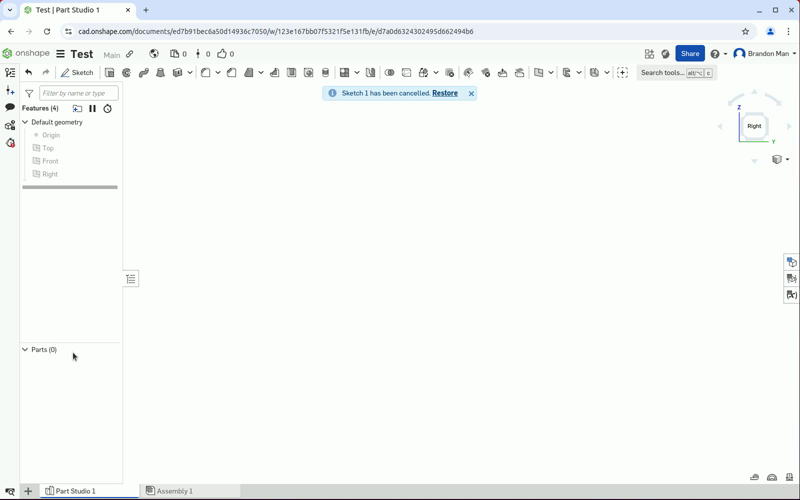
mouse_move(73, 352)
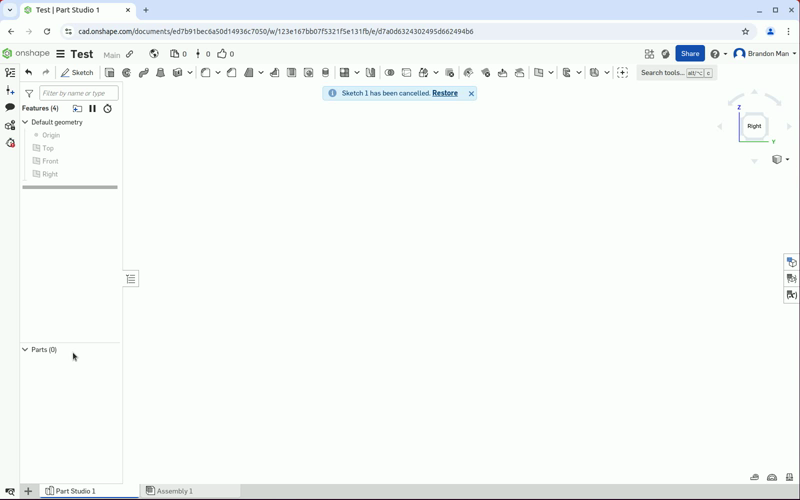
key(shift+y)
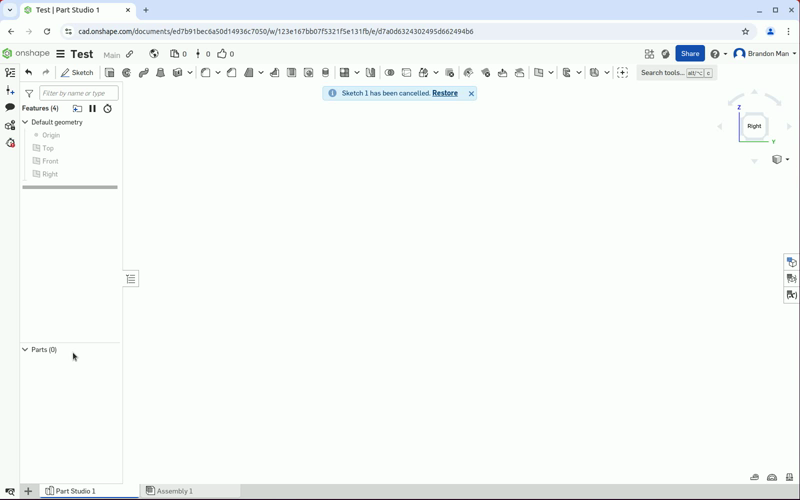
key(shift+s)
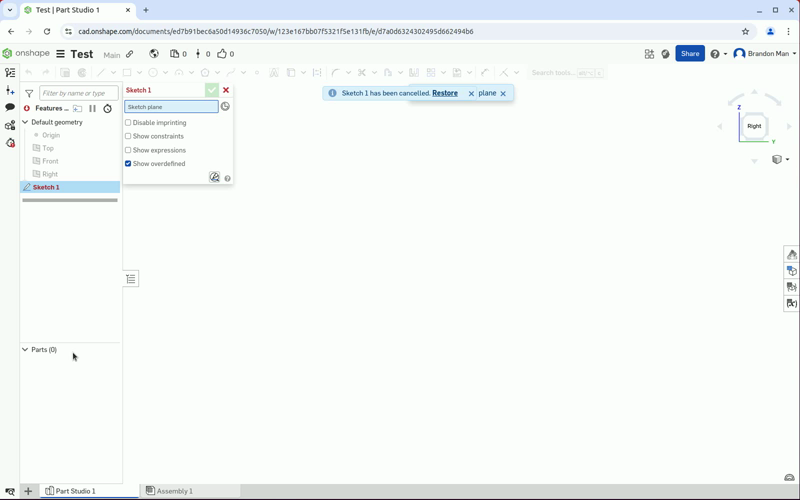
mouse_move(73, 176)
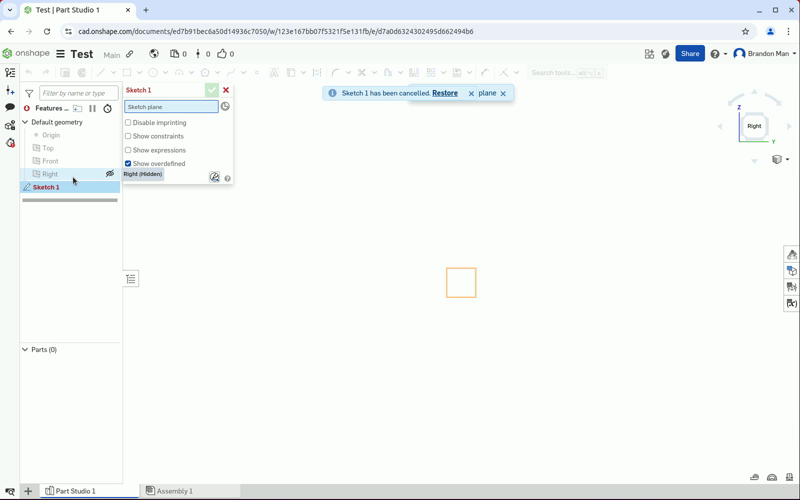
click(73, 176)
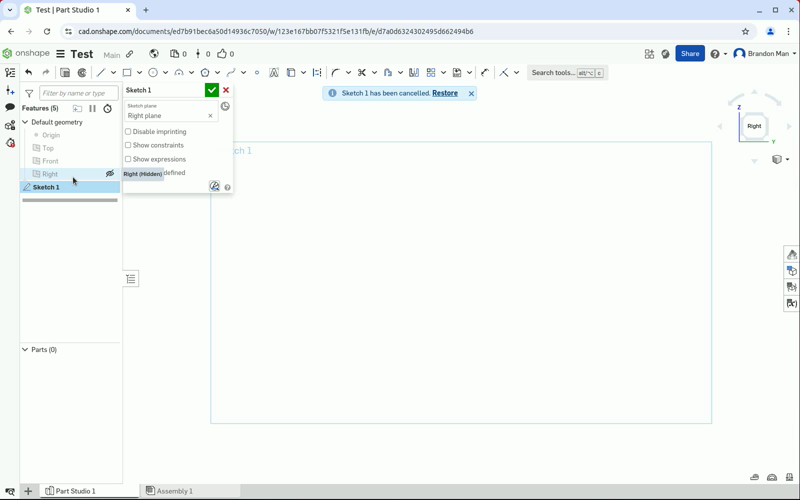
mouse_move(73, 352)
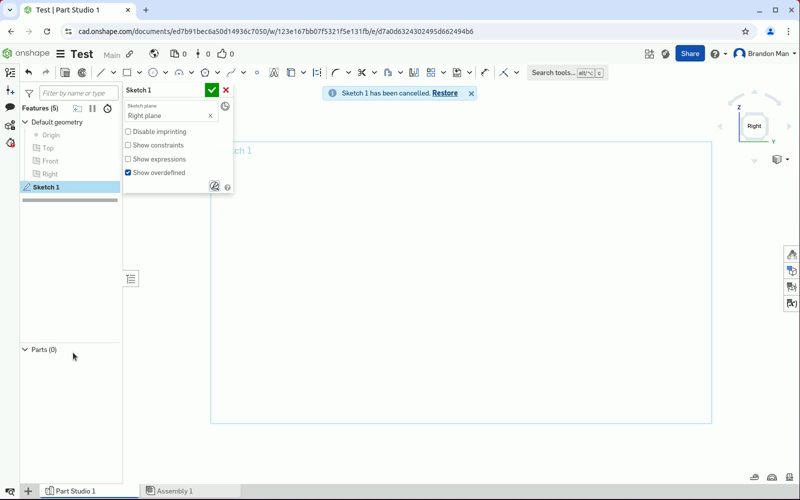
key(y)
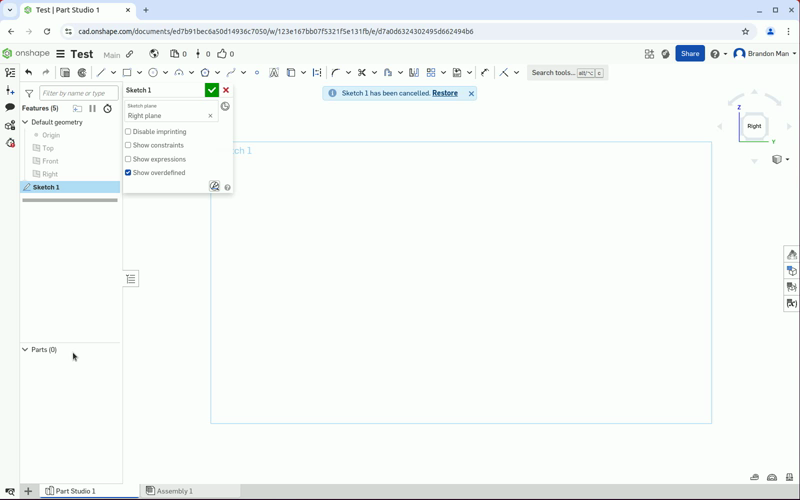
key(l)
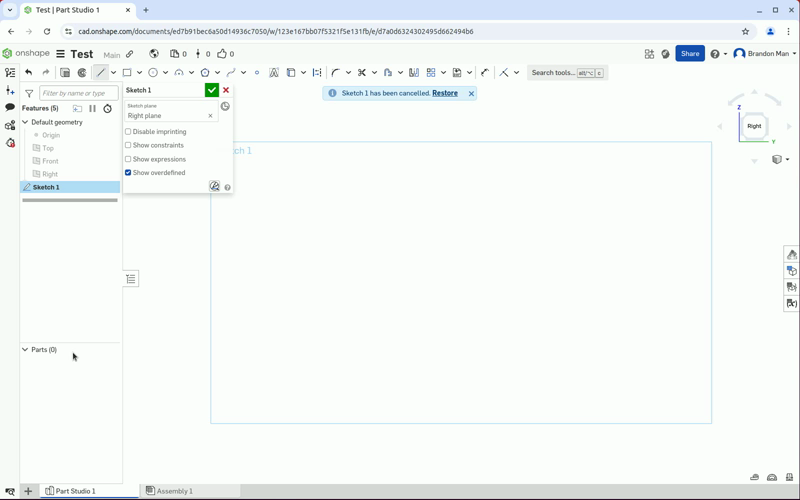
key_down(shift)
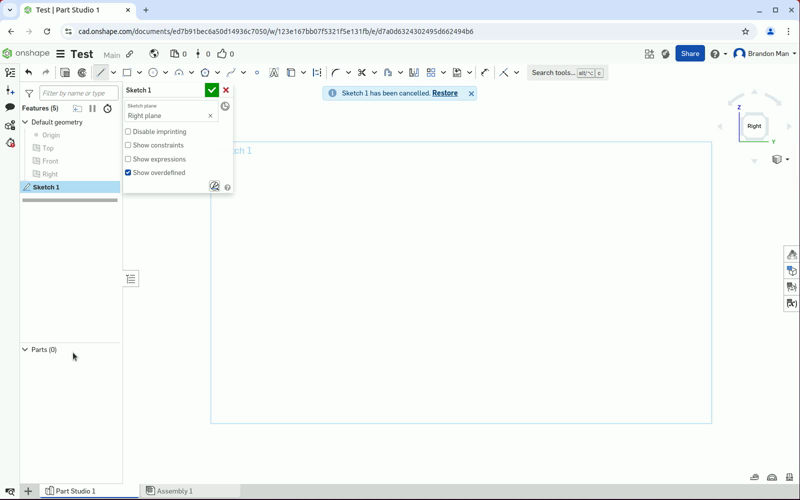
mouse_move(452, 282)
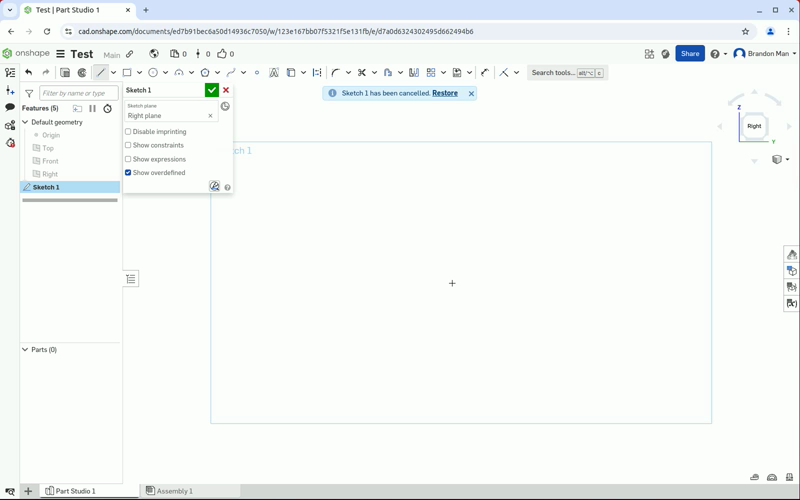
click(452, 282)
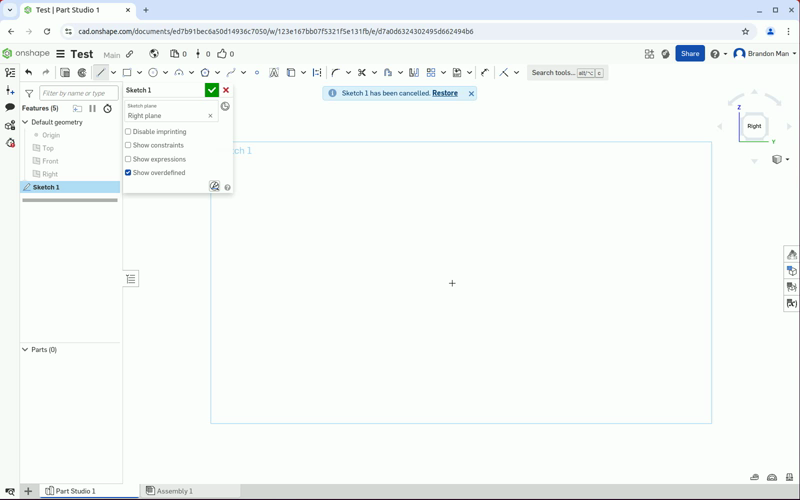
key_up(shift)
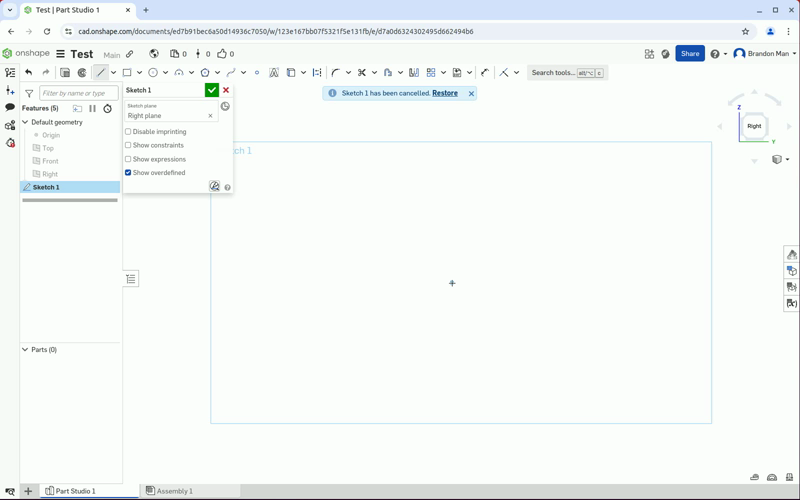
key_down(shift)
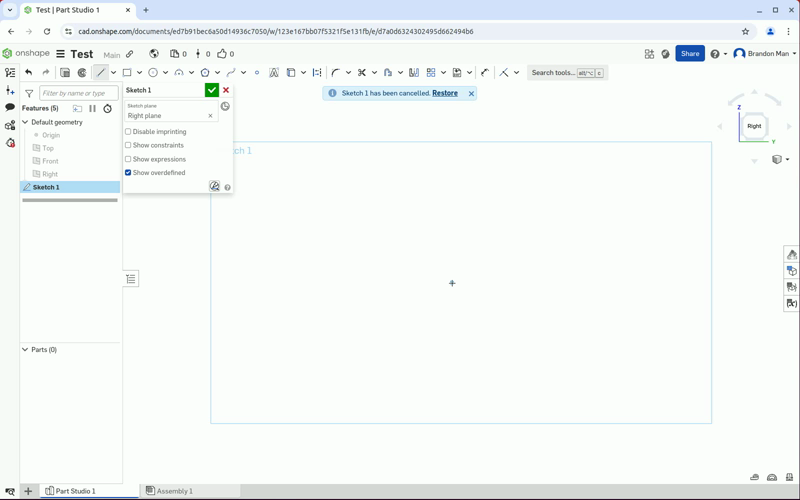
mouse_move(482, 282)
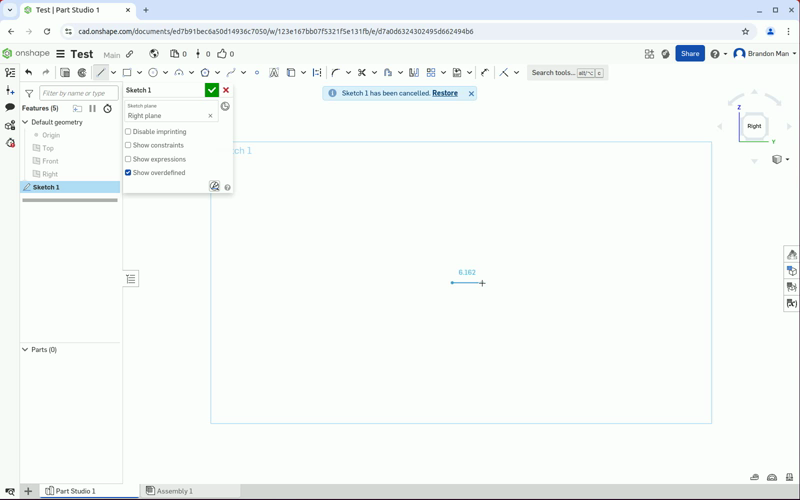
mouse_move(461, 282)
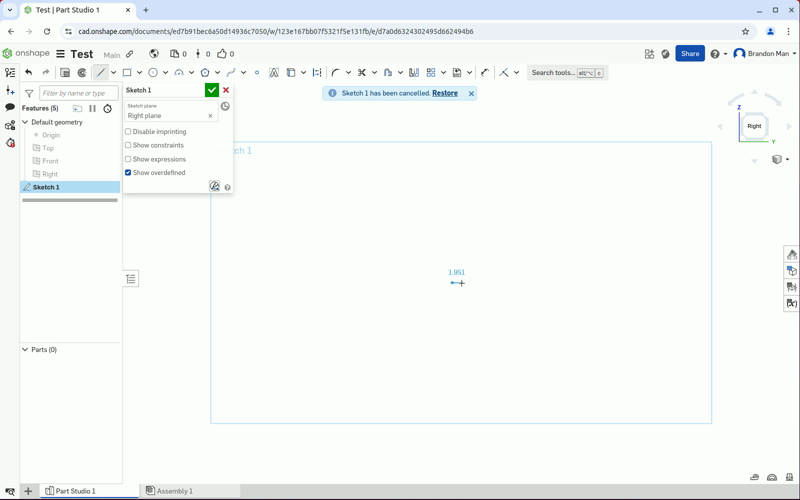
click(461, 282)
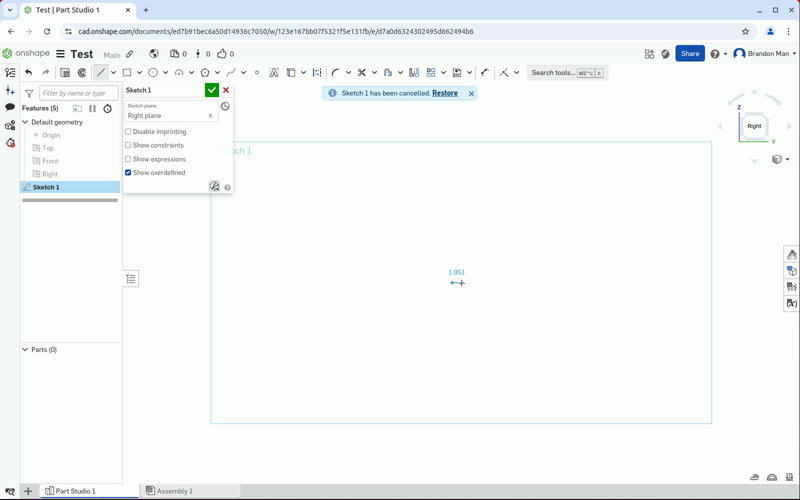
key_up(shift)
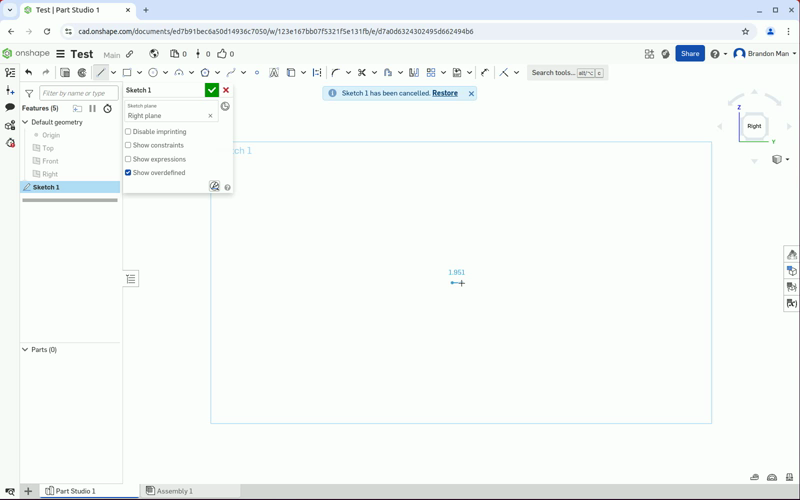
key_down(shift)
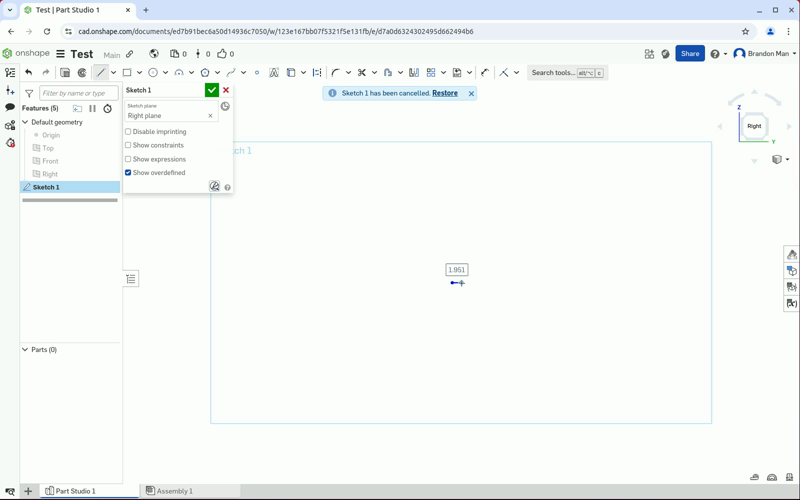
mouse_move(491, 282)
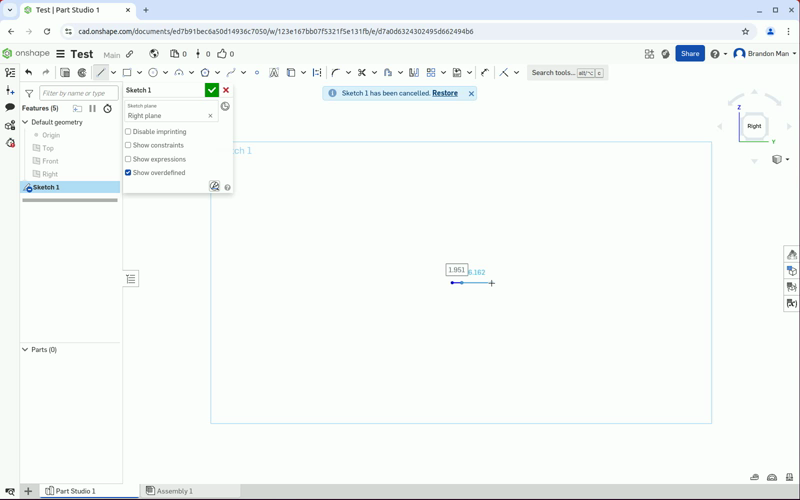
mouse_move(461, 273)
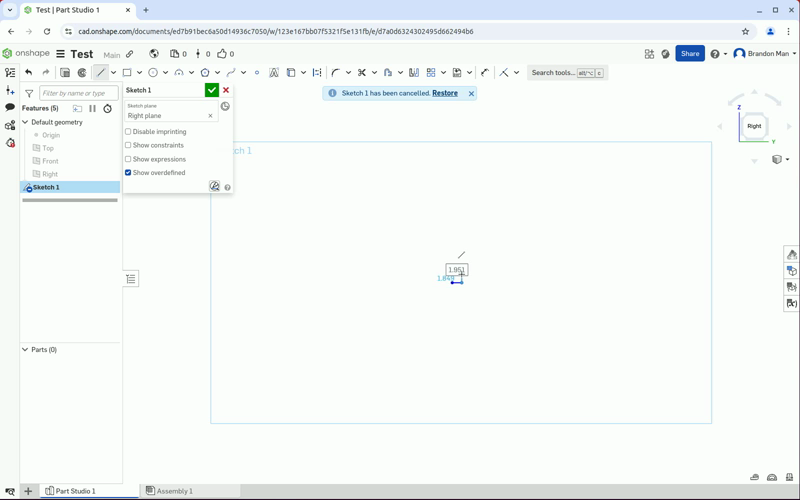
click(461, 273)
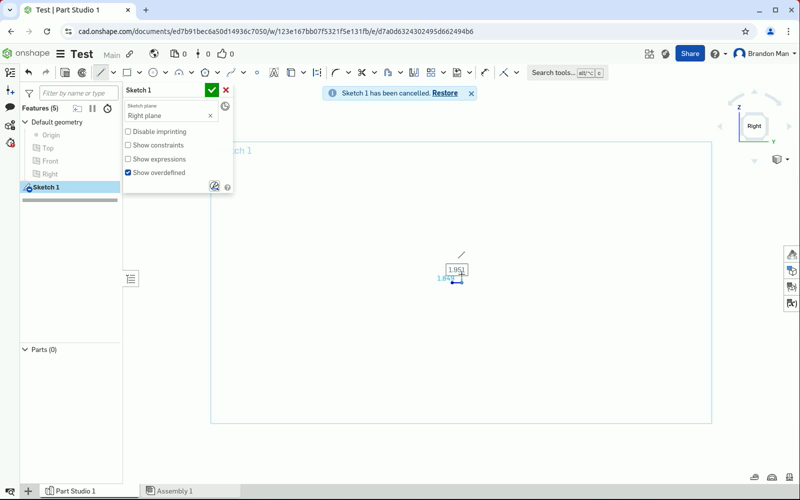
key_up(shift)
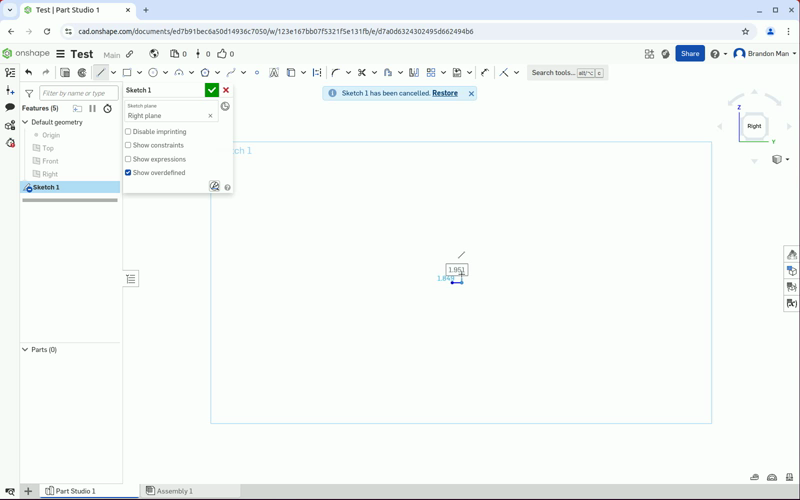
key_down(shift)
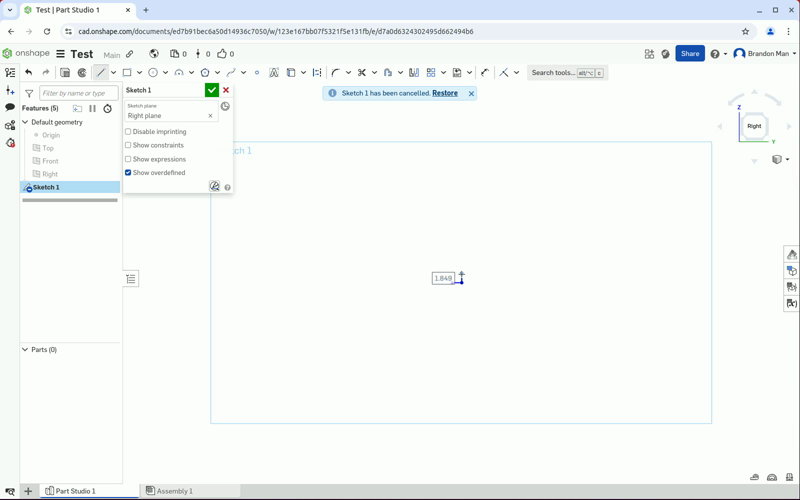
mouse_move(491, 273)
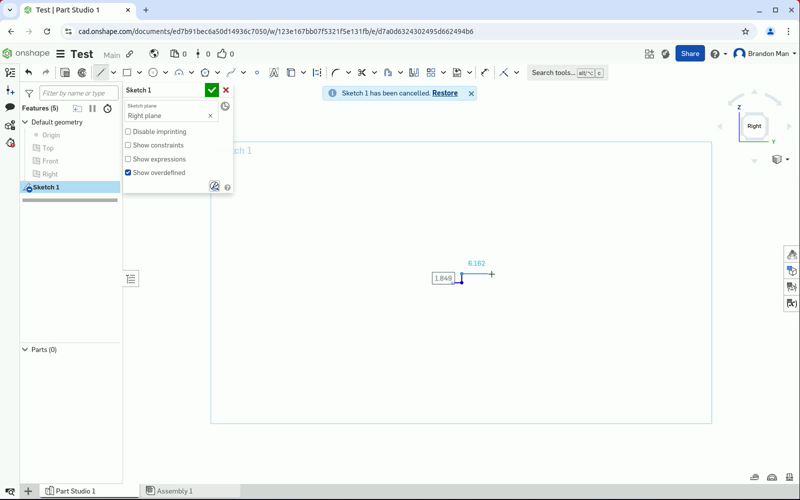
mouse_move(452, 273)
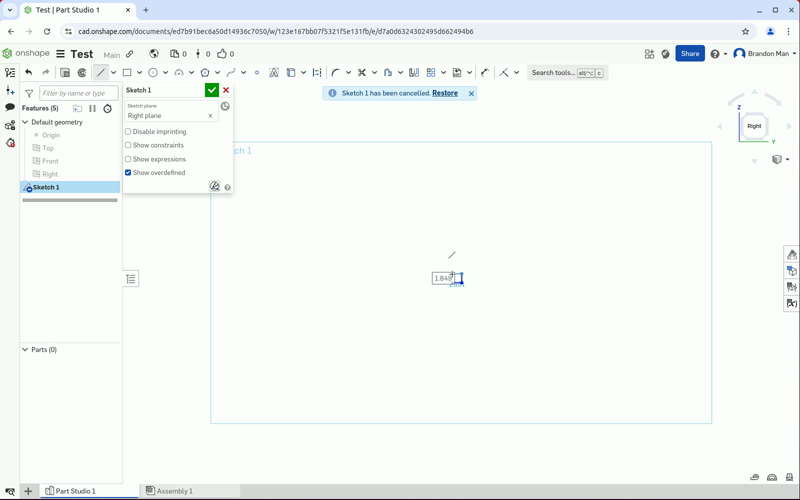
click(452, 273)
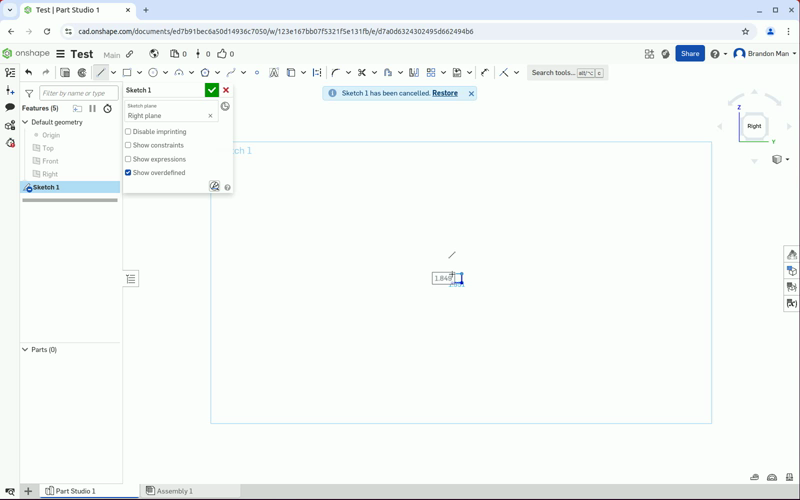
key_up(shift)
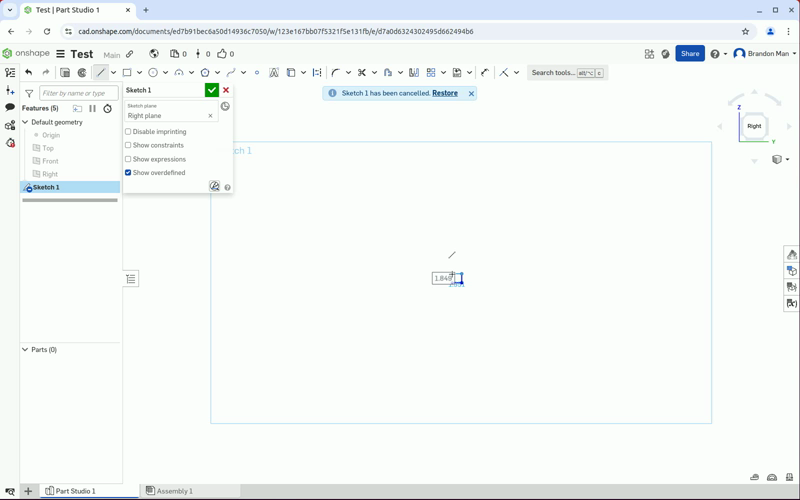
mouse_move(482, 273)
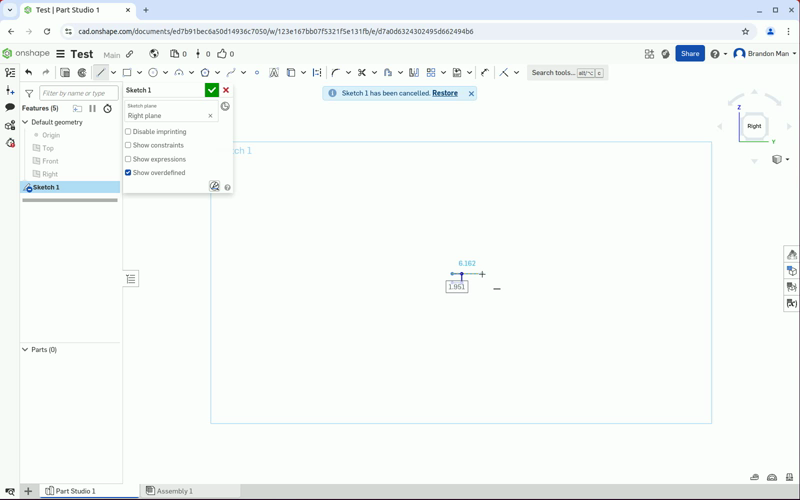
key_down(shift)
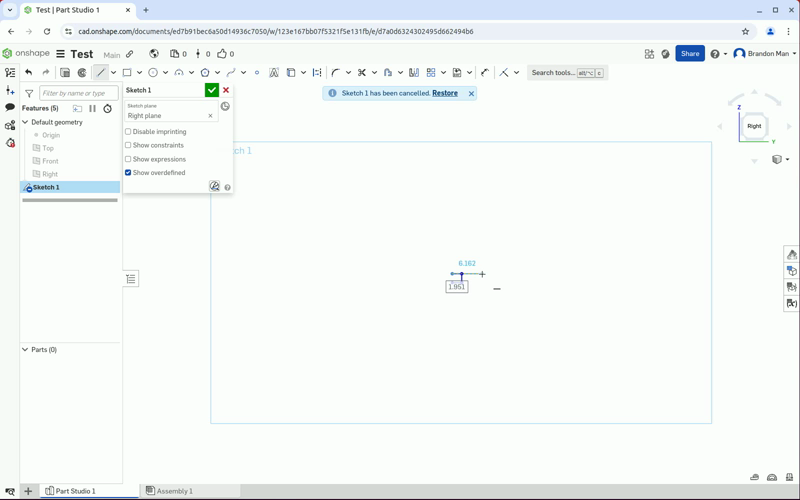
mouse_move(452, 282)
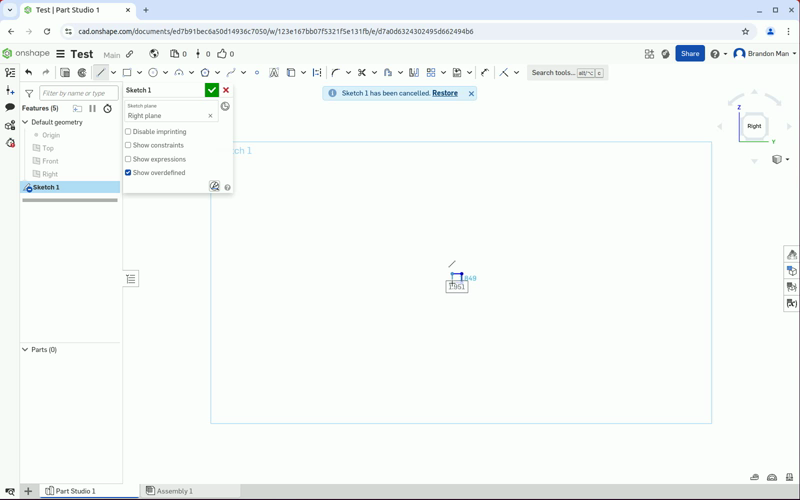
key_up(shift)
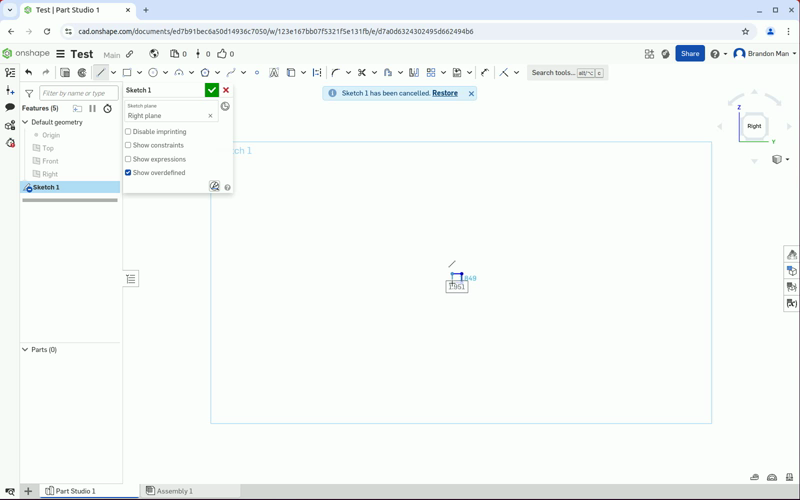
click(452, 282)
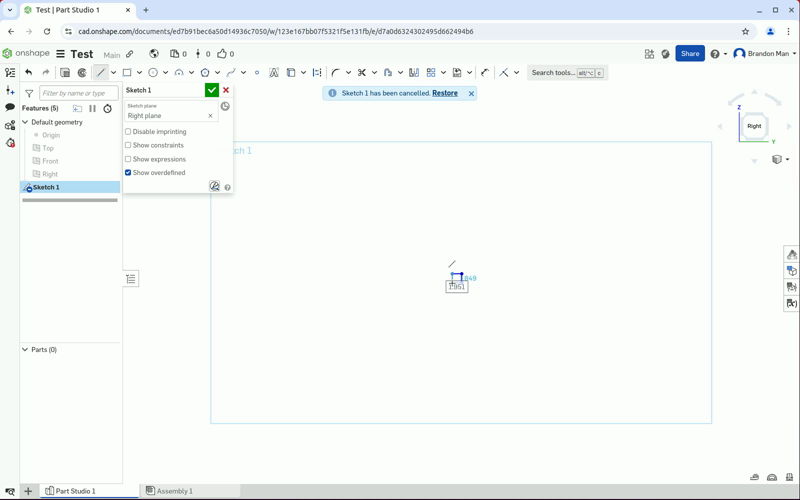
key(esc)
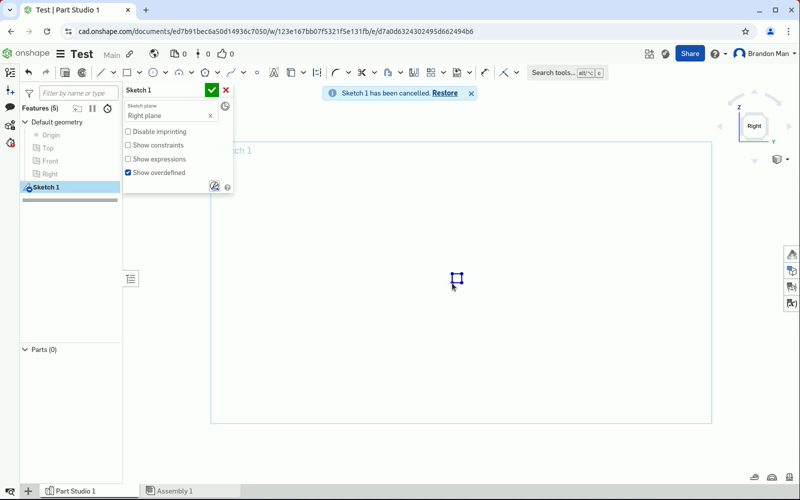
mouse_move(459, 280)
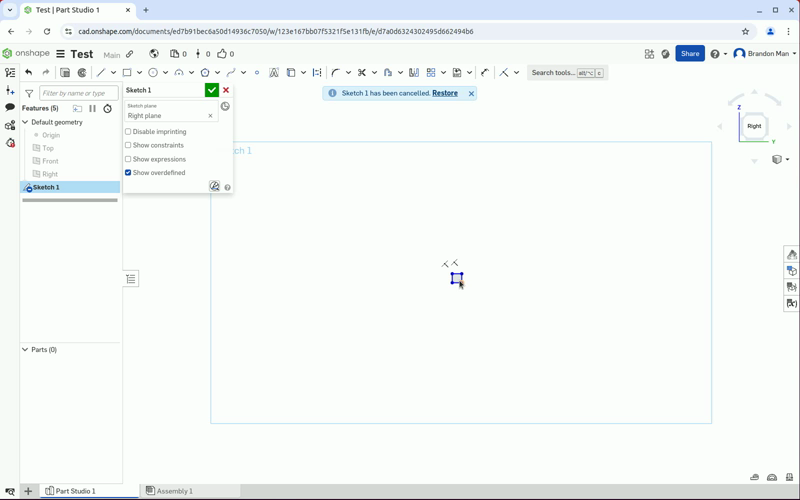
scroll(6)
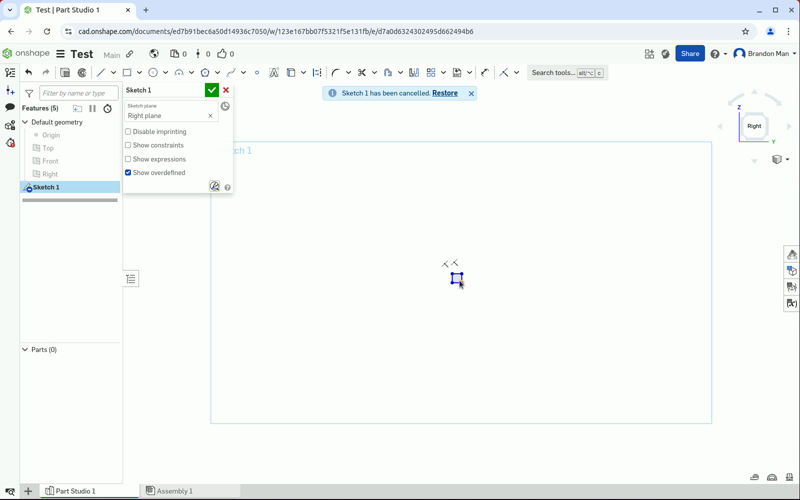
scroll(6)
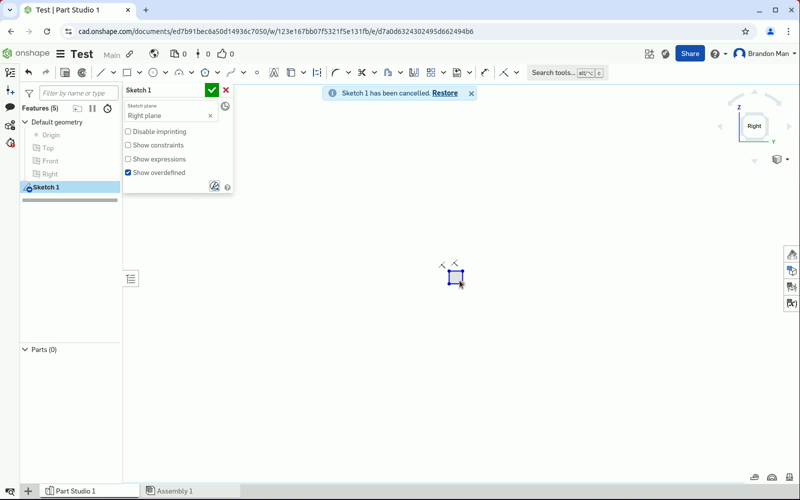
scroll(6)
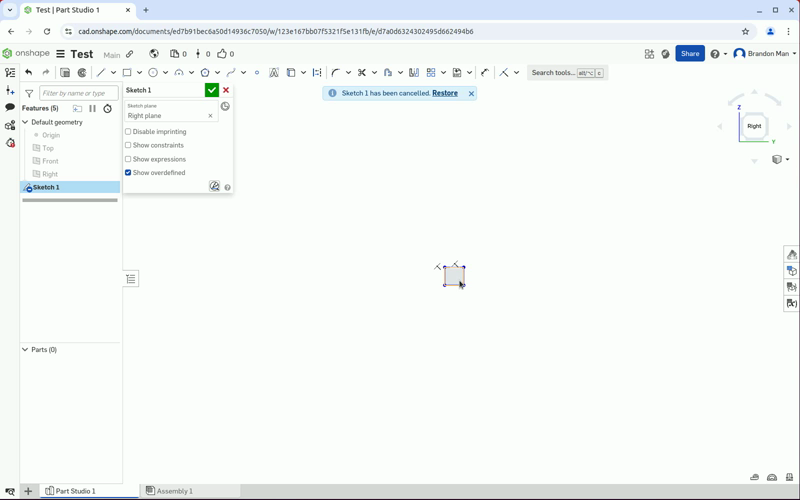
scroll(6)
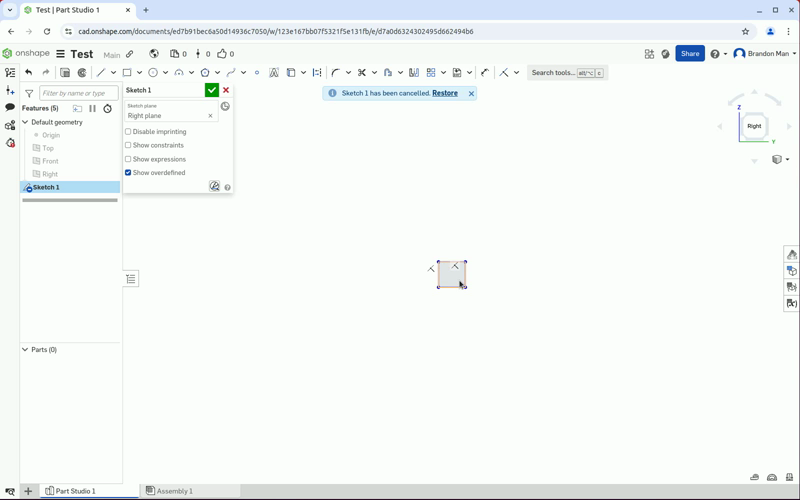
scroll(6)
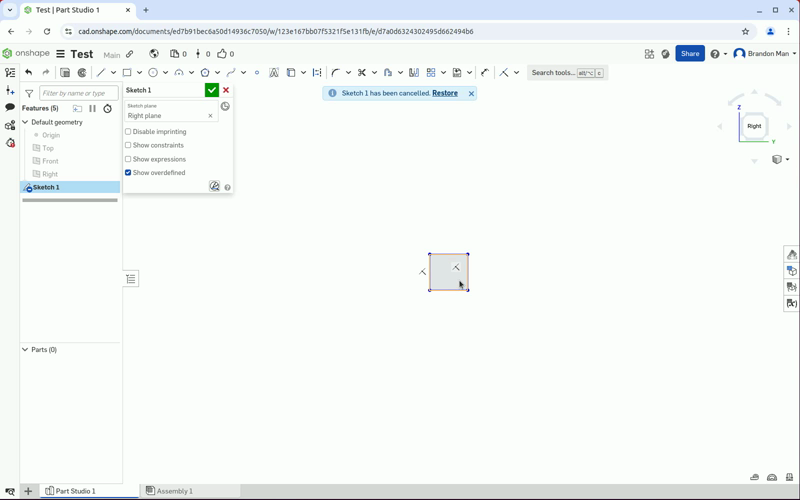
scroll(6)
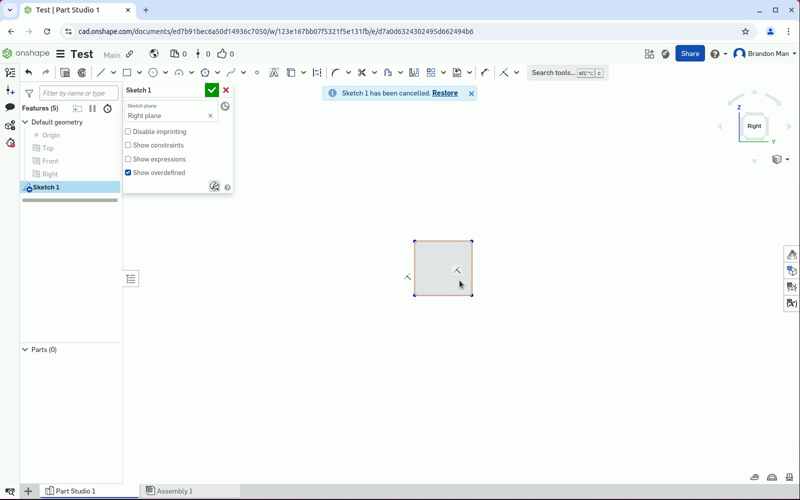
scroll(6)
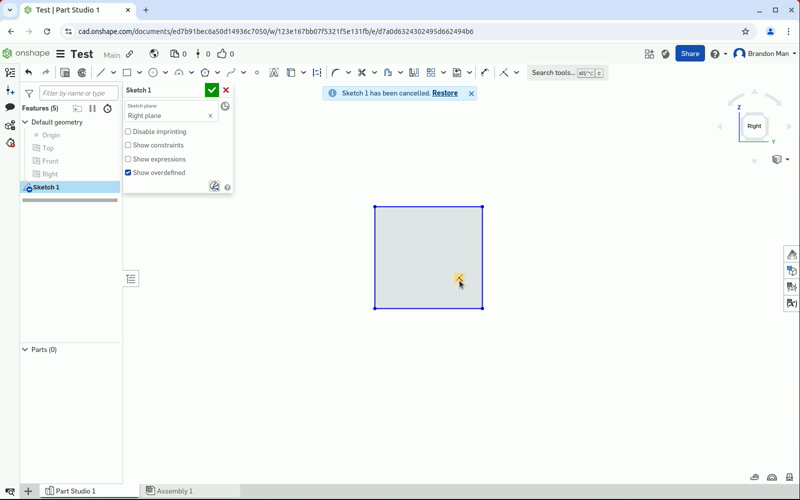
click(459, 280)
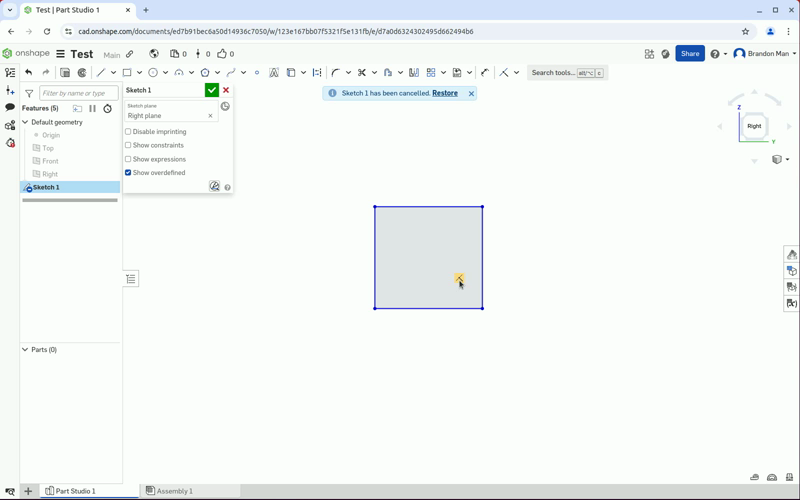
scroll(-6)
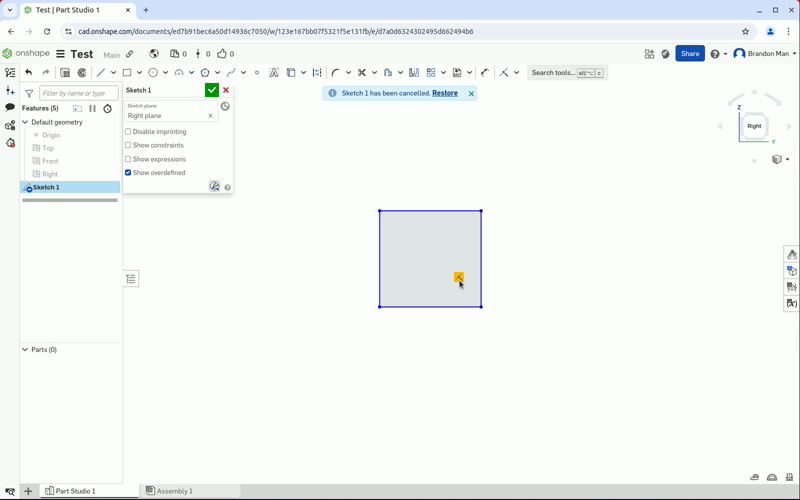
scroll(-6)
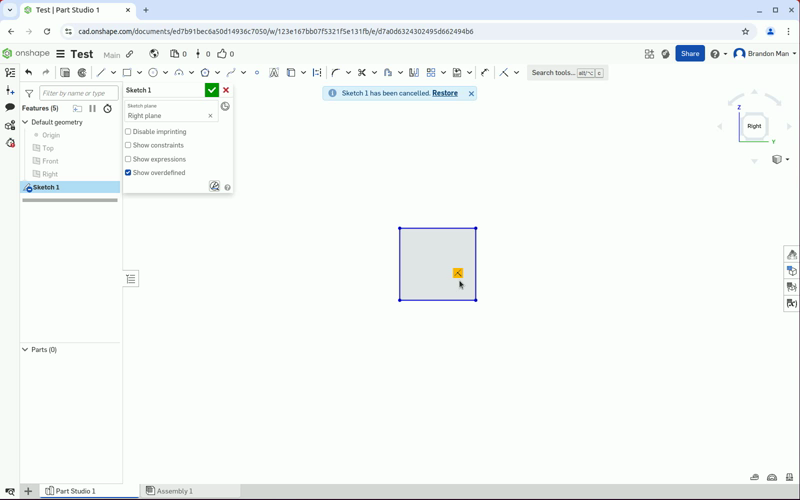
scroll(-6)
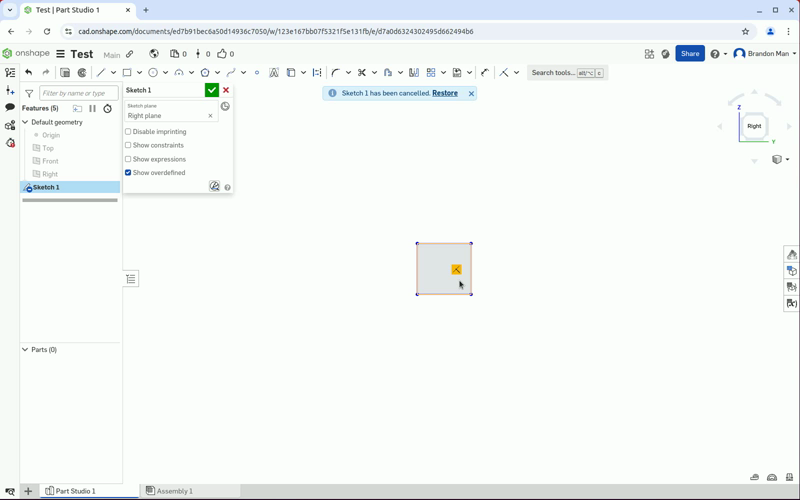
scroll(-6)
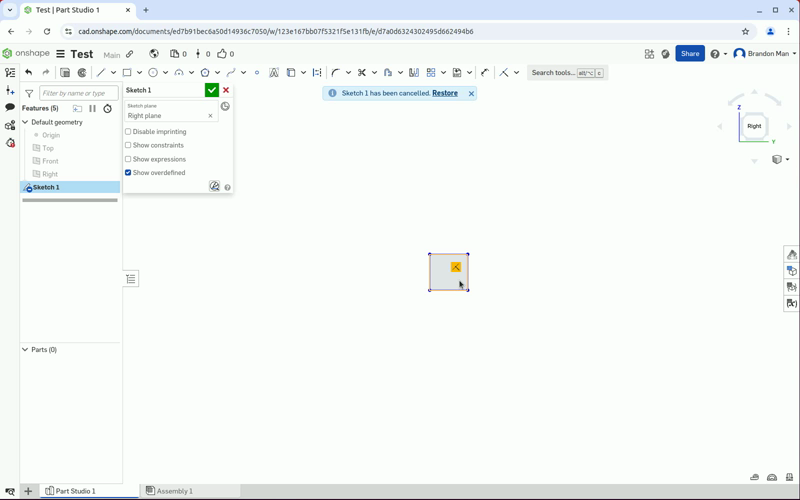
scroll(-6)
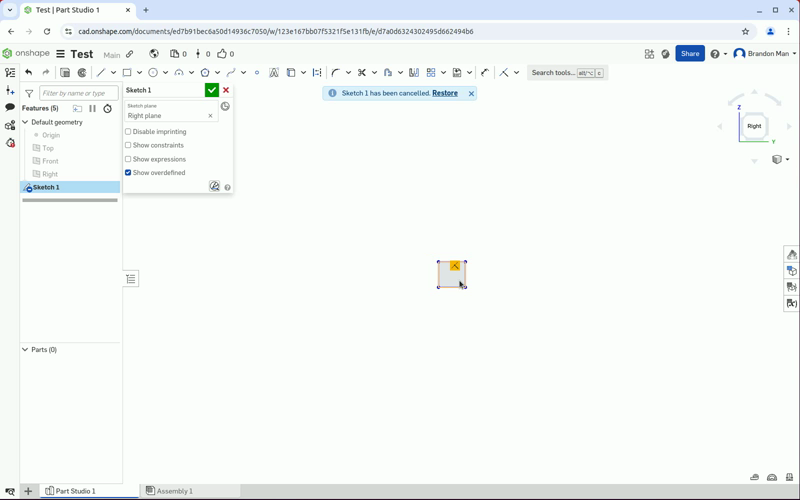
scroll(-6)
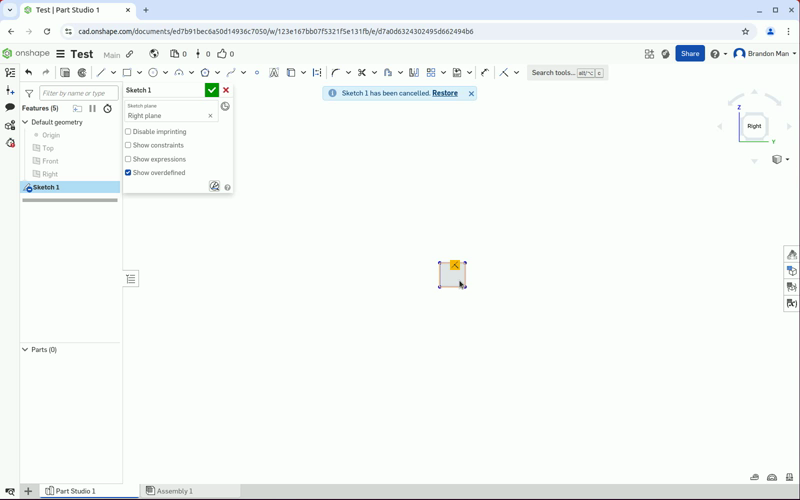
scroll(-6)
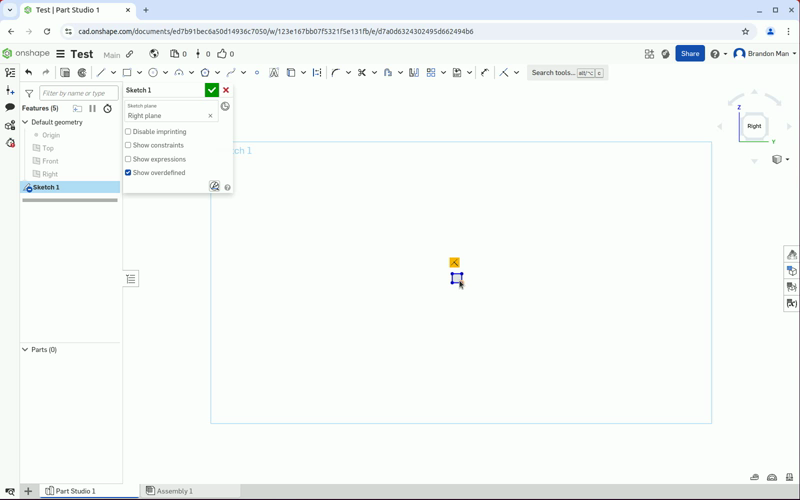
mouse_move(73, 352)
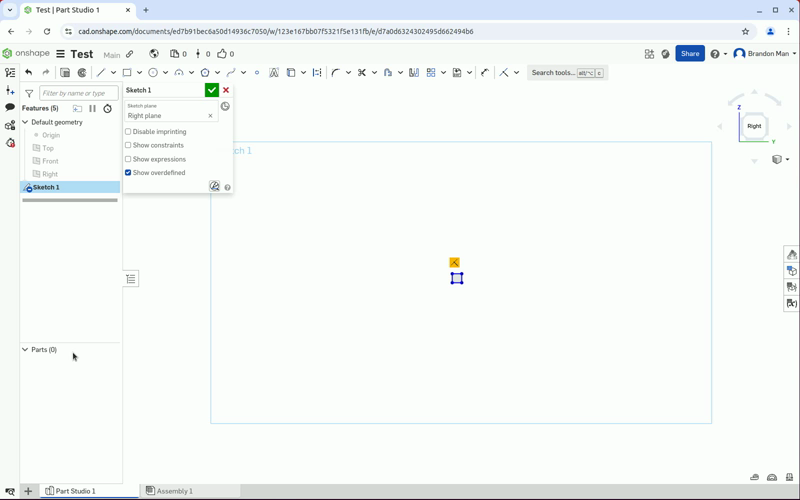
key(shift+y)
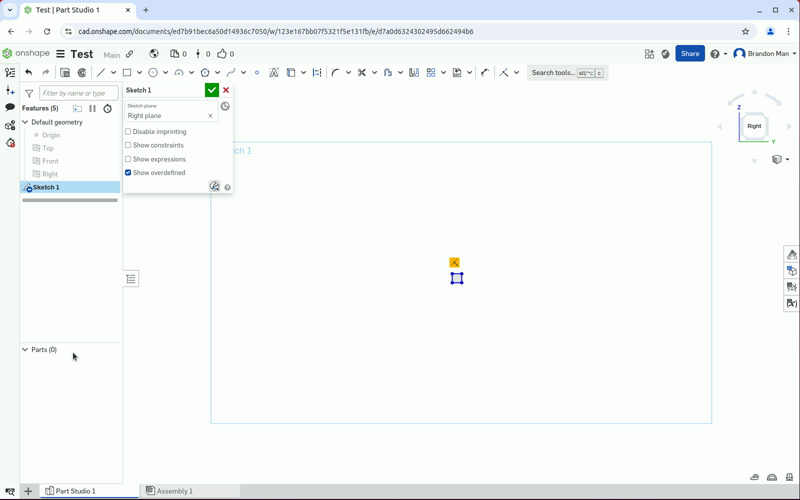
key(shift+e)
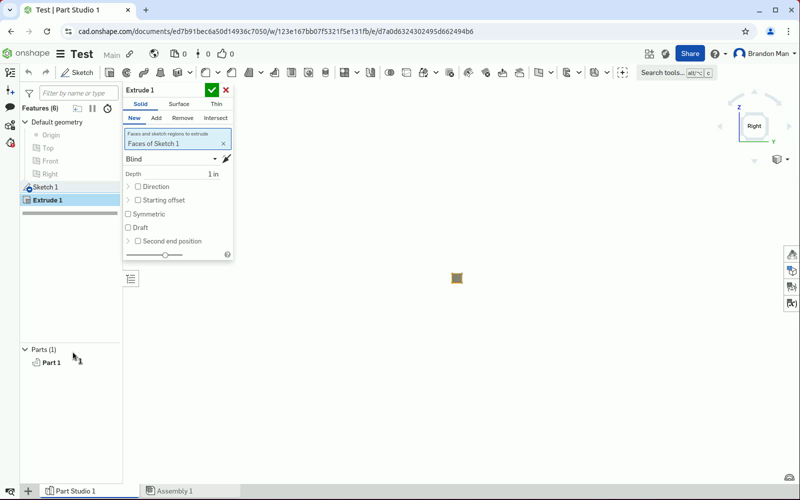
mouse_move(143, 106)
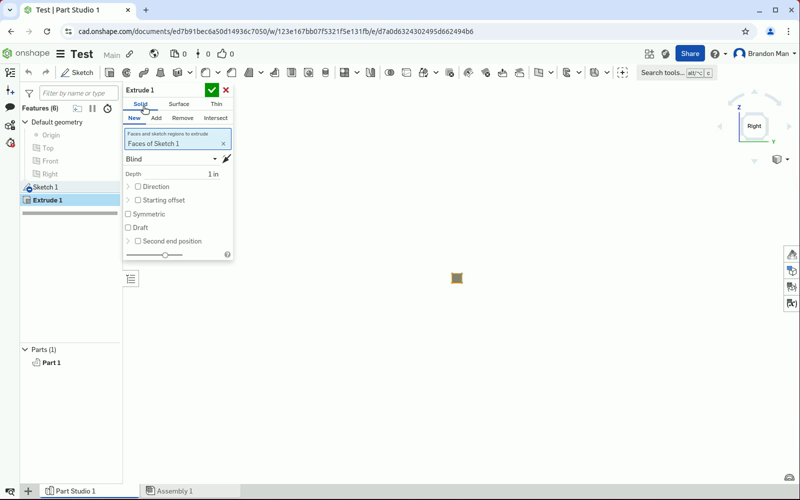
click(143, 106)
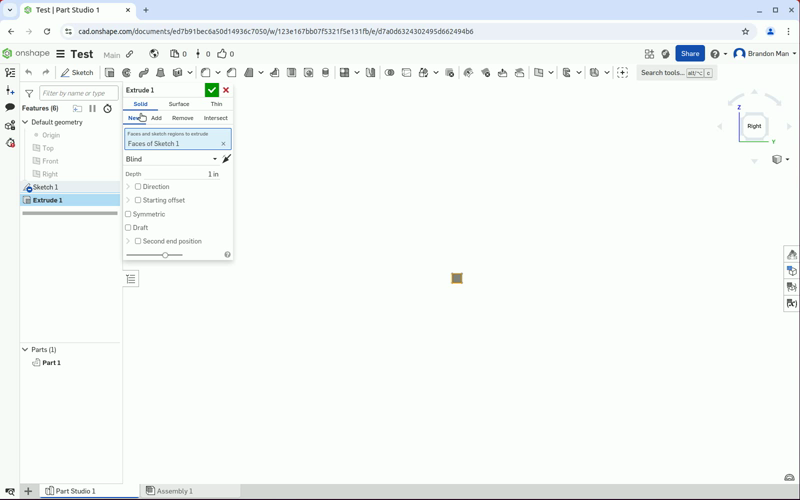
mouse_move(137, 120)
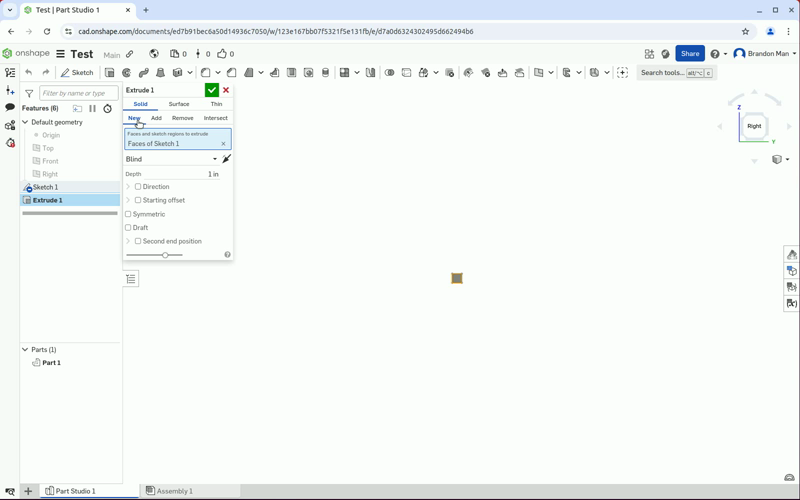
click(137, 120)
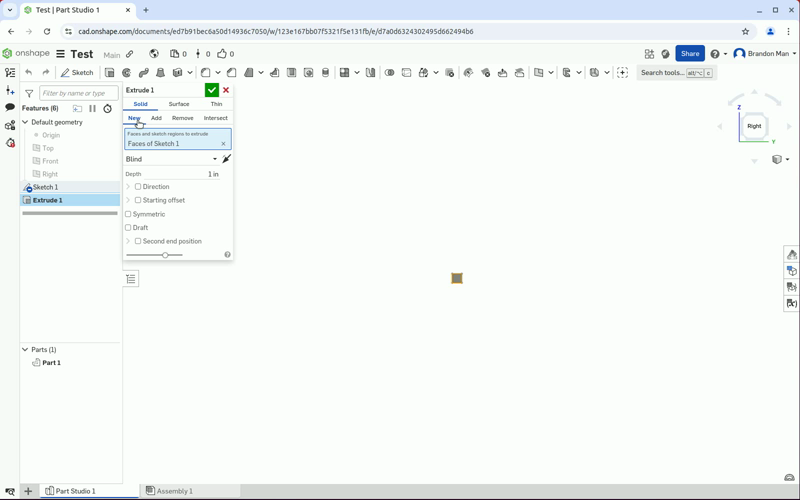
key(tab, 4)
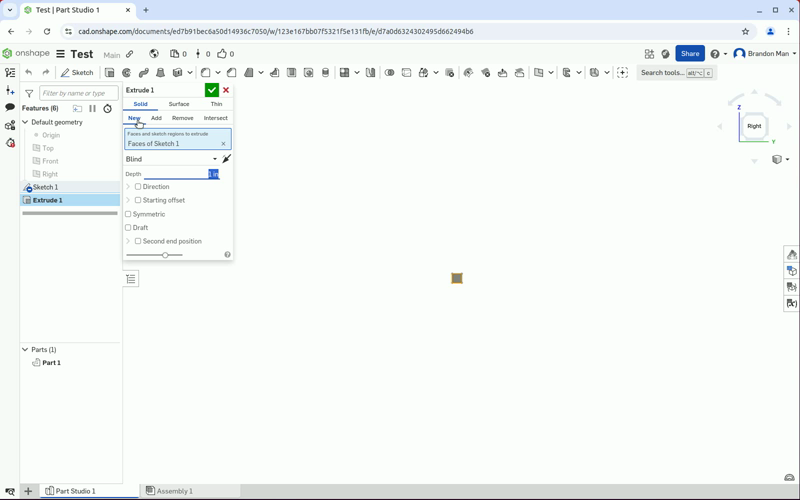
text(-23.108)
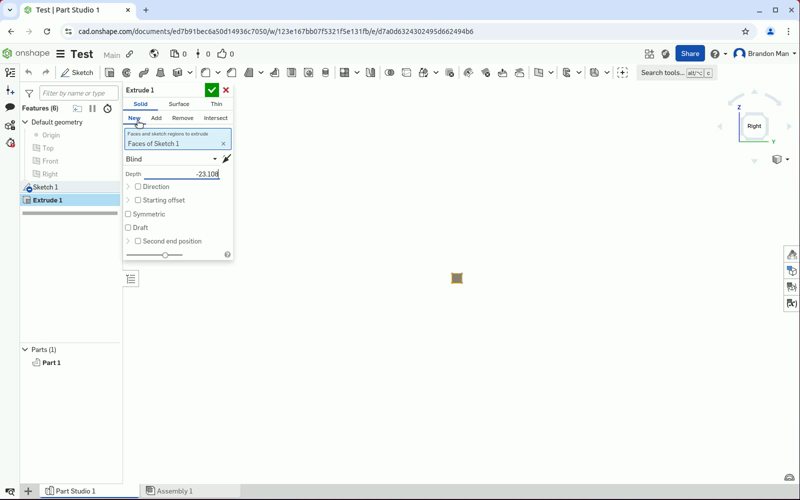
key(enter)
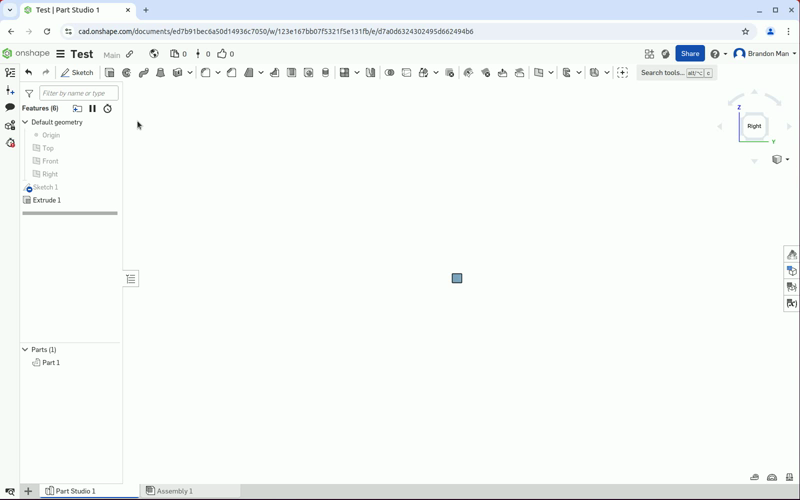
key(shift+h)
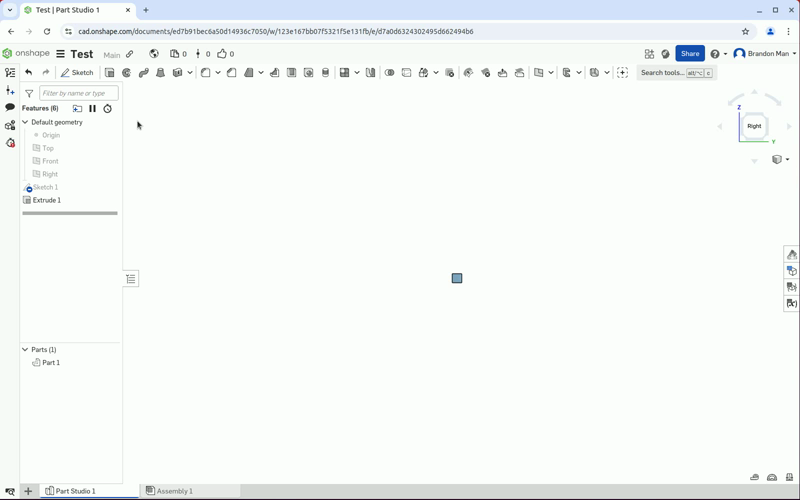
key(shift+h)
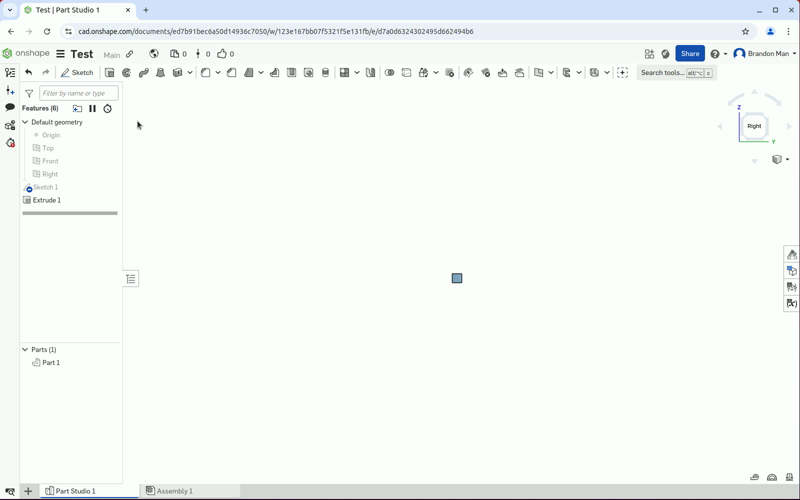
mouse_move(73, 189)
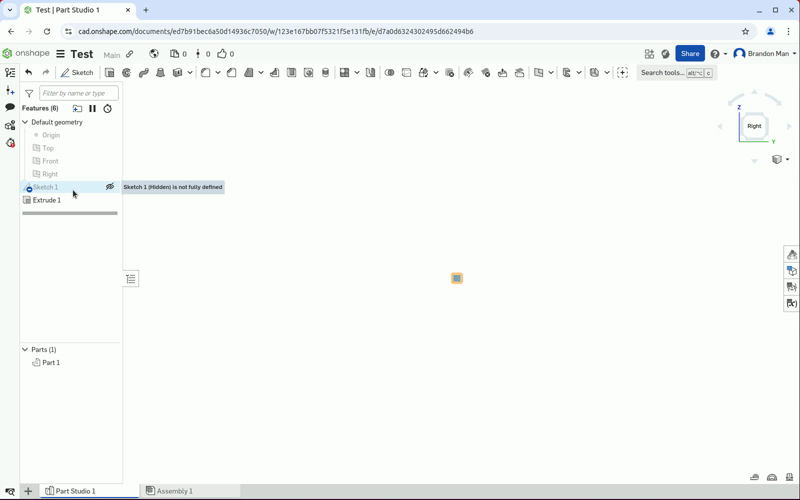
click(73, 189)
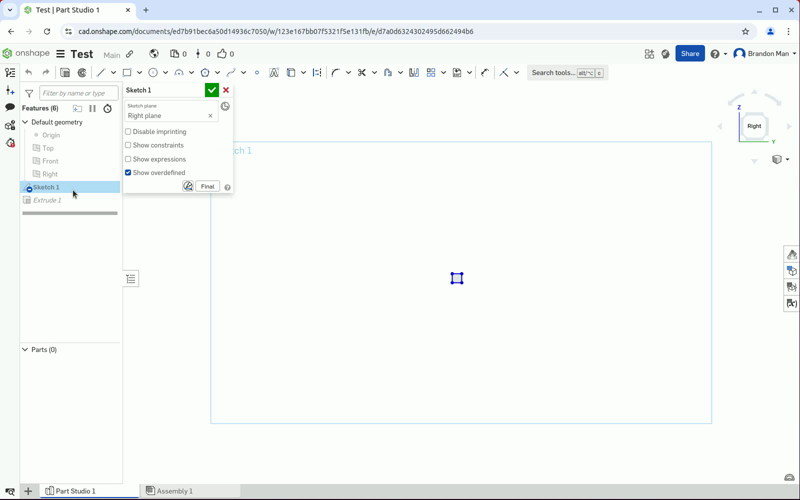
mouse_move(229, 92)
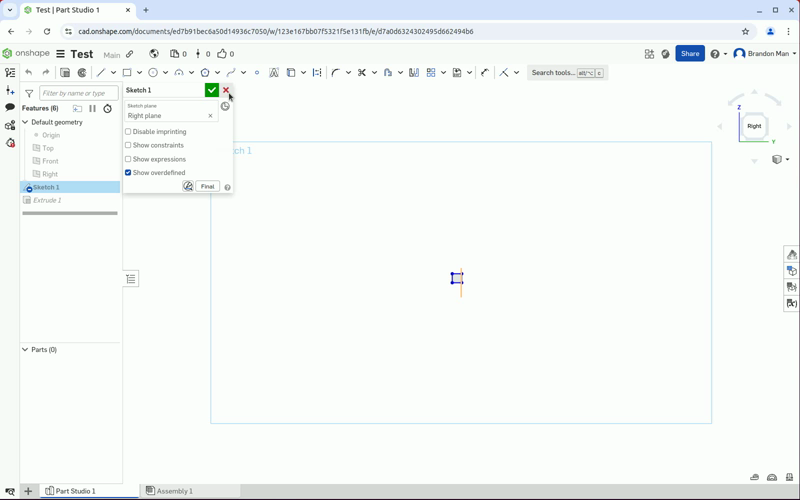
click(229, 92)
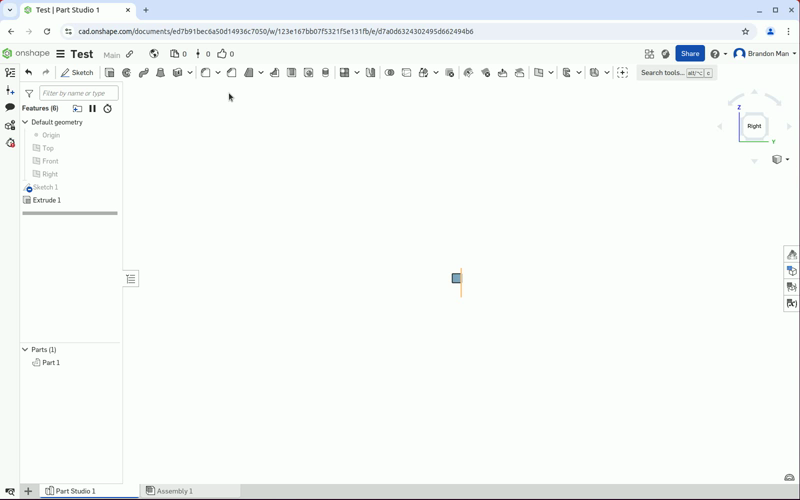
mouse_move(73, 352)
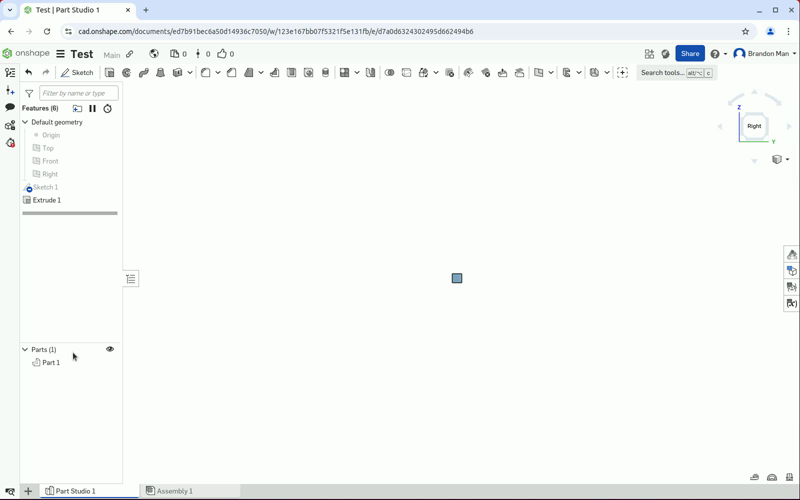
key(y)
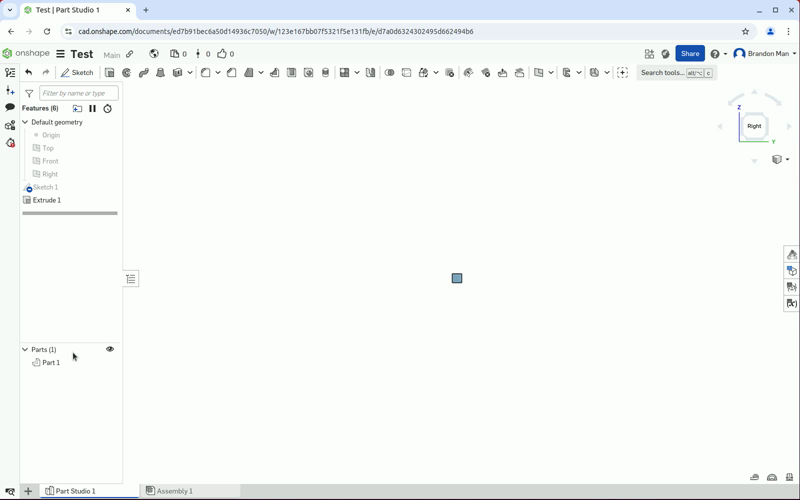
key(shift+p)
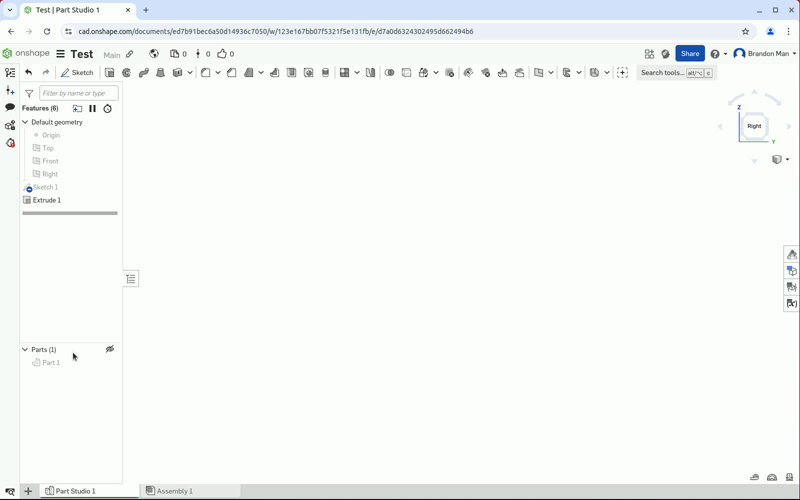
key(space)
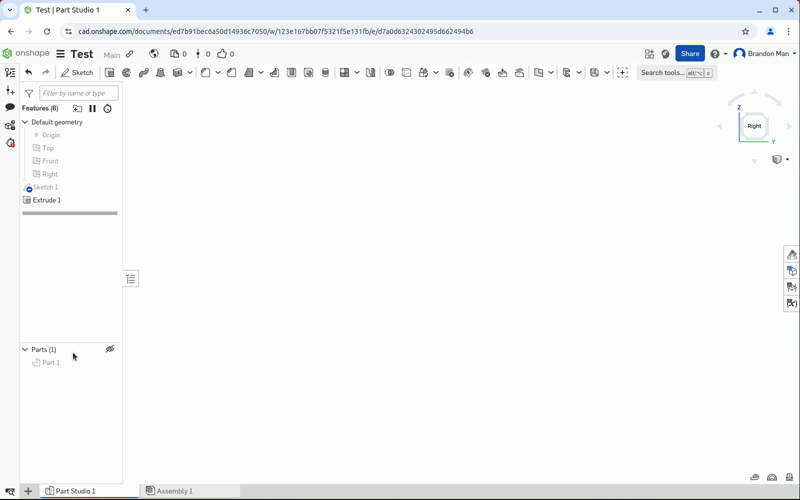
key_down(shift)
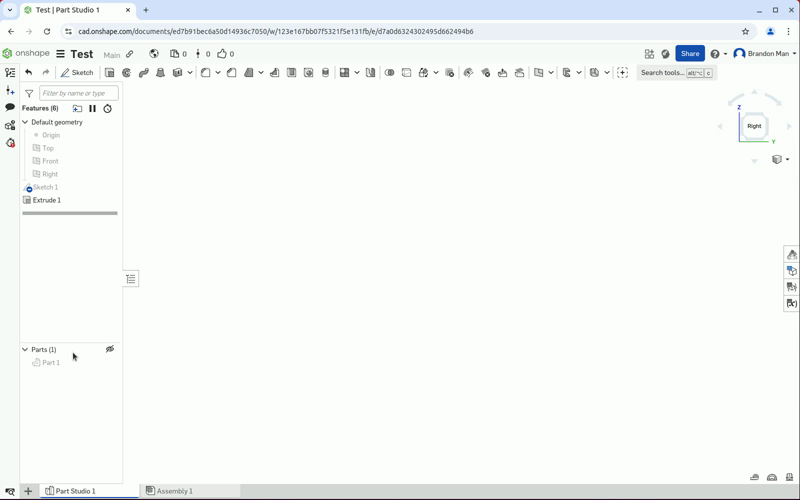
key(right)
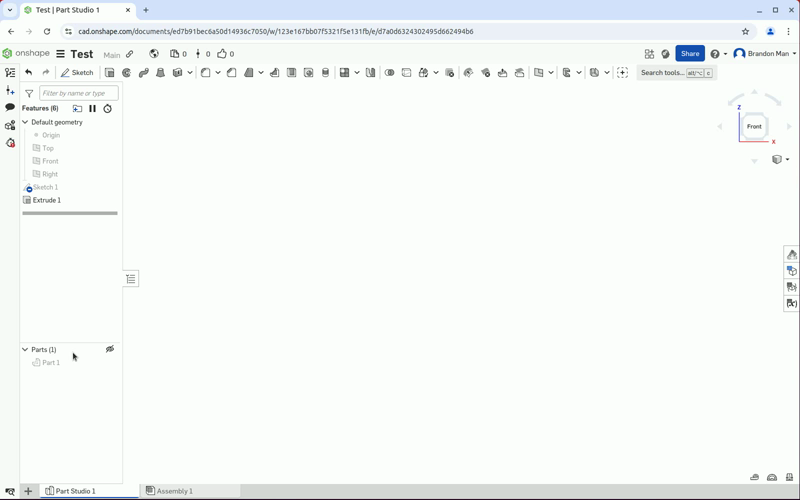
key_up(shift)
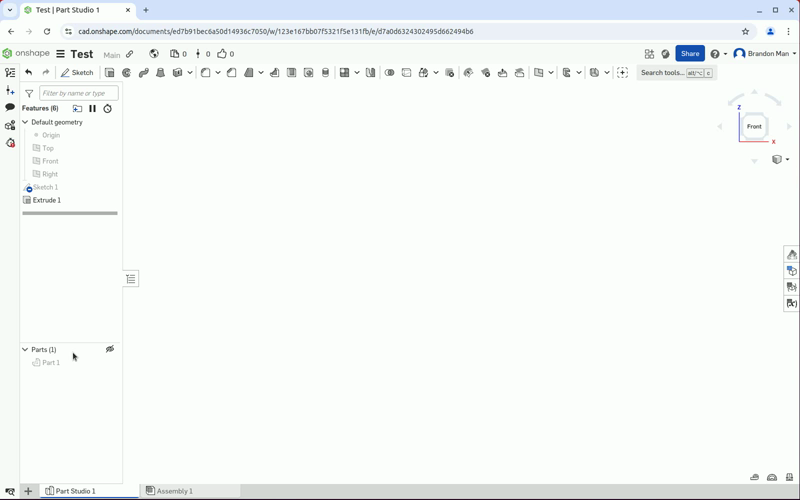
key(space)
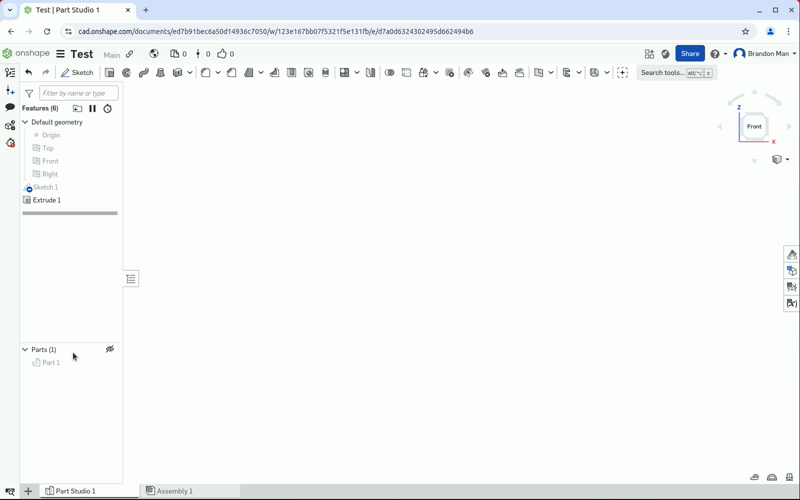
key_down(shift)
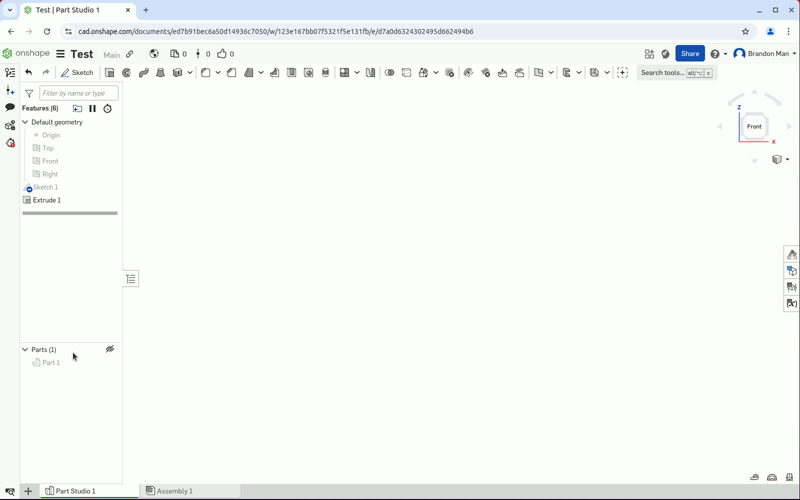
key(down)
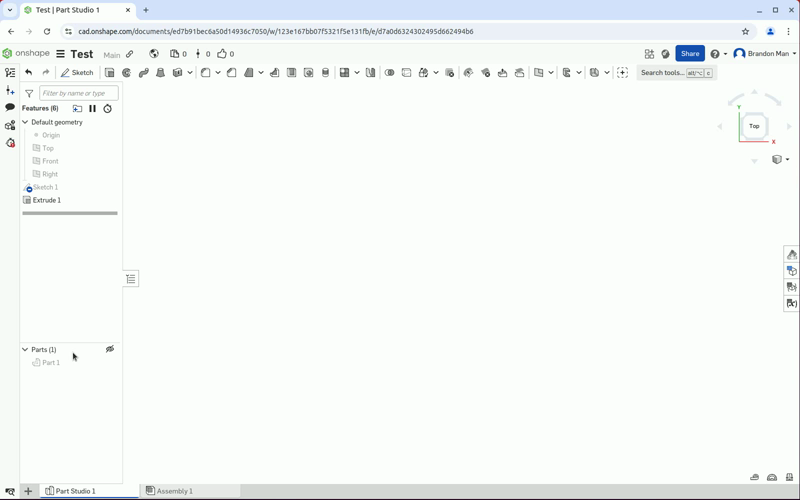
key_up(shift)
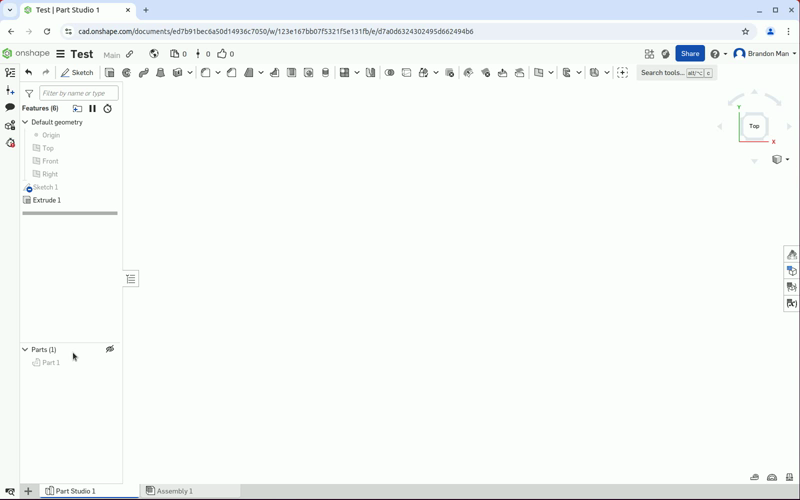
mouse_move(73, 352)
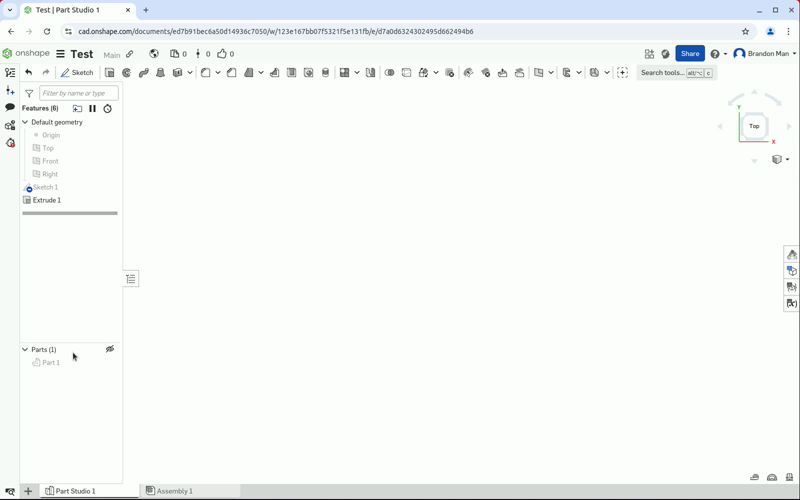
key(shift+y)
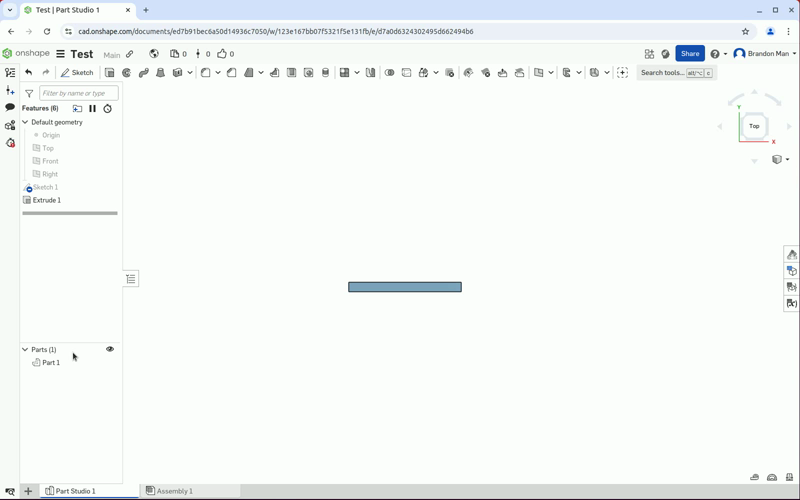
mouse_move(541, 75)
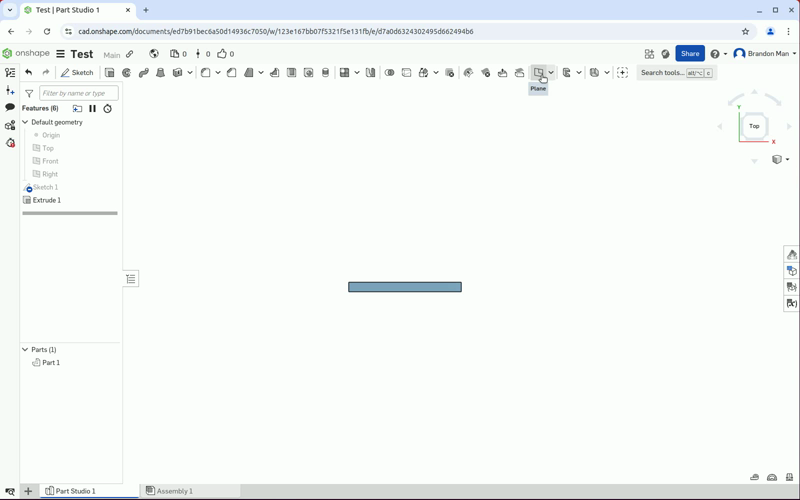
click(541, 75)
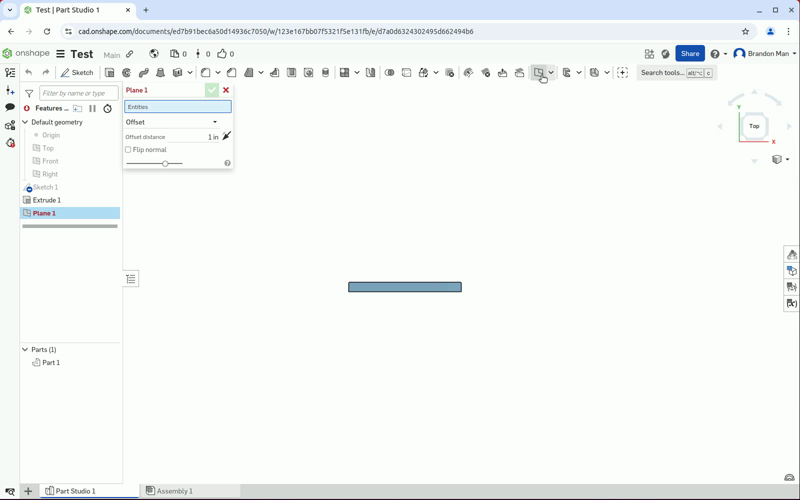
mouse_move(73, 150)
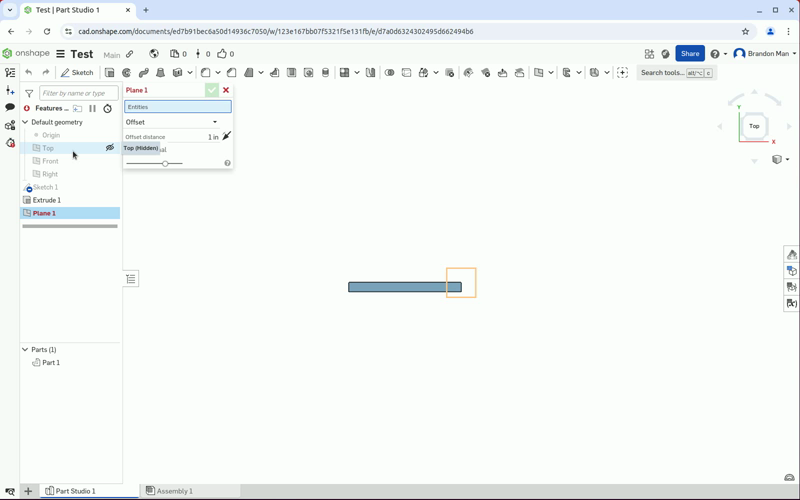
click(73, 150)
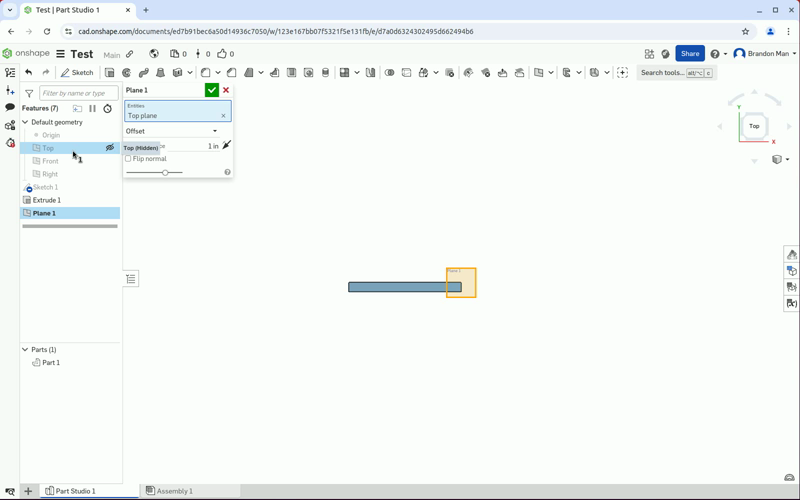
key(tab, 2)
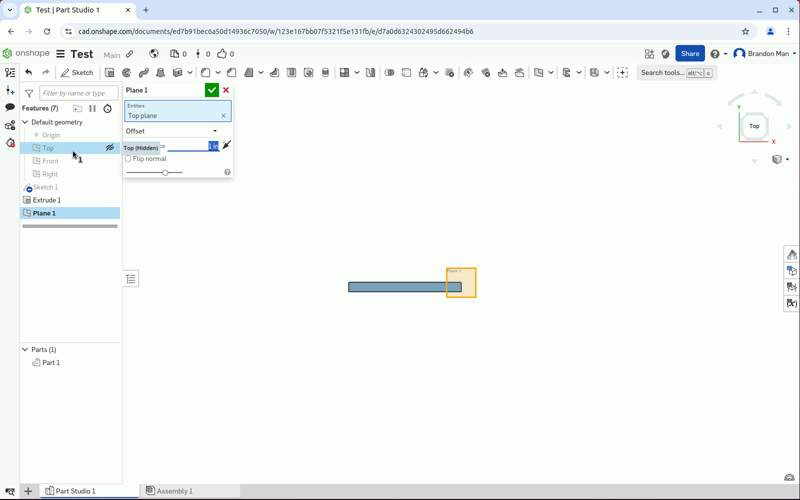
text(1.695)
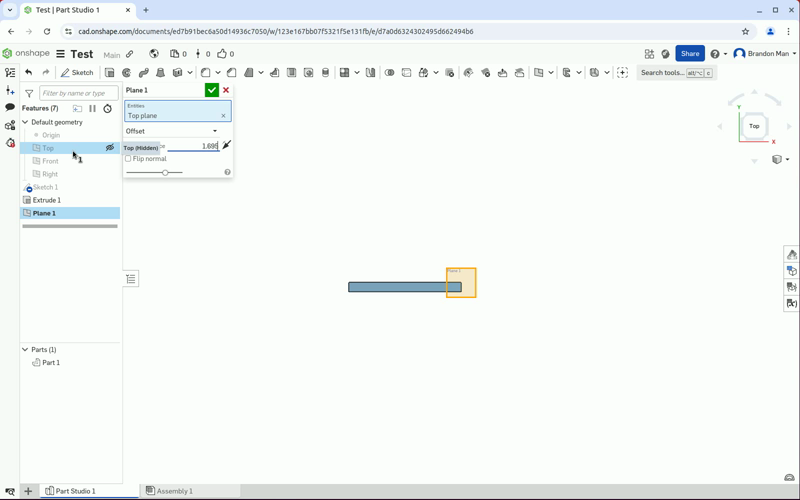
key(enter, 2)
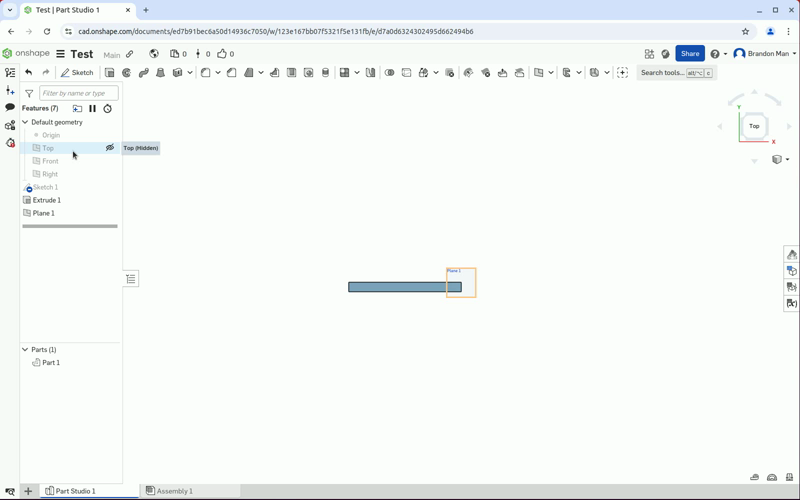
key(shift+s)
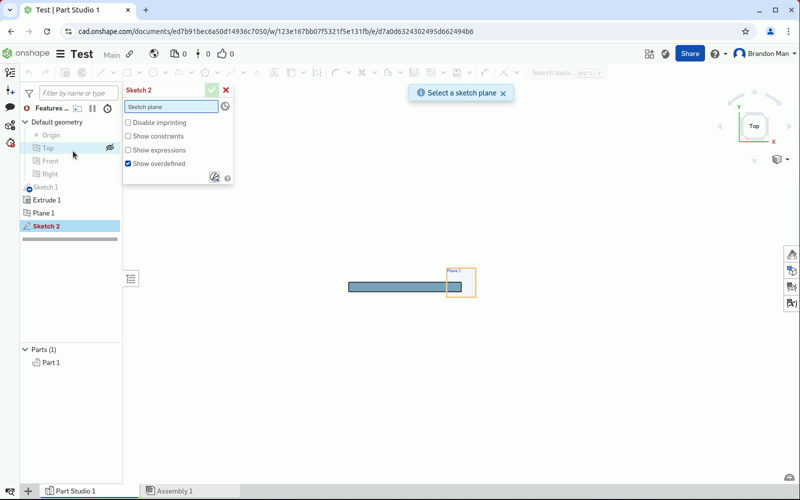
mouse_move(73, 215)
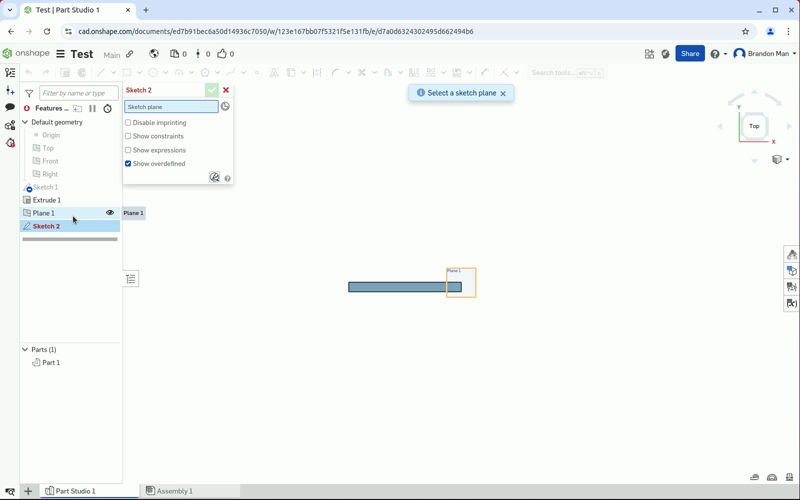
click(73, 215)
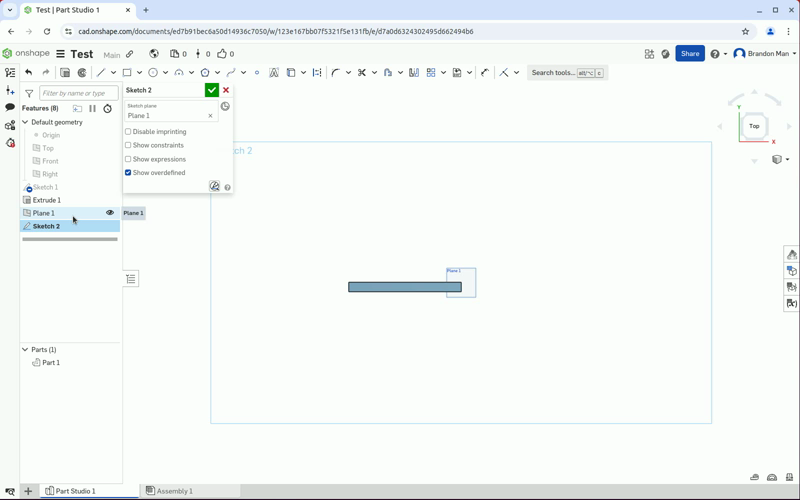
mouse_move(73, 352)
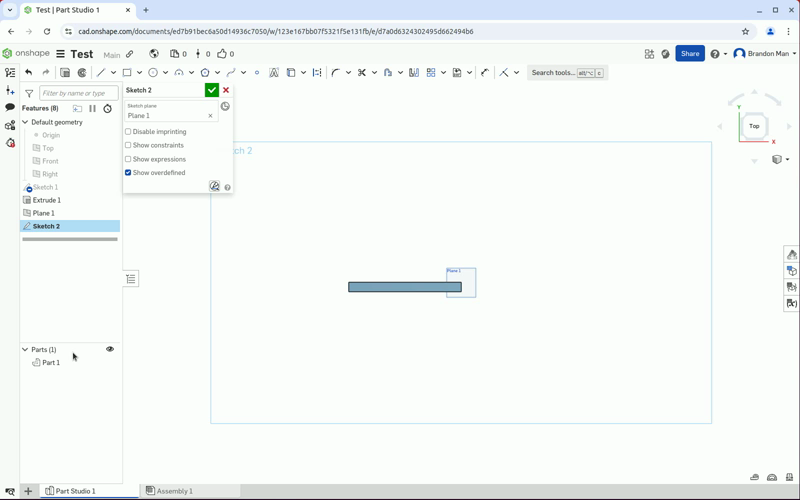
key(y)
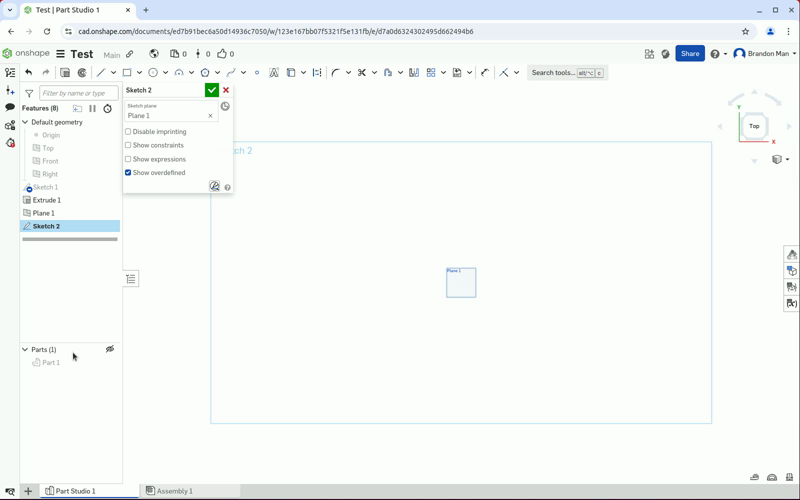
key(l)
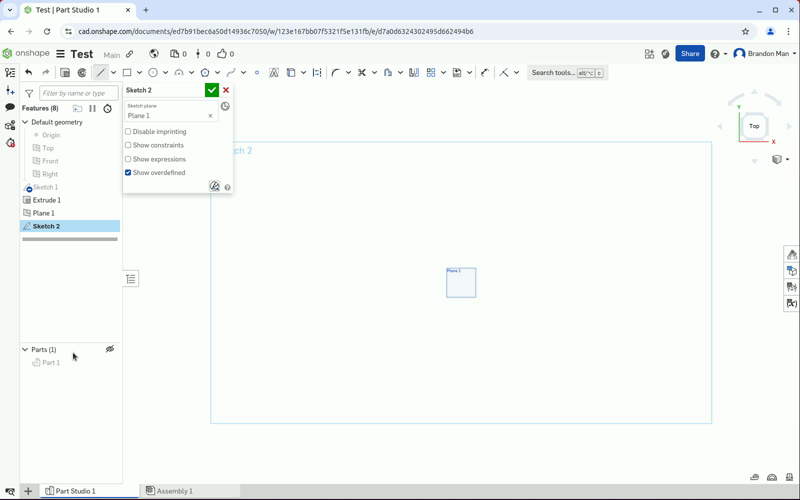
key_down(shift)
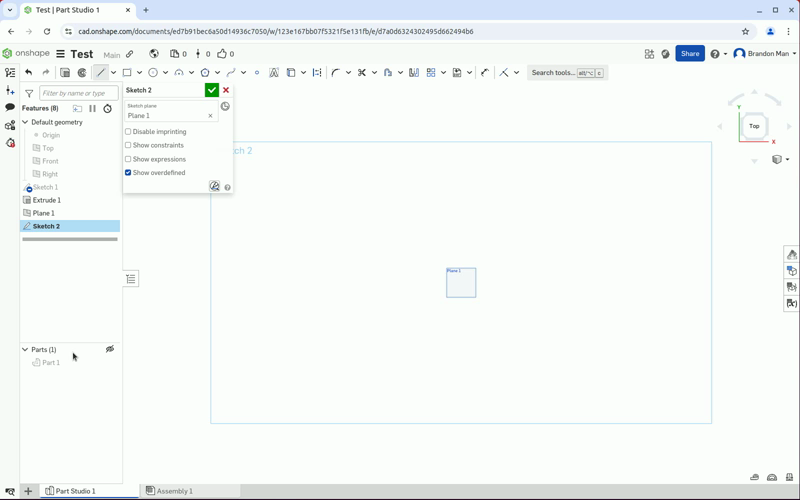
mouse_move(403, 291)
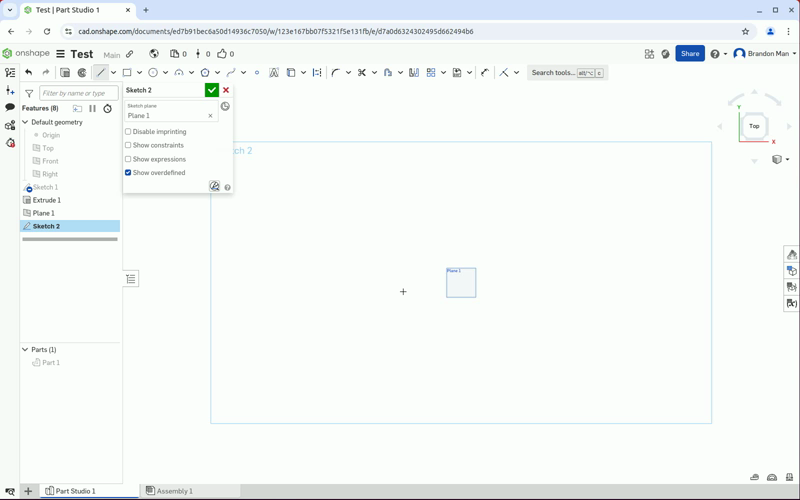
click(403, 291)
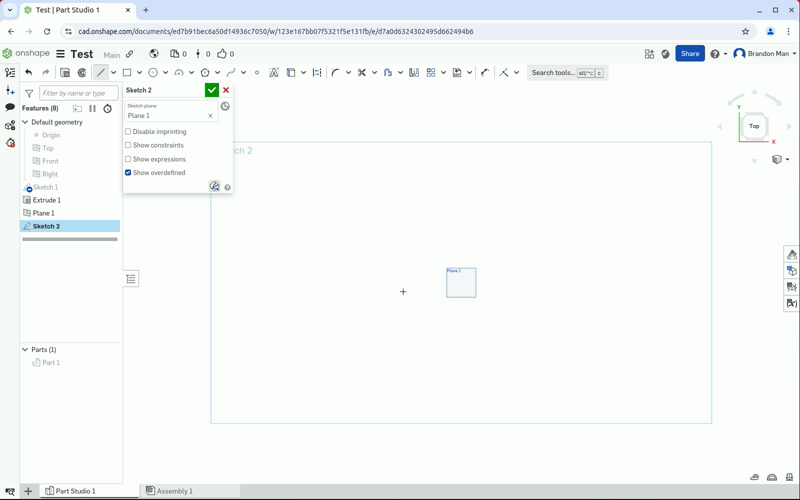
key_up(shift)
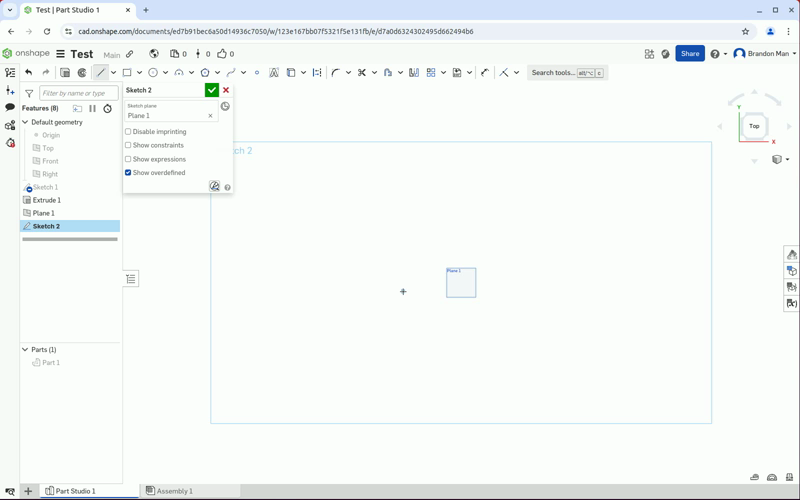
key_down(shift)
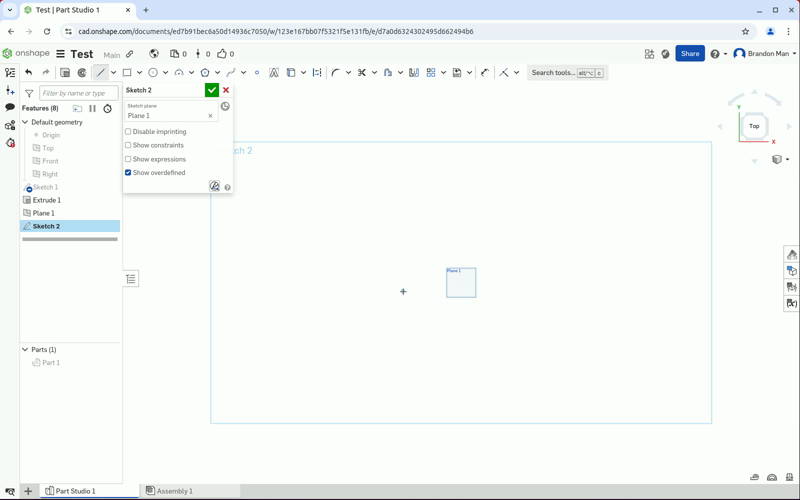
mouse_move(433, 291)
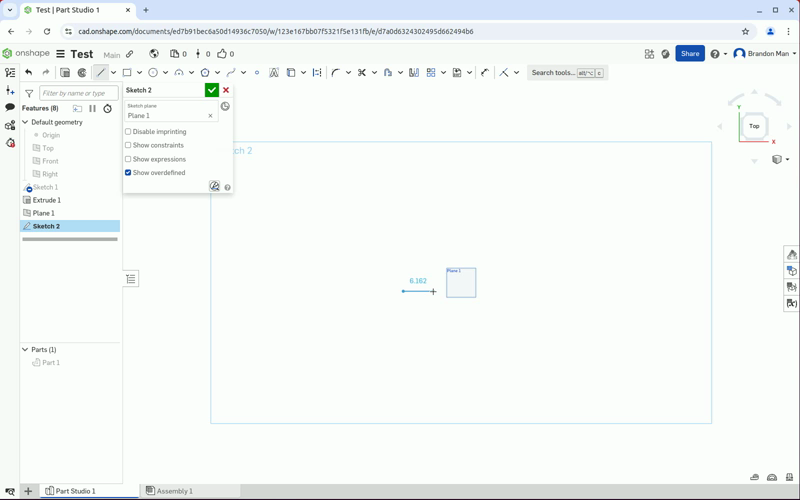
mouse_move(417, 291)
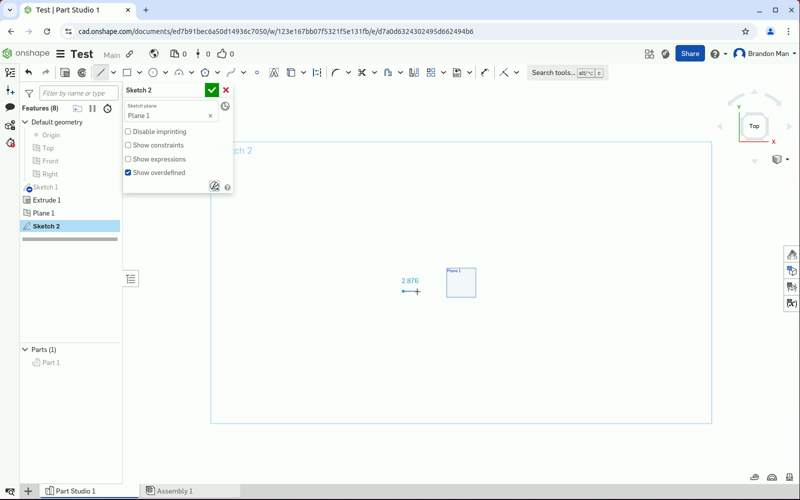
click(417, 291)
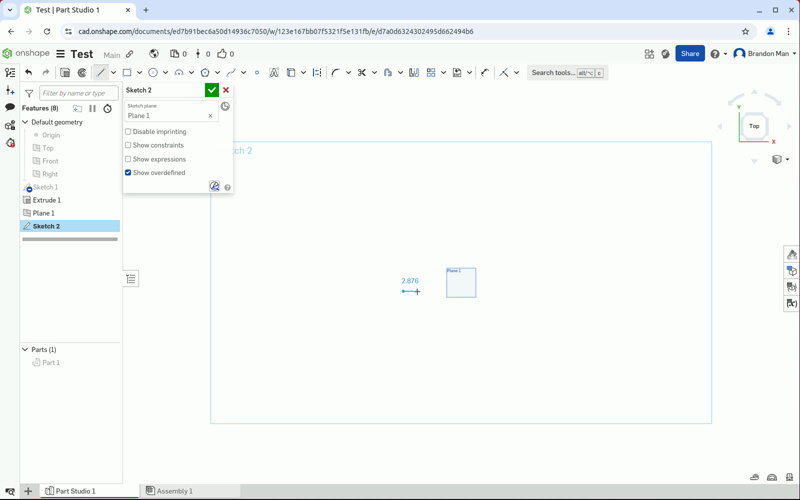
key_up(shift)
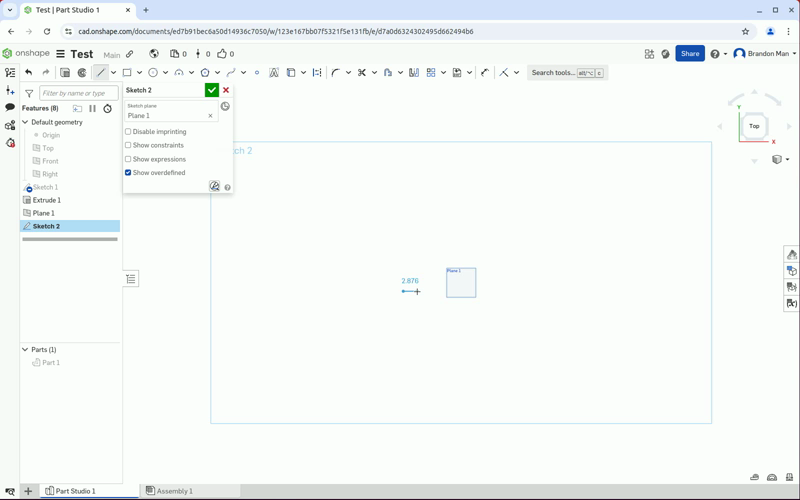
key_down(shift)
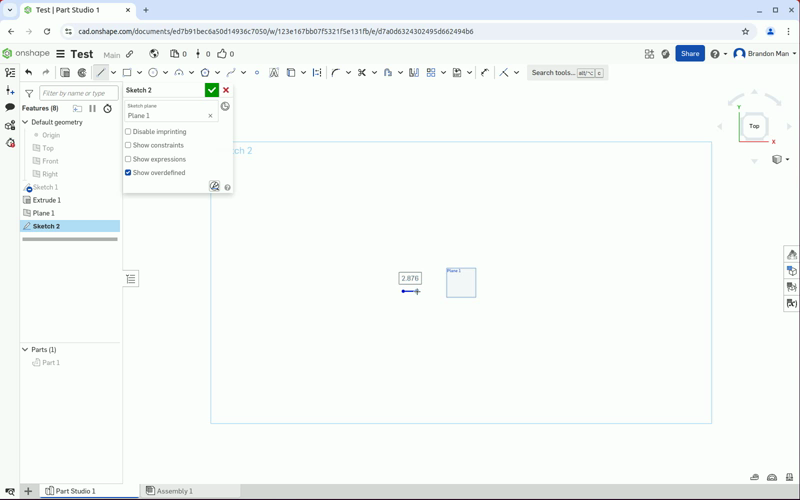
mouse_move(447, 291)
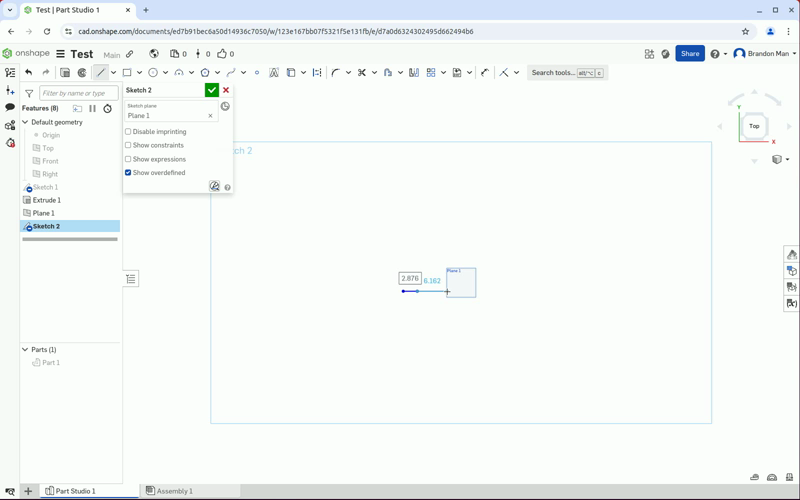
mouse_move(417, 287)
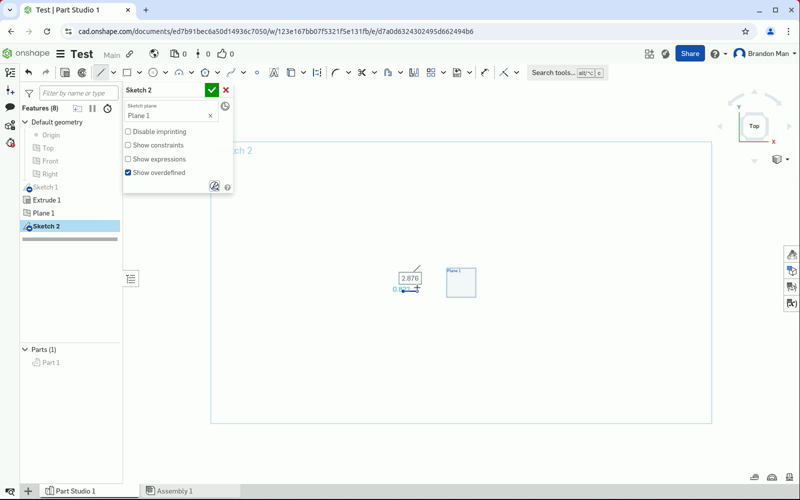
scroll(6)
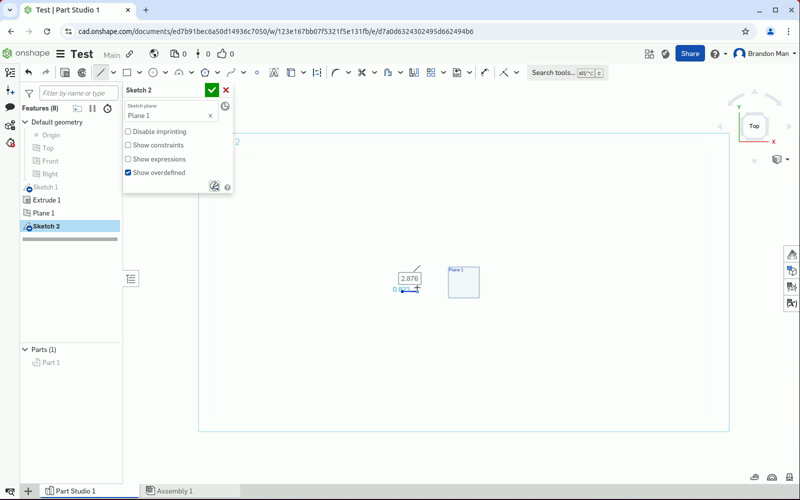
scroll(6)
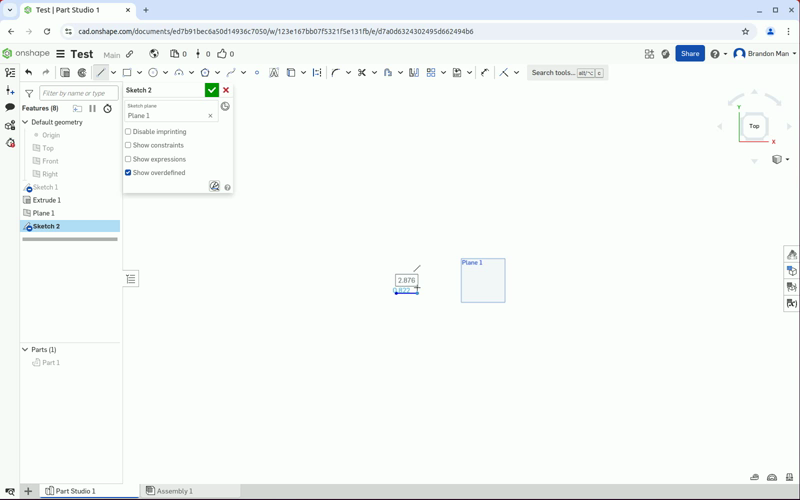
scroll(6)
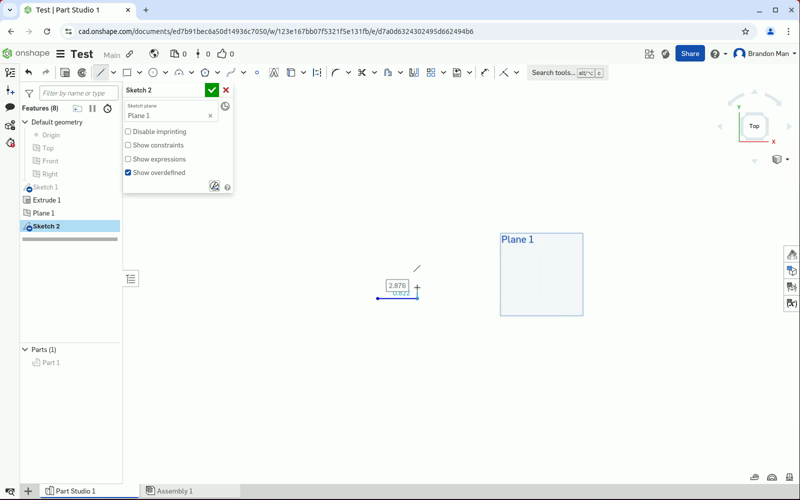
scroll(6)
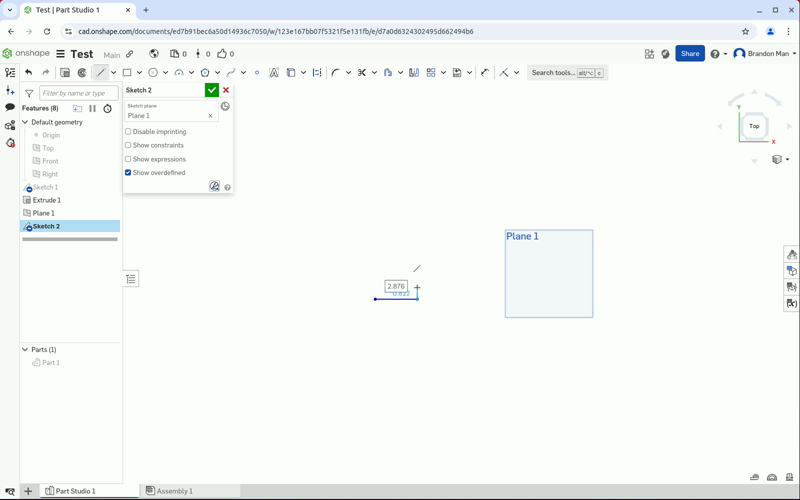
scroll(6)
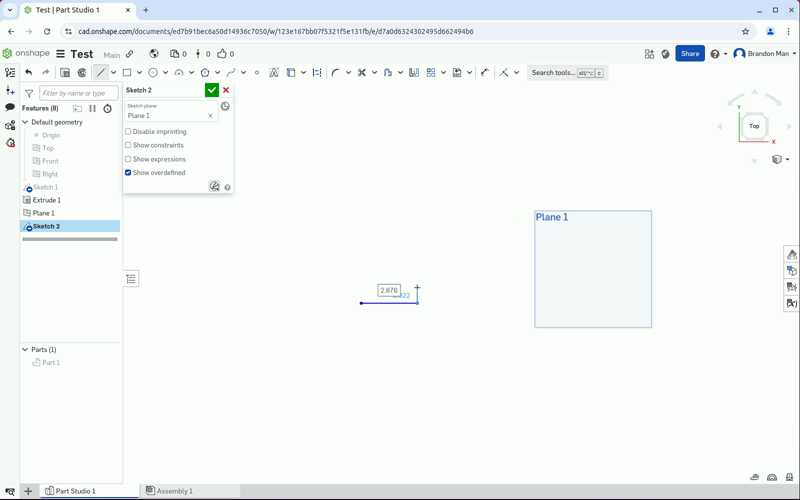
scroll(6)
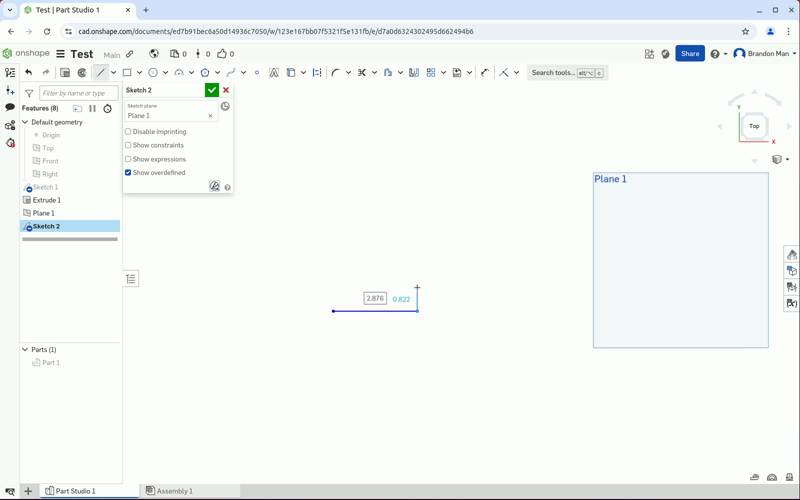
scroll(6)
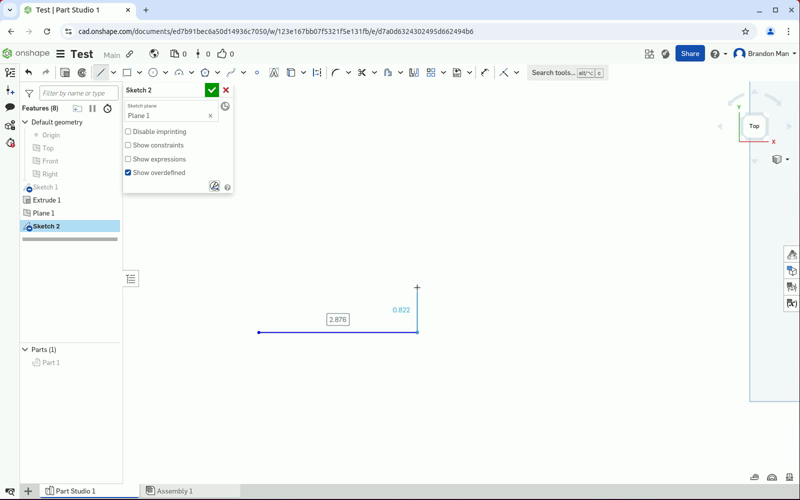
click(417, 287)
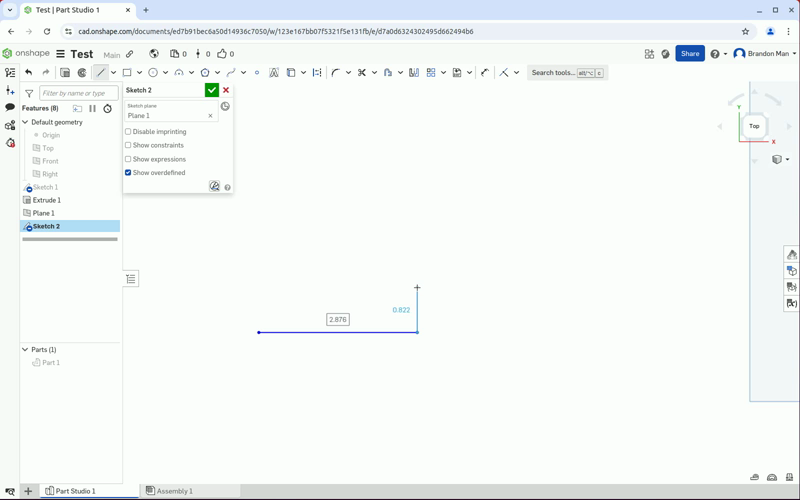
scroll(-6)
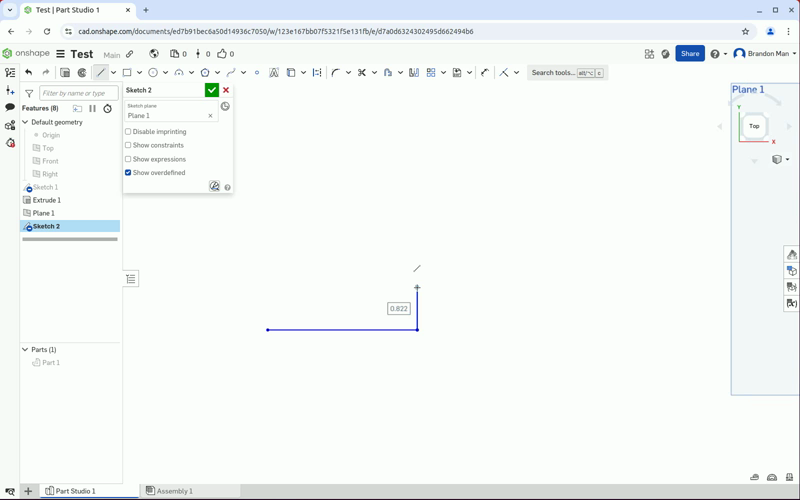
scroll(-6)
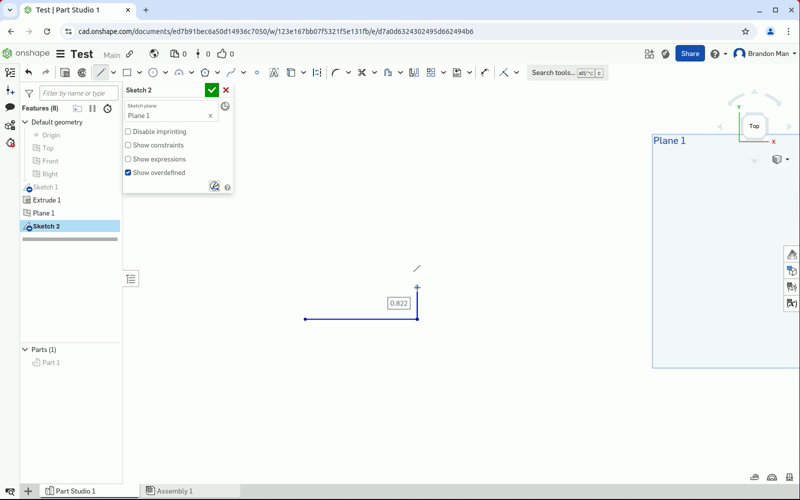
scroll(-6)
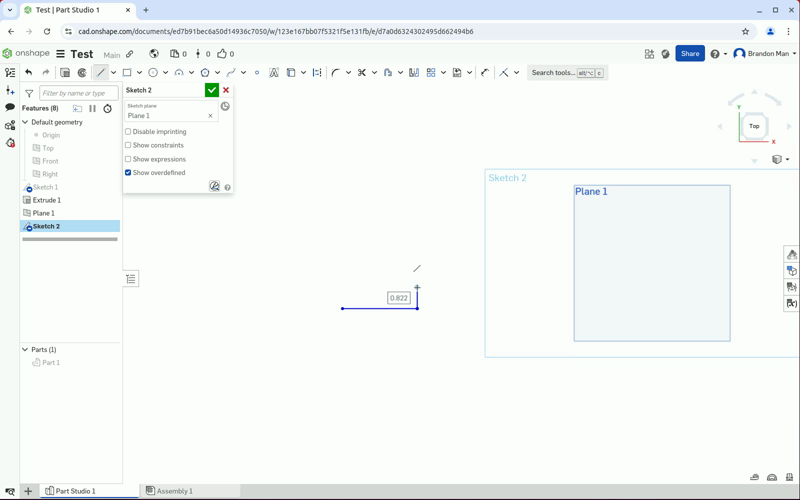
scroll(-6)
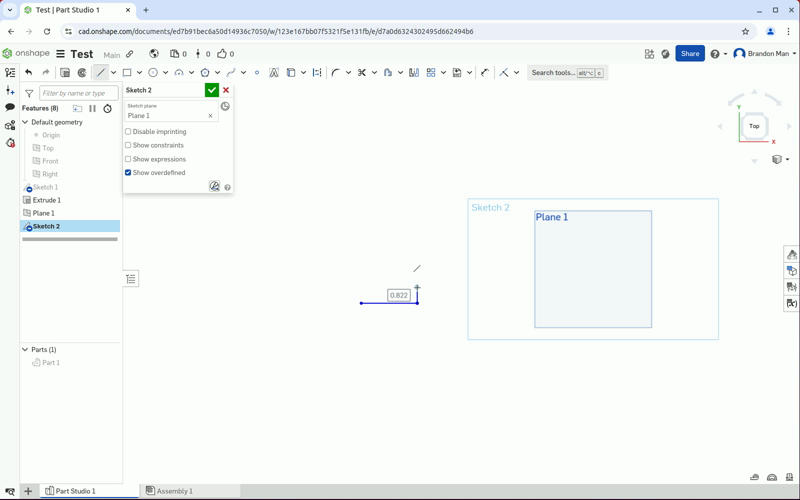
scroll(-6)
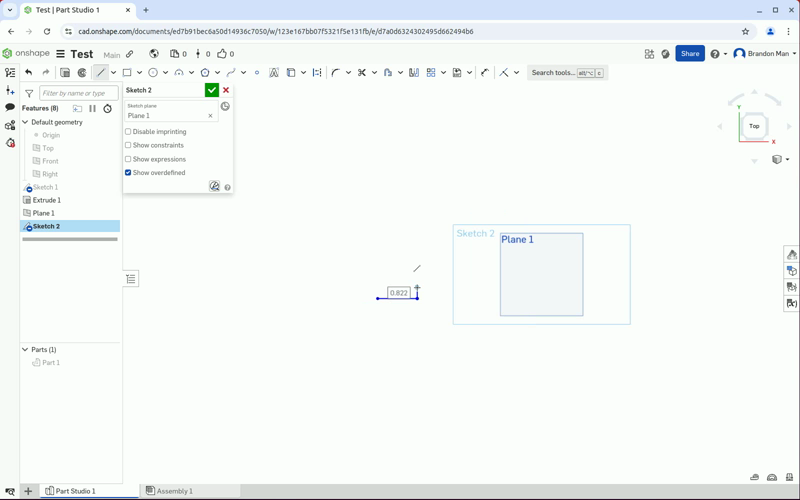
scroll(-6)
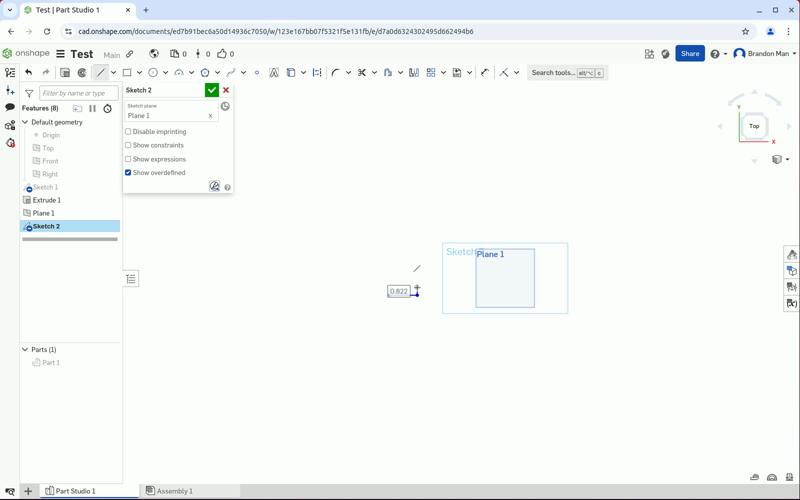
scroll(-6)
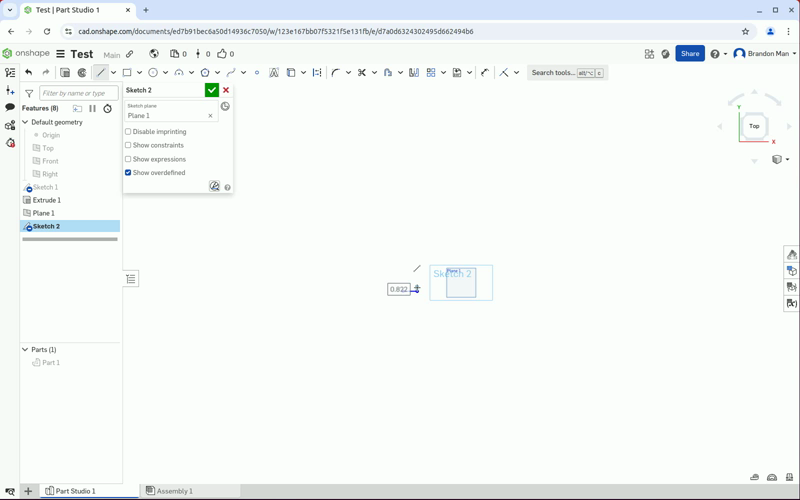
key_up(shift)
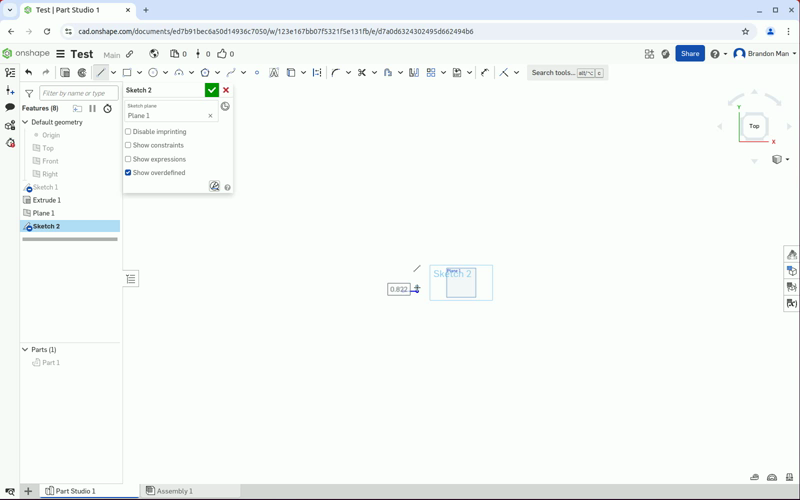
key_down(shift)
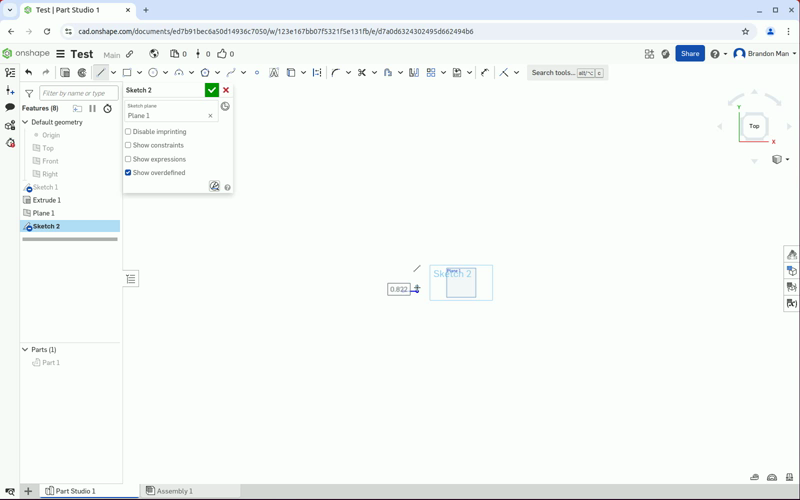
mouse_move(447, 287)
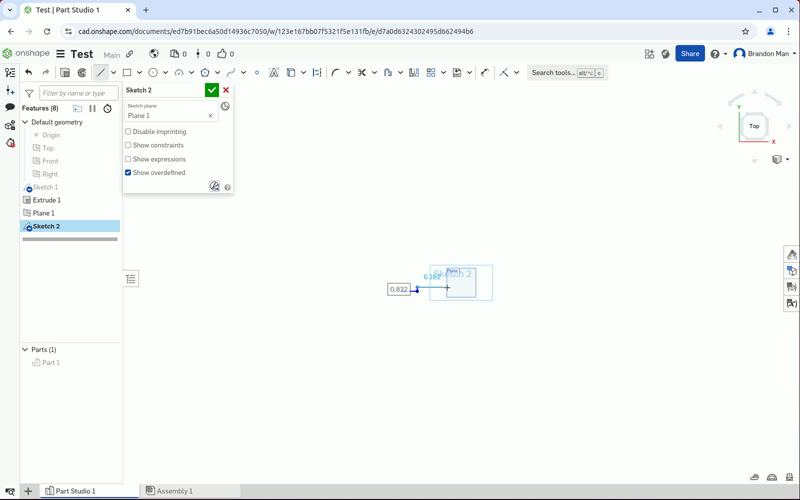
mouse_move(403, 287)
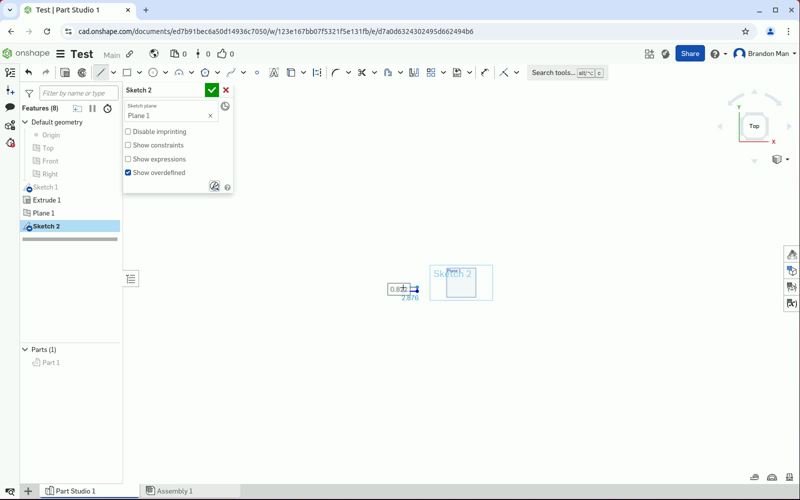
scroll(6)
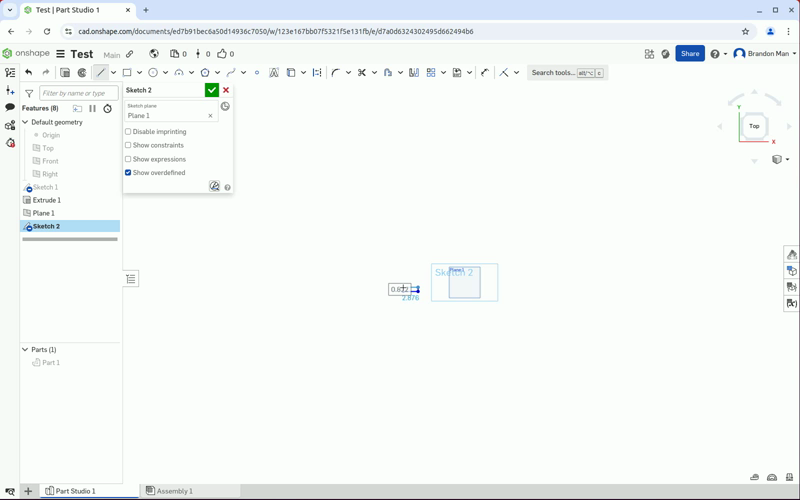
scroll(6)
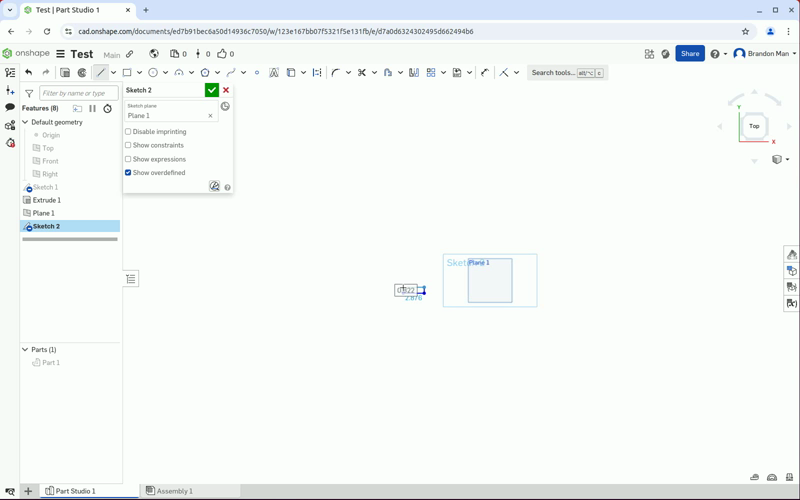
scroll(6)
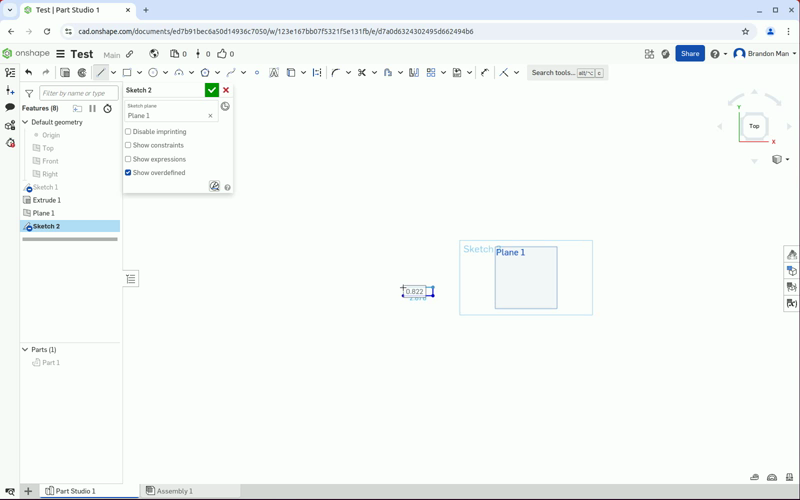
scroll(6)
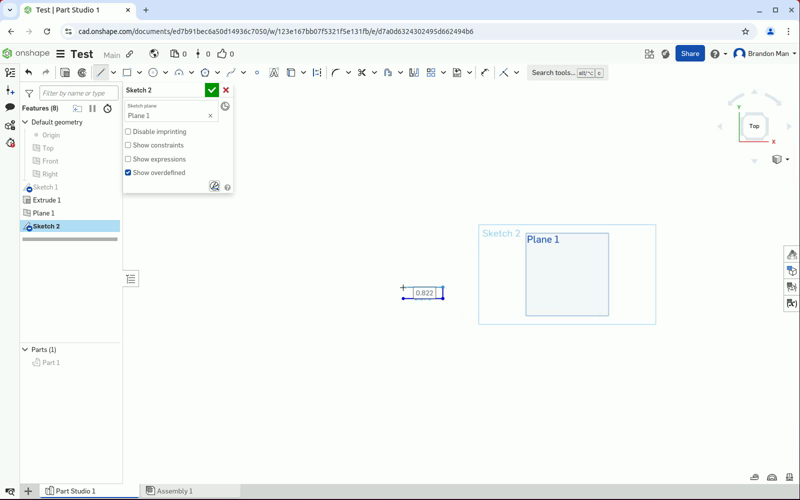
scroll(6)
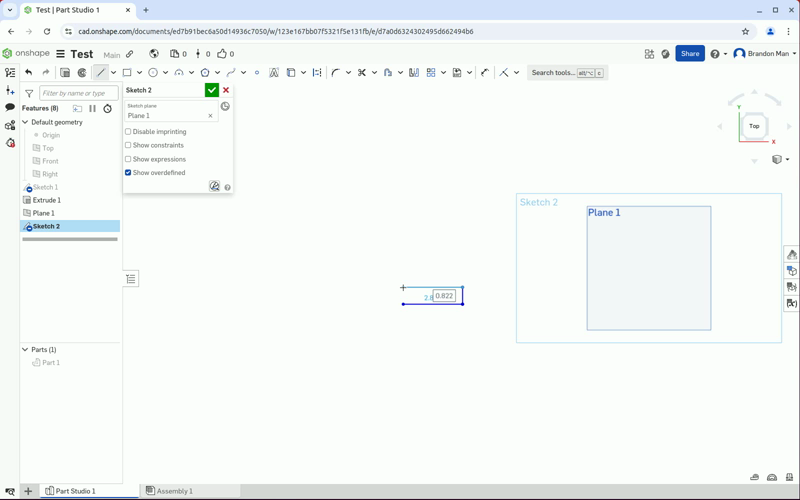
scroll(6)
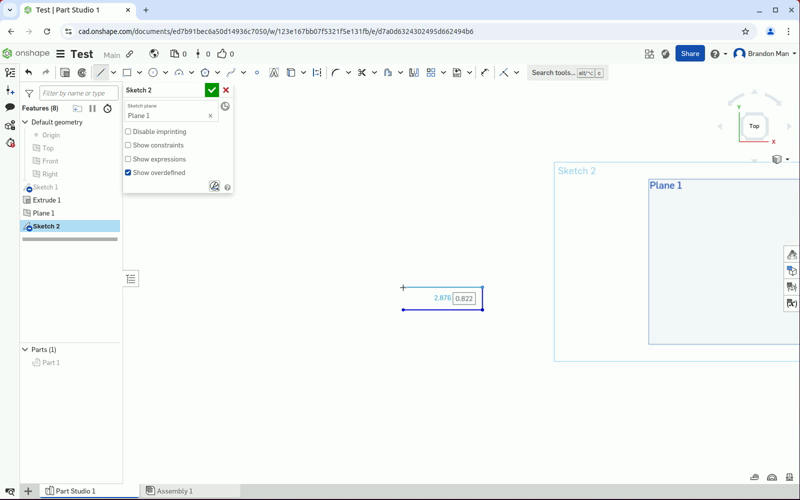
scroll(6)
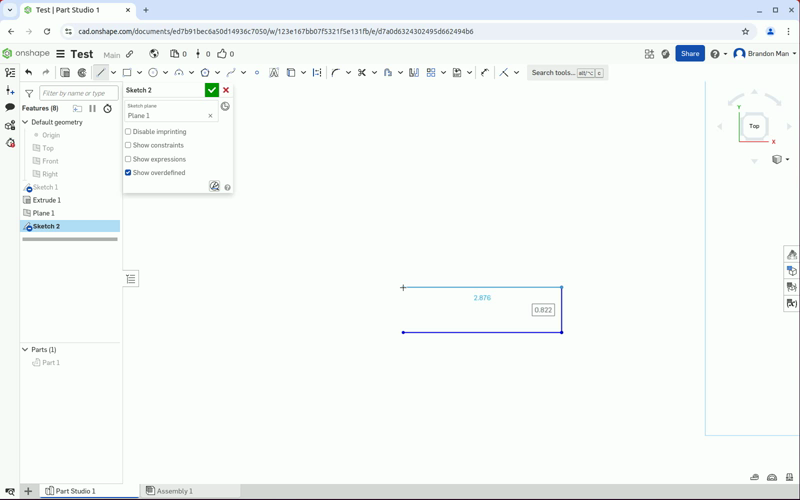
click(403, 287)
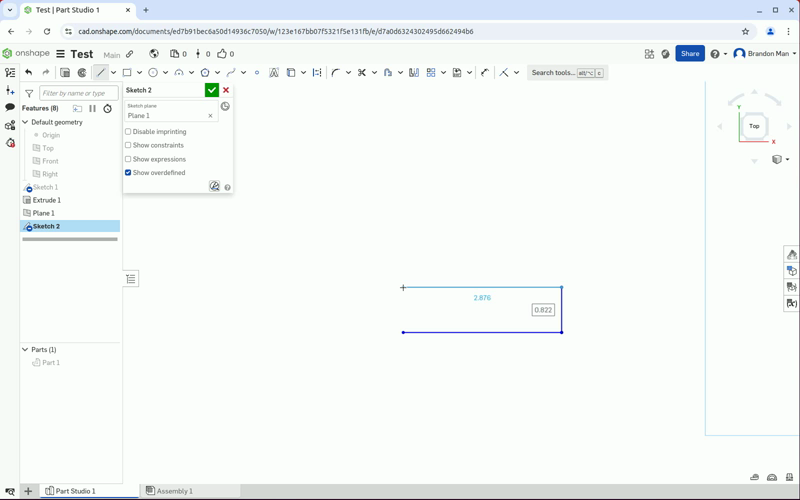
scroll(-6)
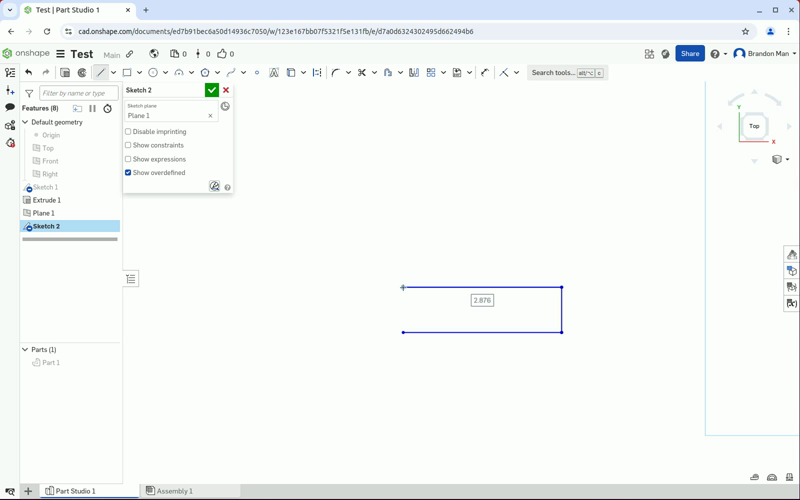
scroll(-6)
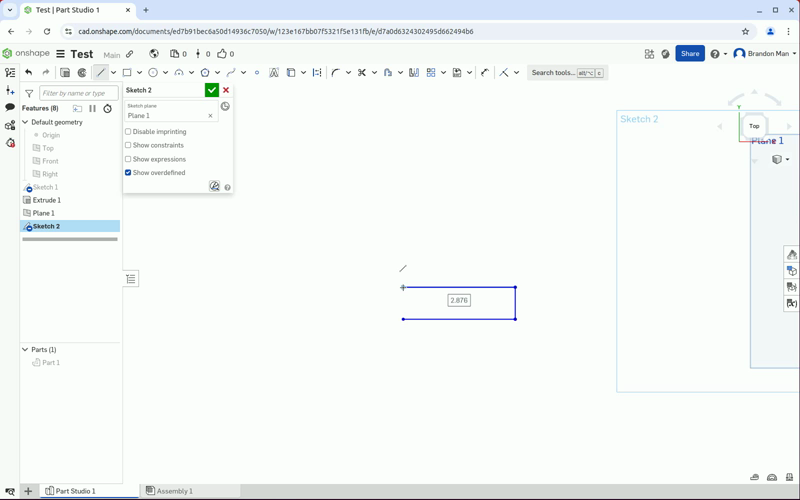
scroll(-6)
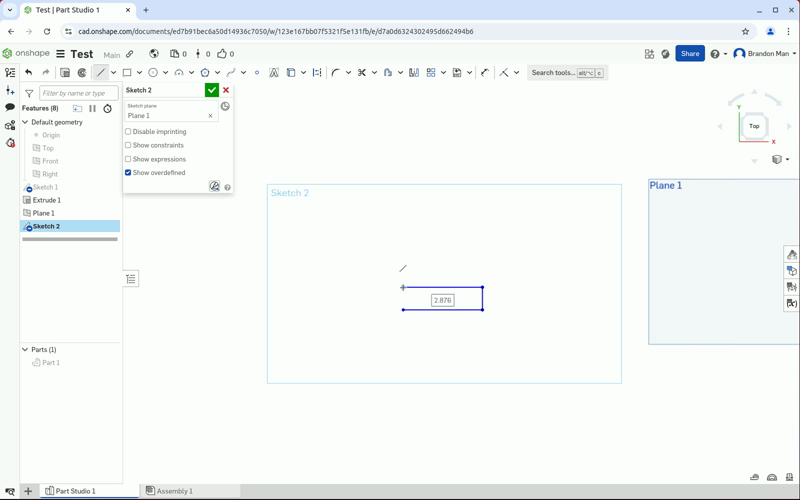
scroll(-6)
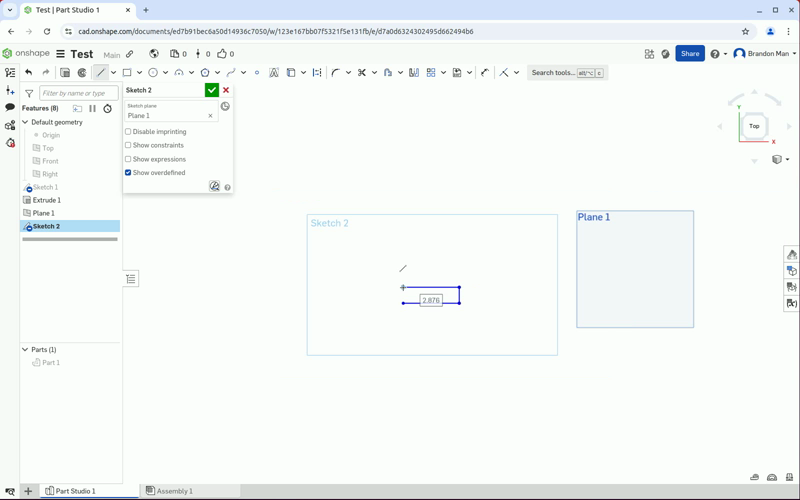
scroll(-6)
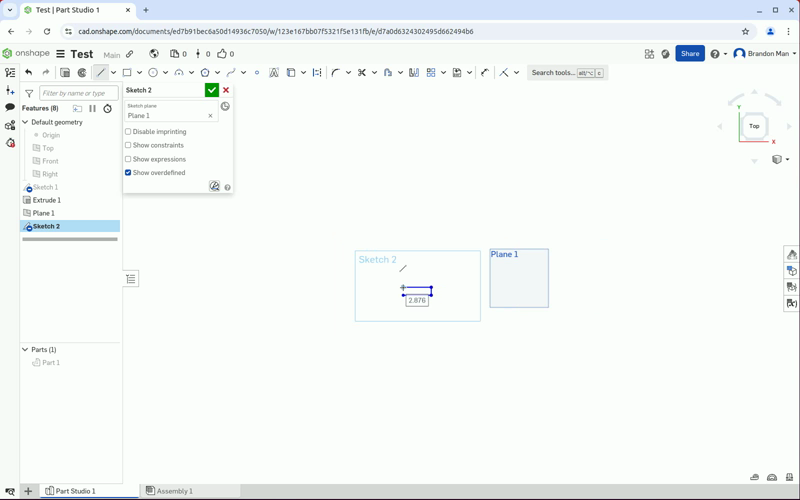
scroll(-6)
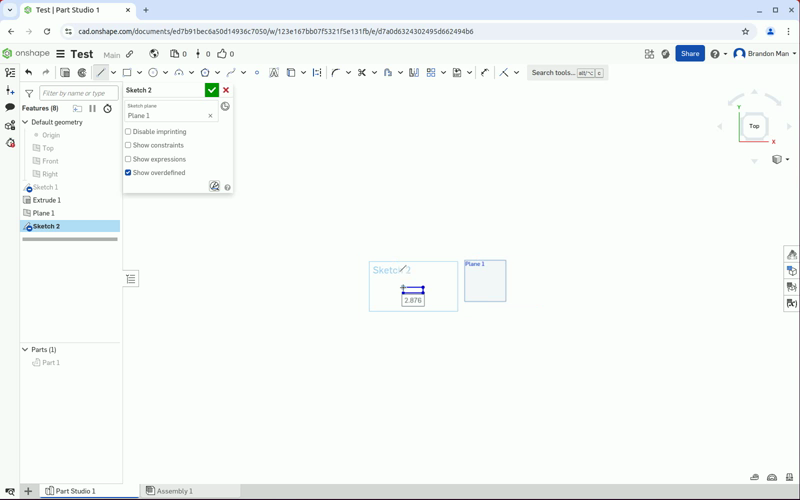
scroll(-6)
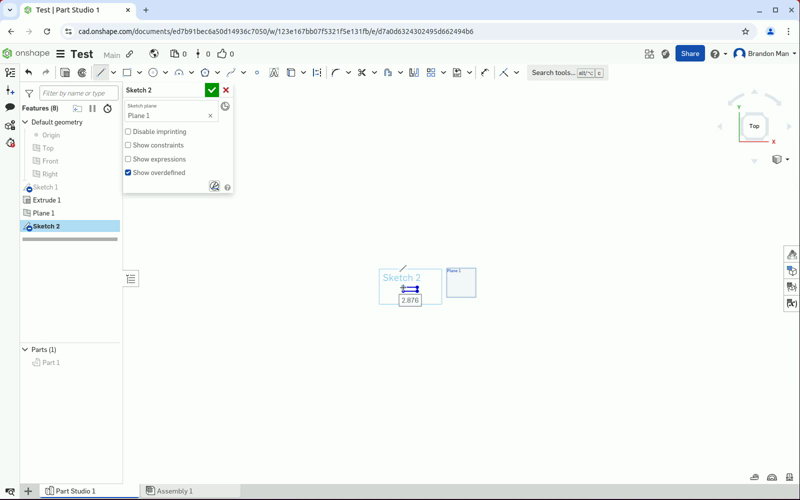
key_up(shift)
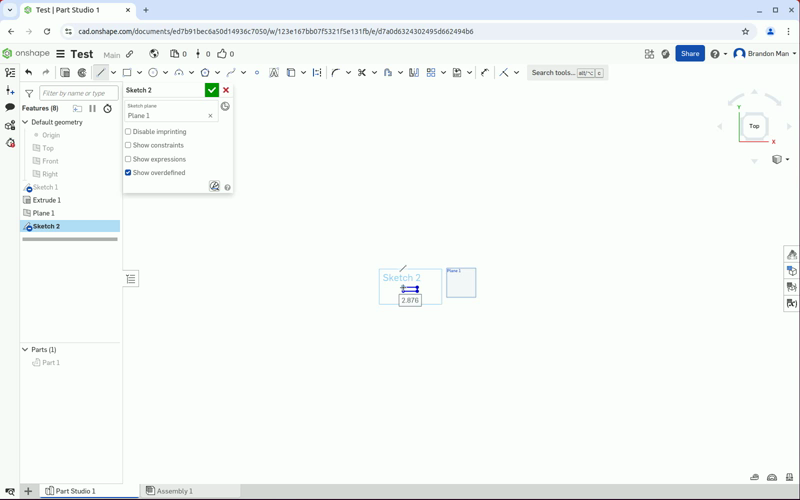
mouse_move(433, 287)
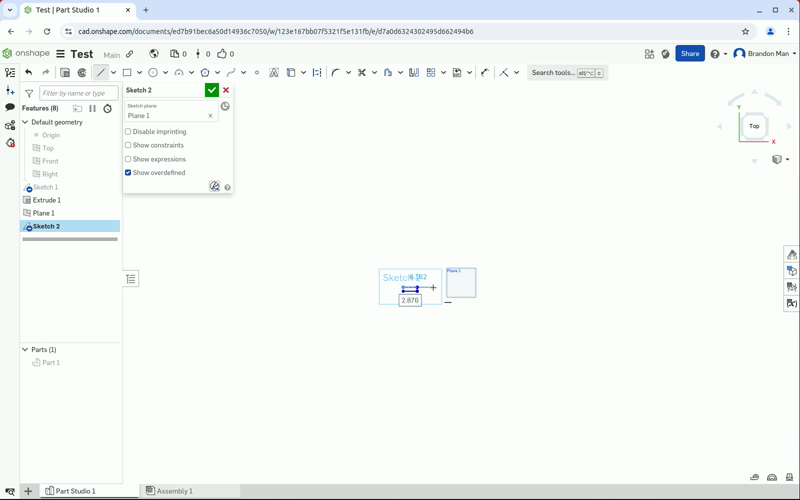
key_down(shift)
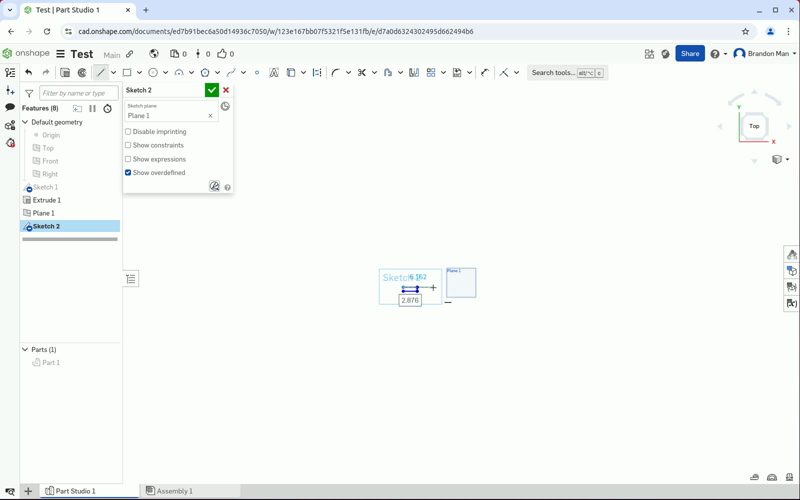
mouse_move(403, 291)
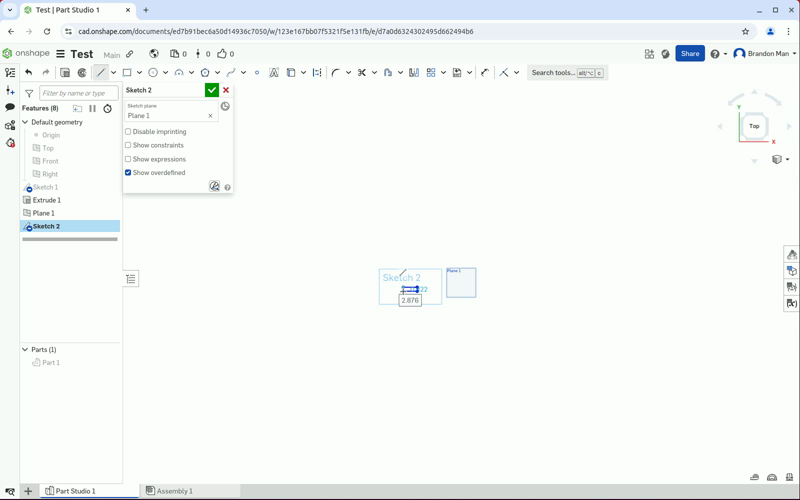
scroll(6)
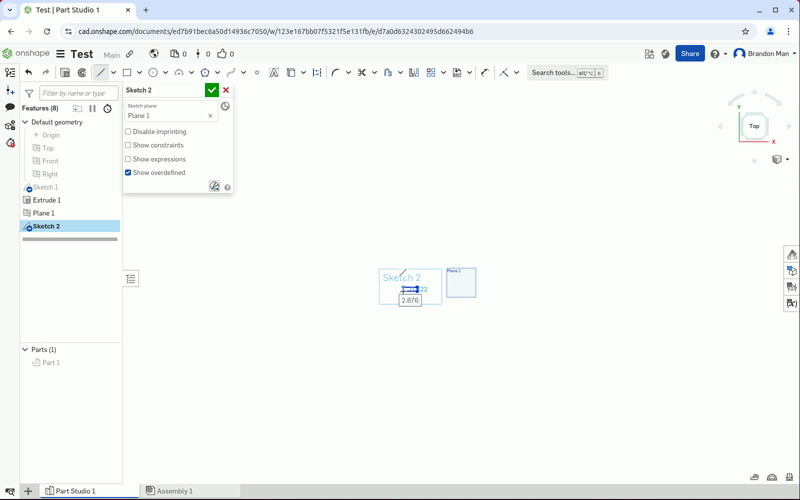
scroll(6)
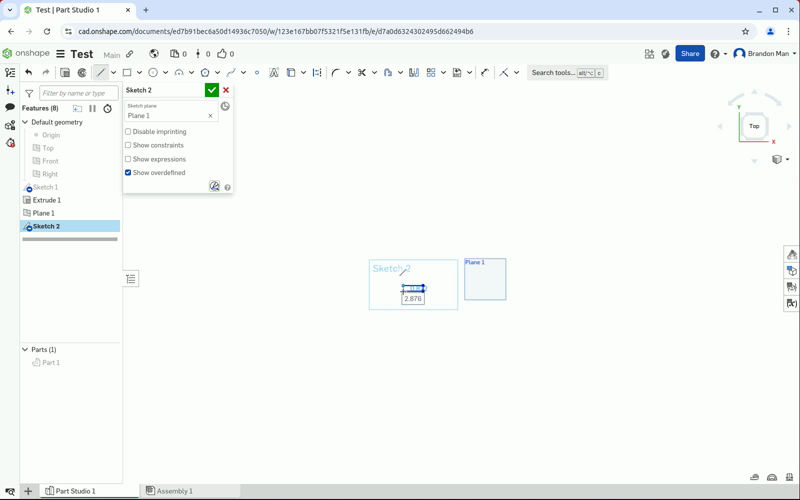
scroll(6)
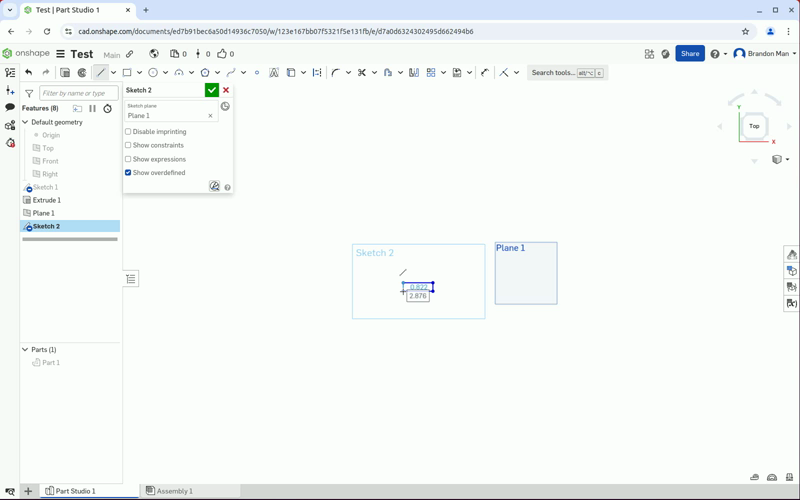
scroll(6)
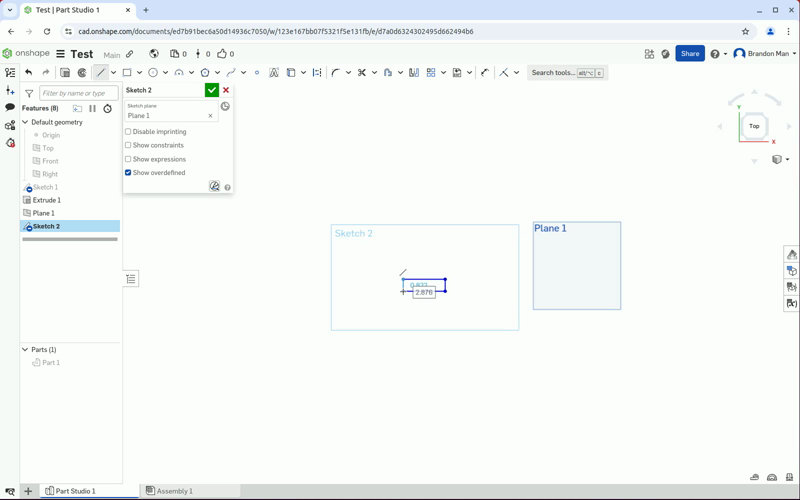
scroll(6)
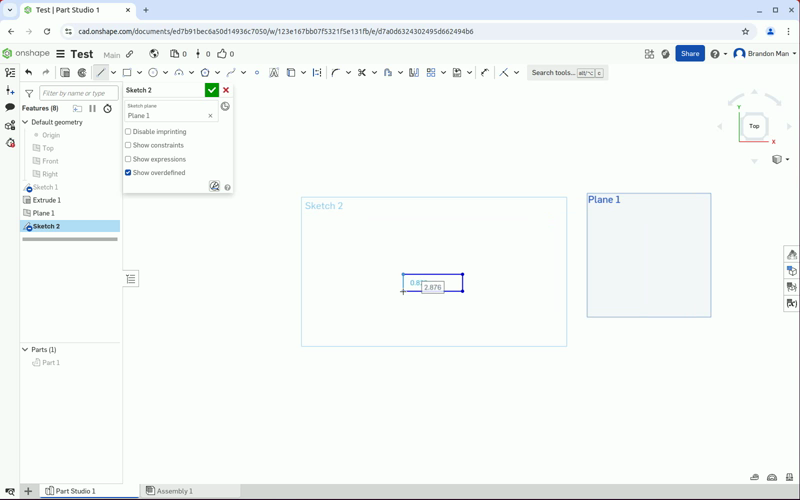
scroll(6)
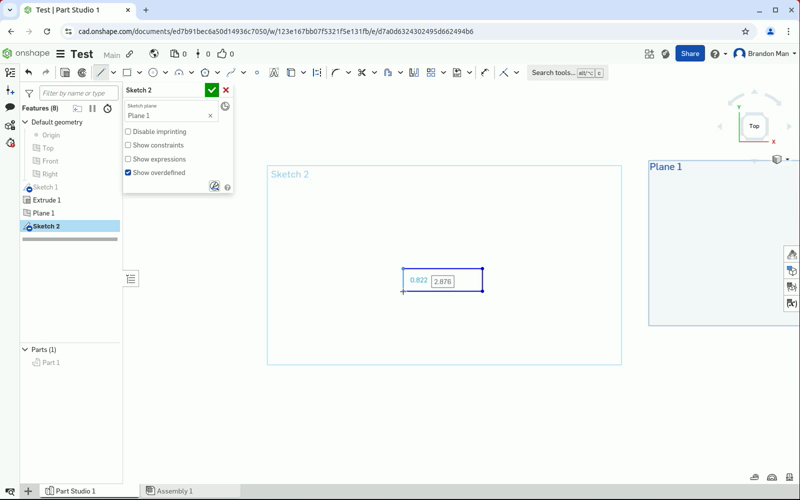
scroll(6)
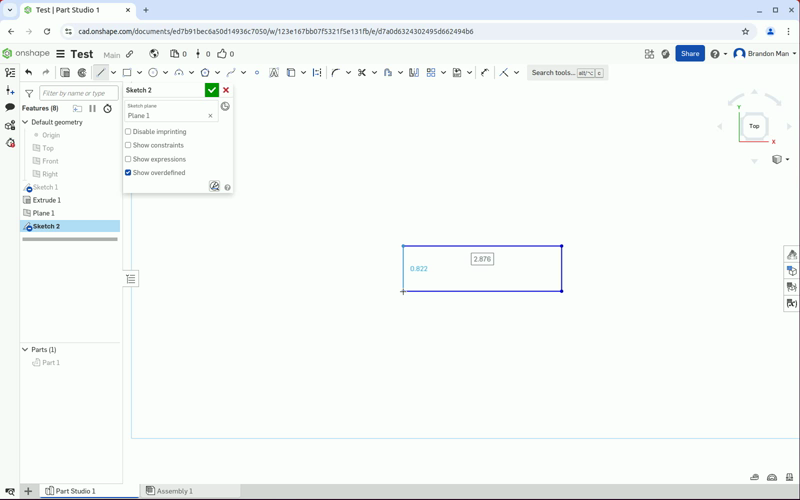
key_up(shift)
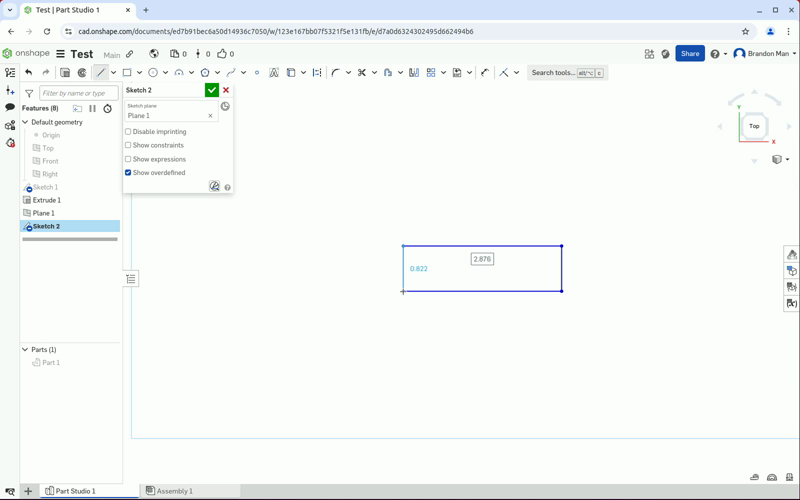
click(403, 291)
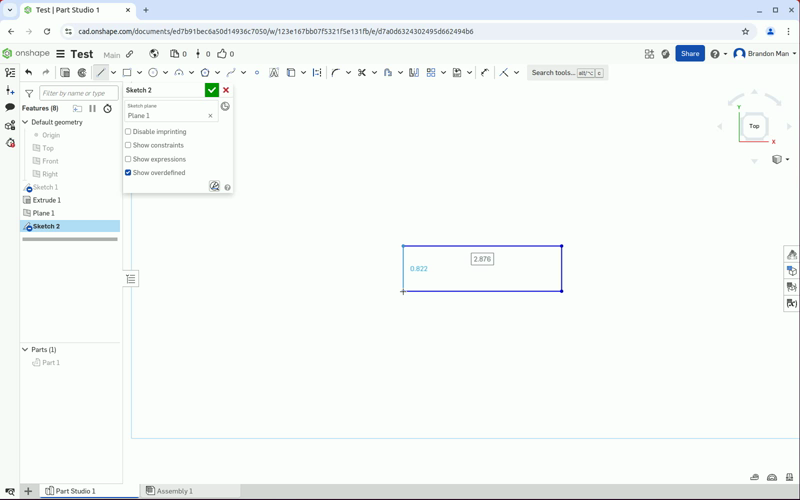
scroll(-6)
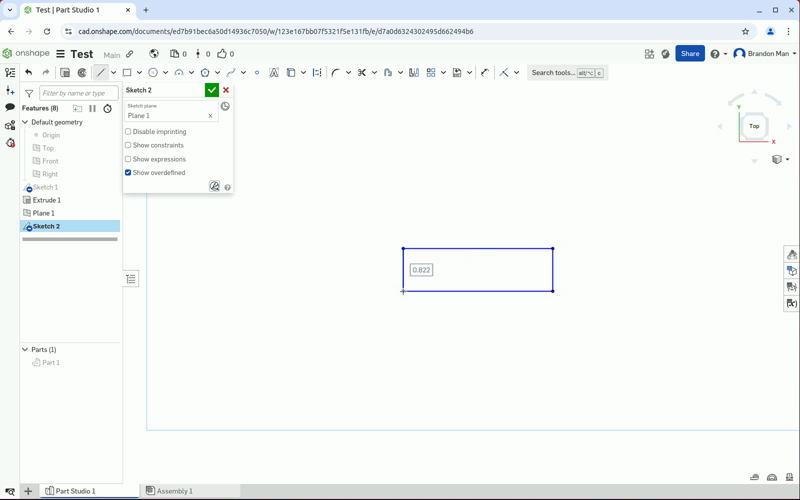
scroll(-6)
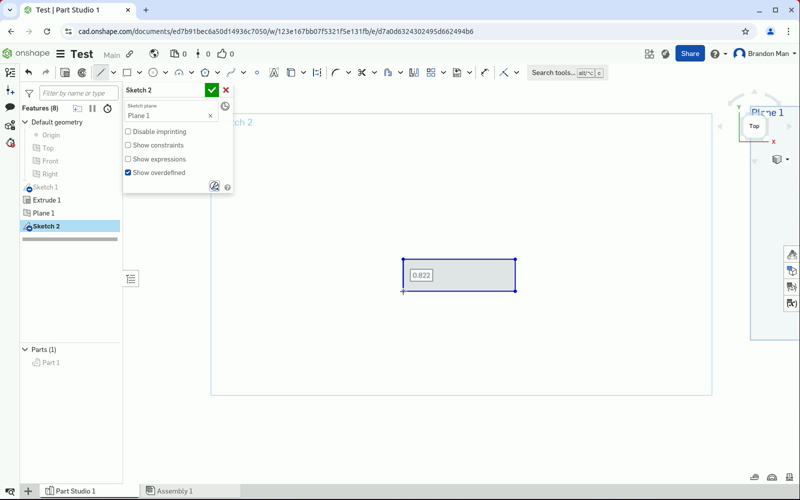
scroll(-6)
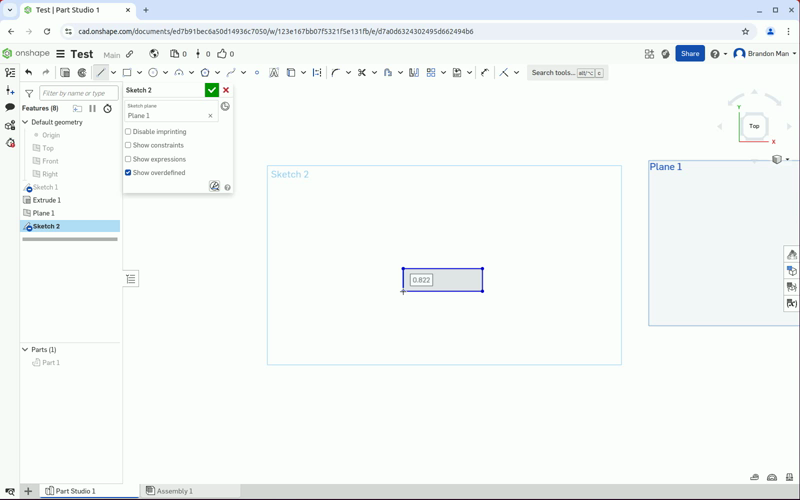
scroll(-6)
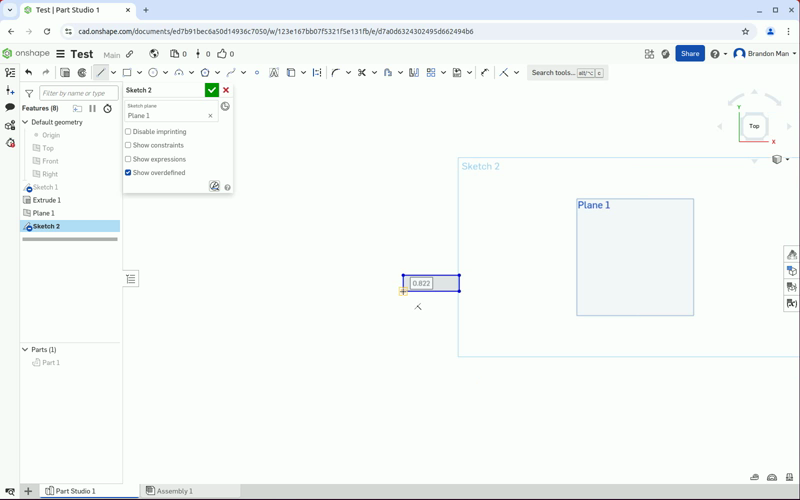
scroll(-6)
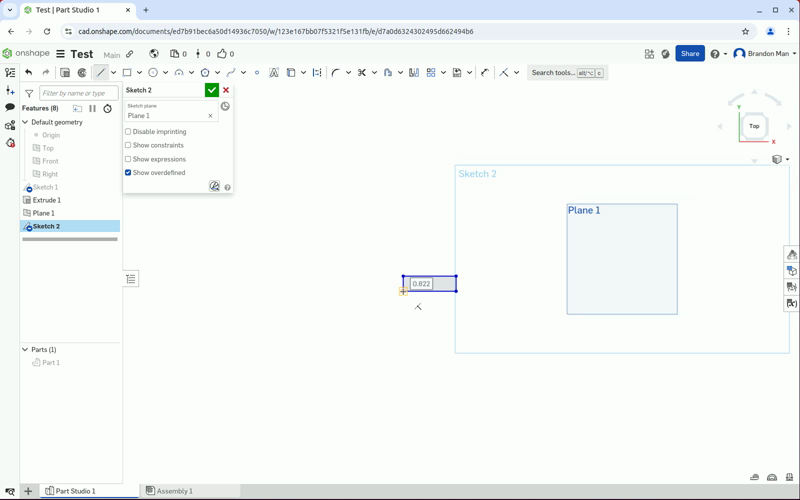
scroll(-6)
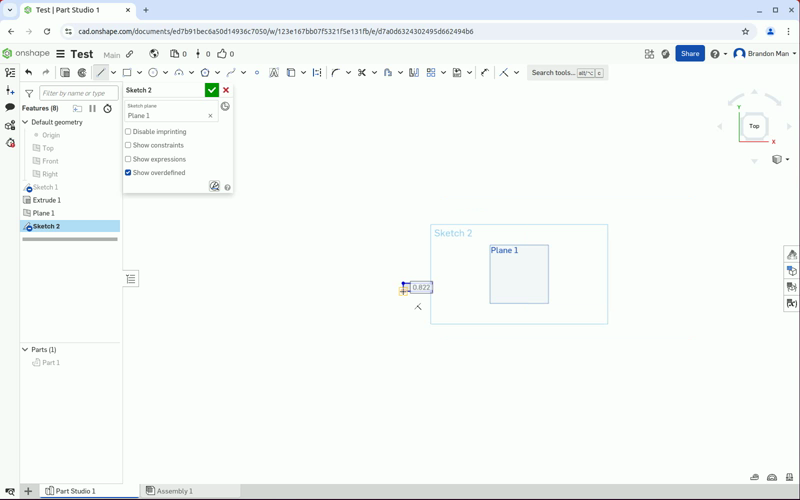
scroll(-6)
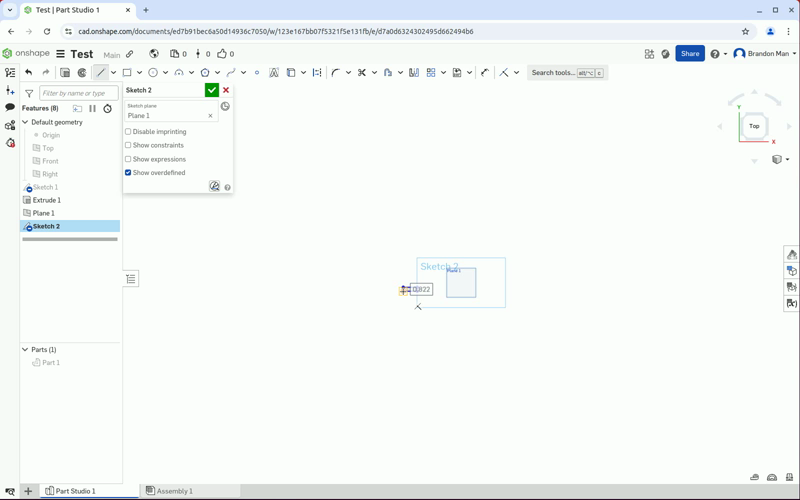
key(esc)
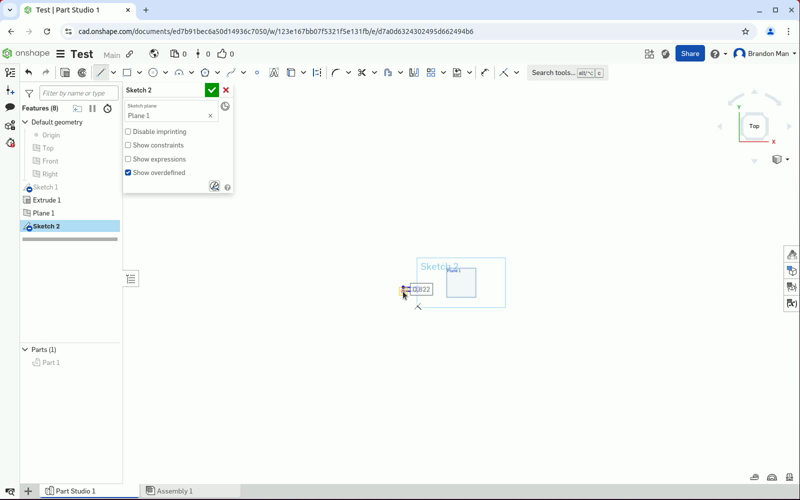
mouse_move(413, 290)
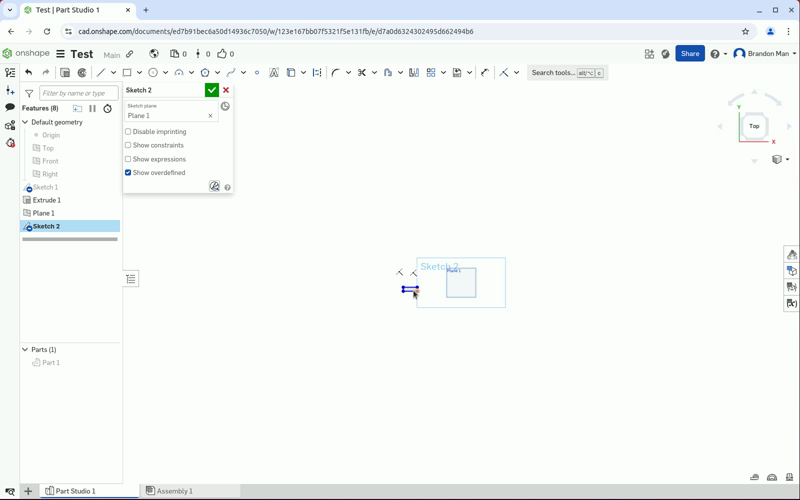
scroll(6)
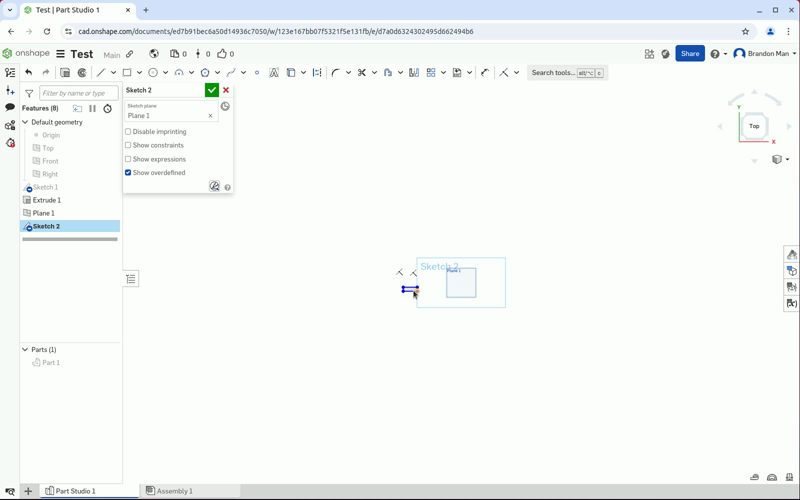
scroll(6)
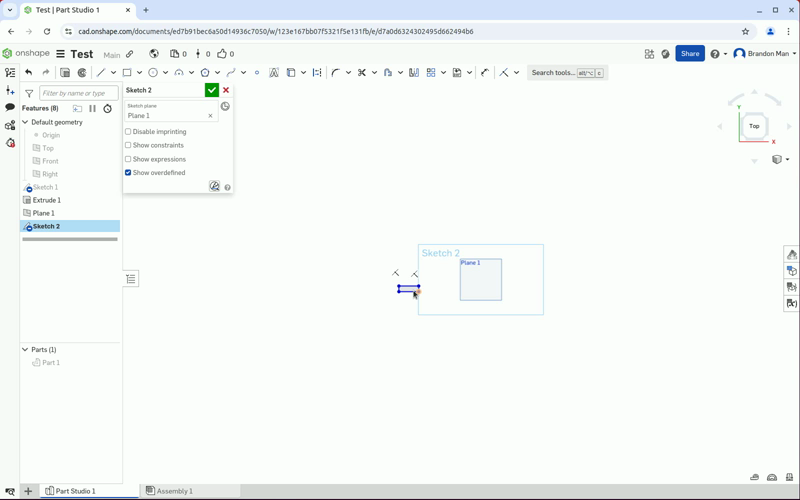
scroll(6)
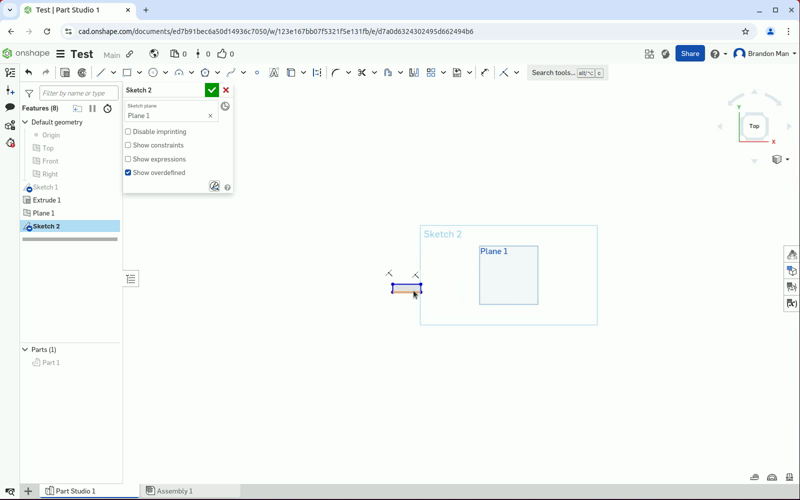
scroll(6)
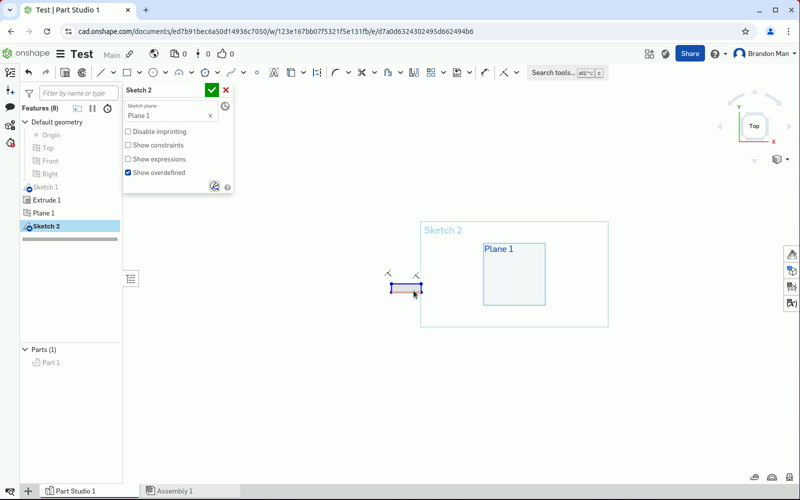
scroll(6)
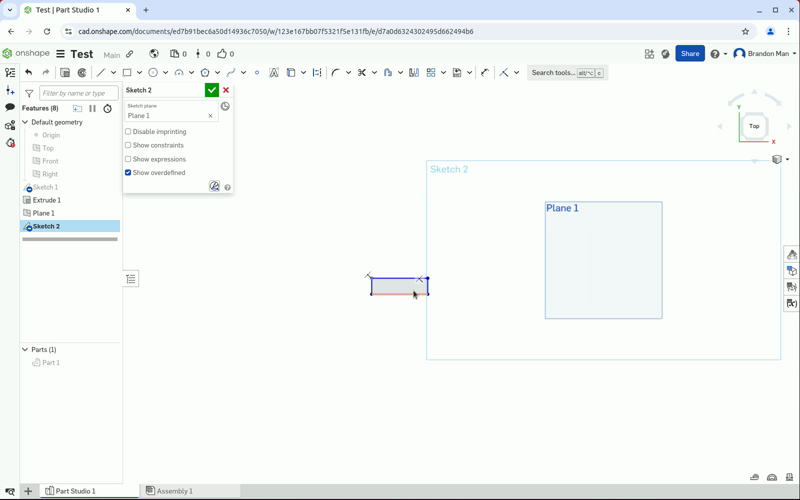
scroll(6)
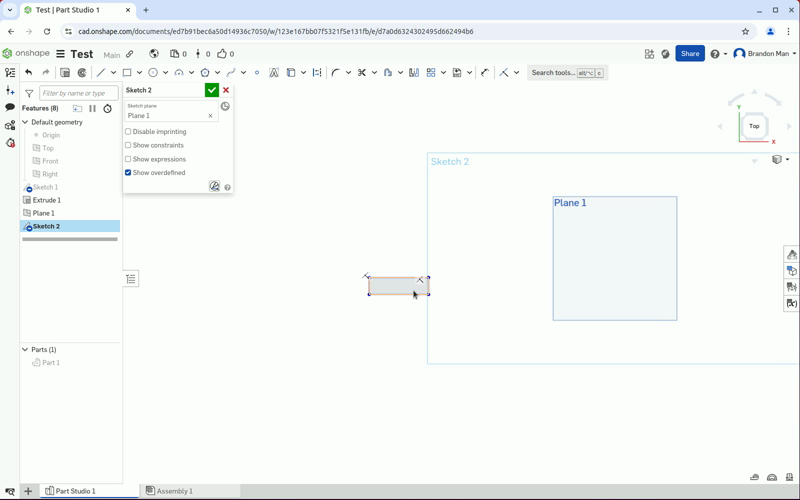
scroll(6)
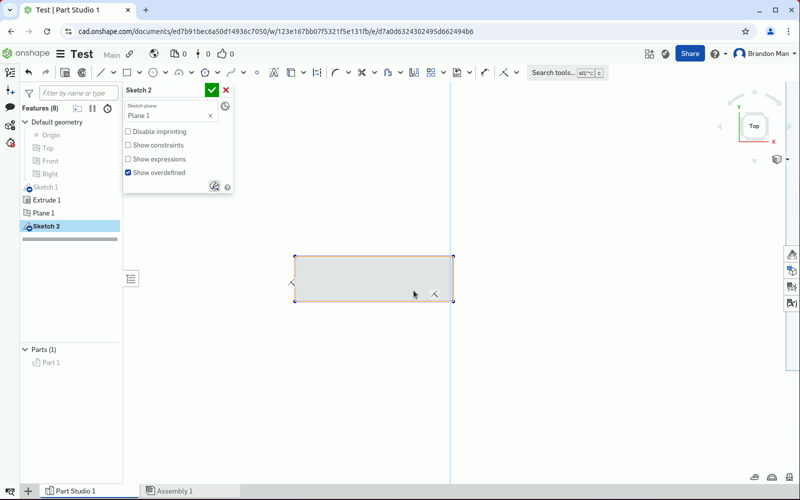
click(413, 290)
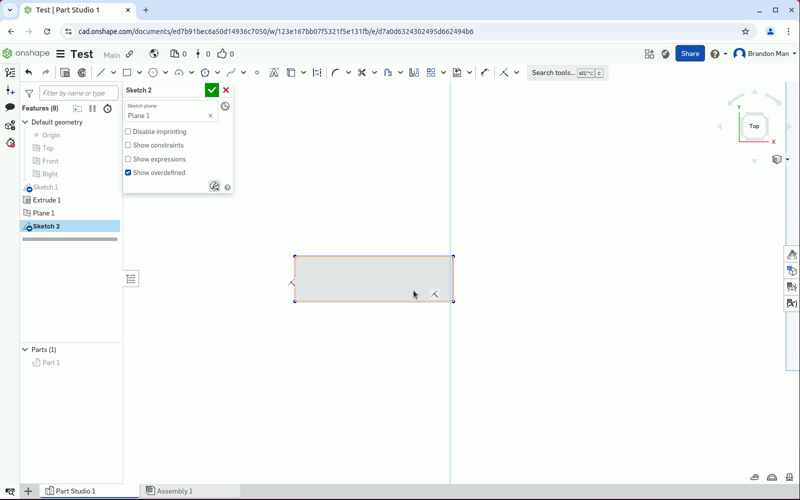
scroll(-6)
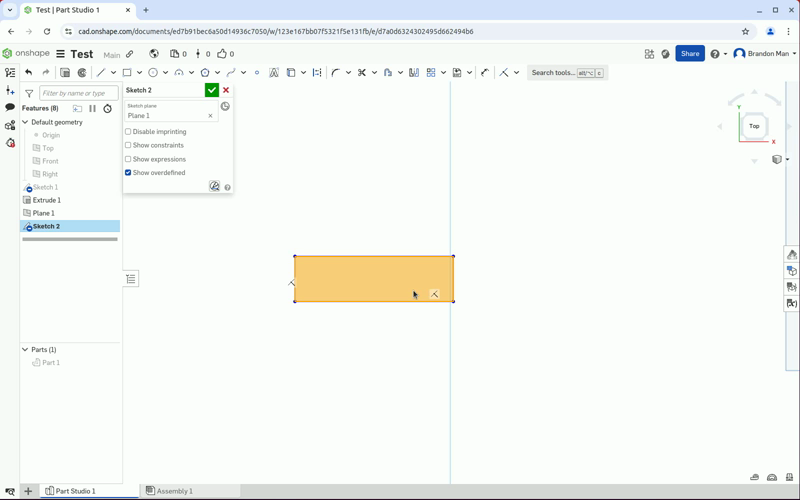
scroll(-6)
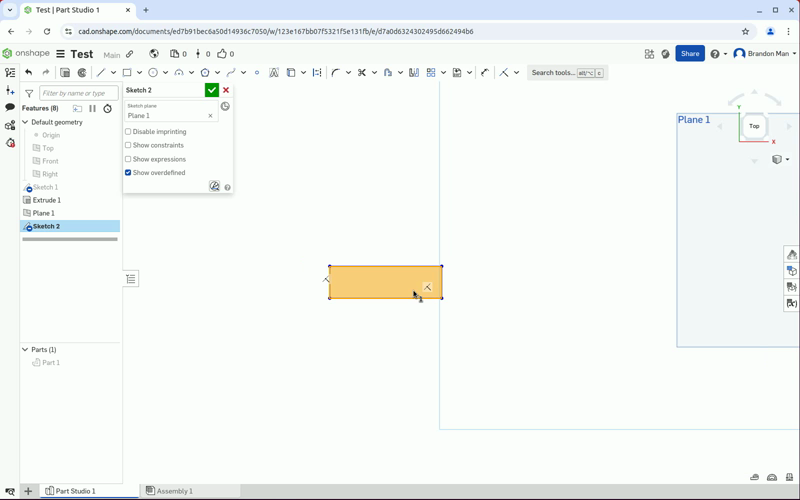
scroll(-6)
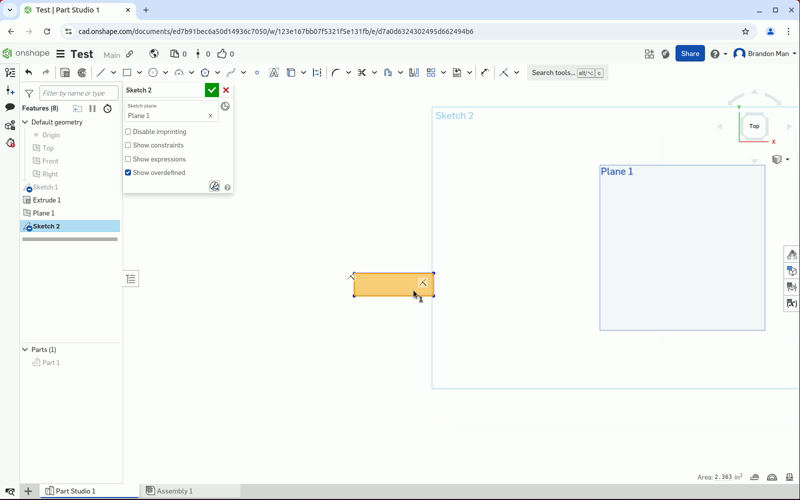
scroll(-6)
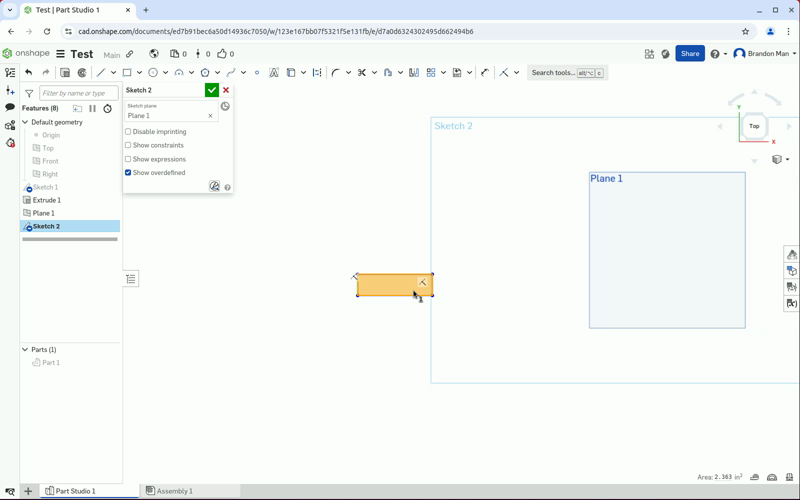
scroll(-6)
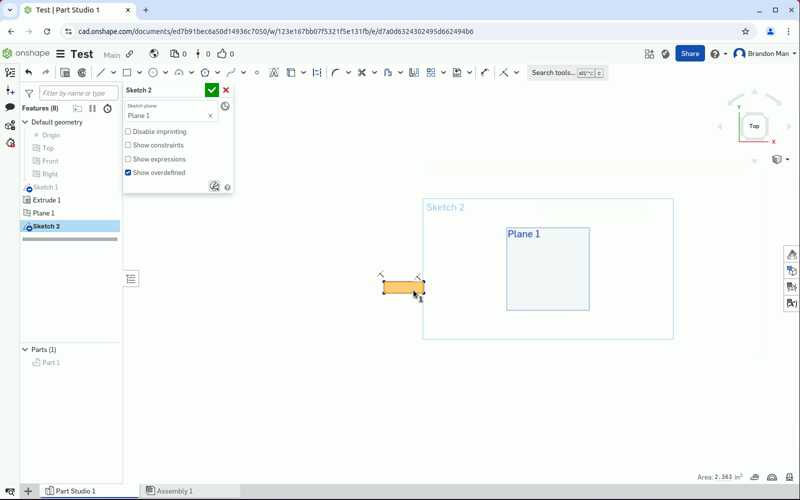
scroll(-6)
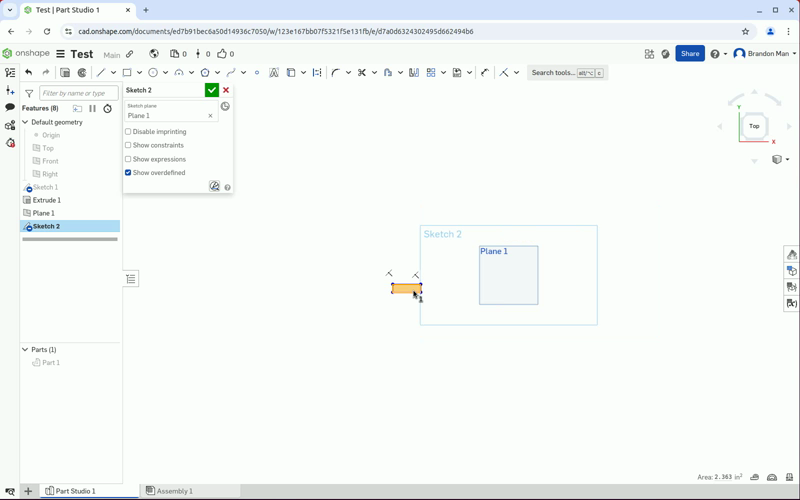
scroll(-6)
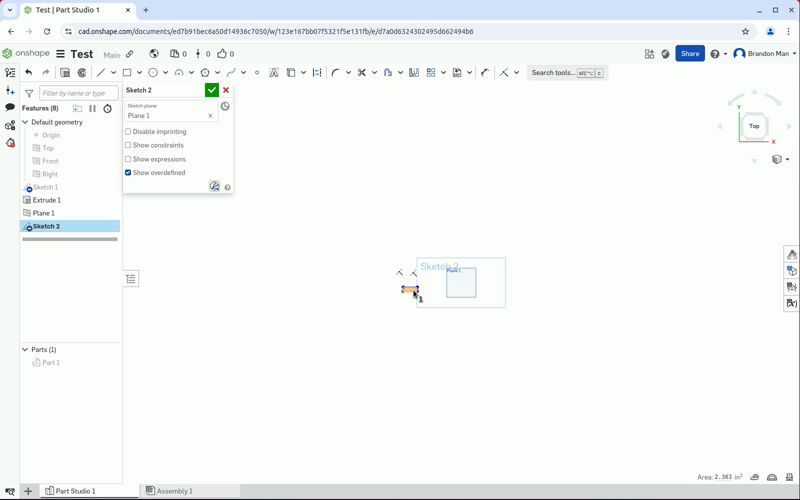
mouse_move(73, 352)
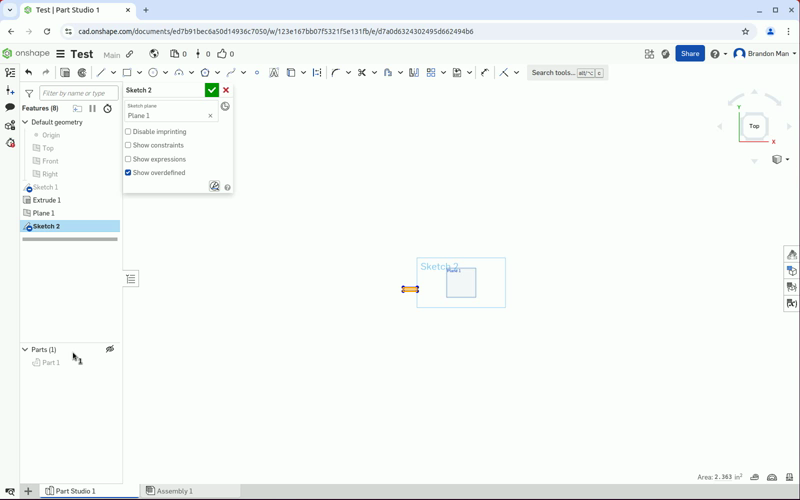
key(shift+y)
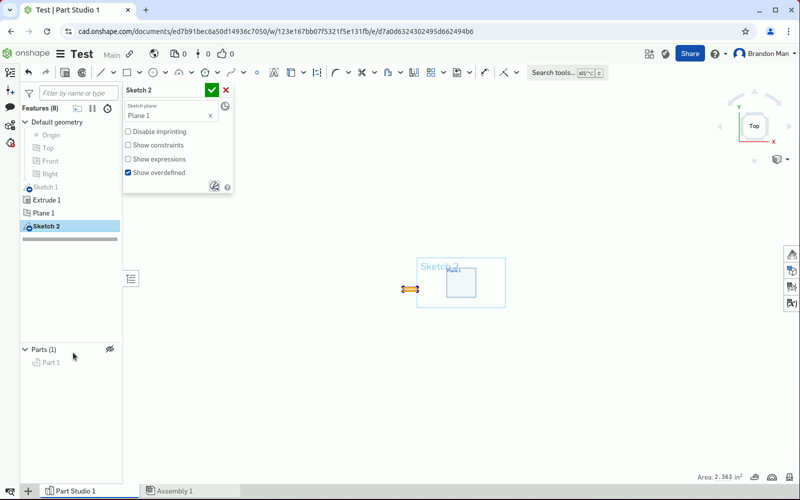
key(shift+e)
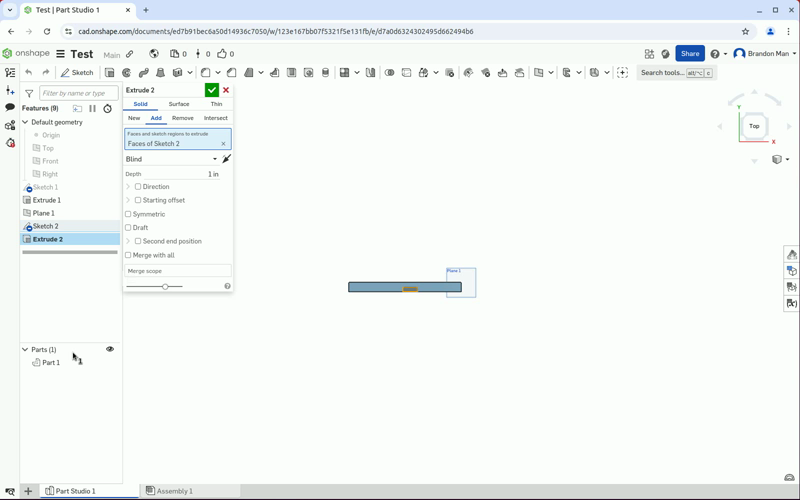
mouse_move(143, 106)
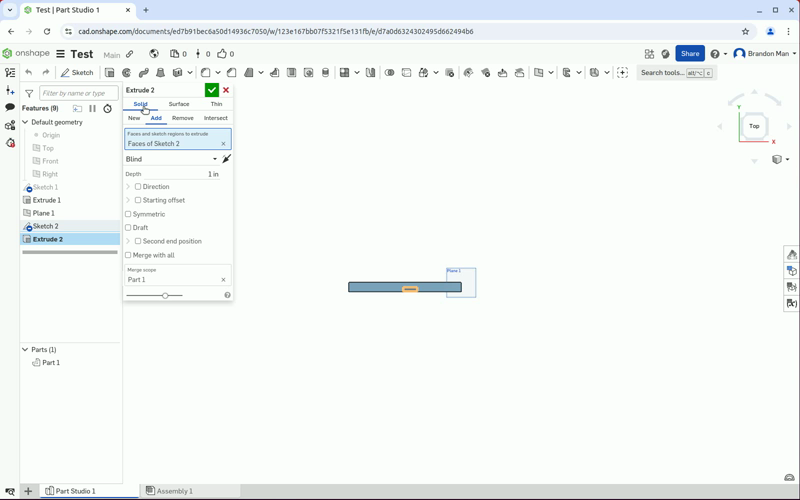
click(143, 106)
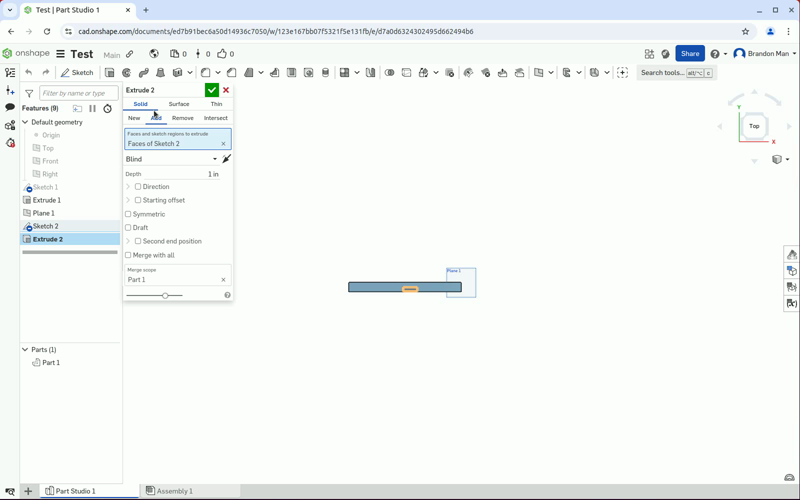
mouse_move(186, 120)
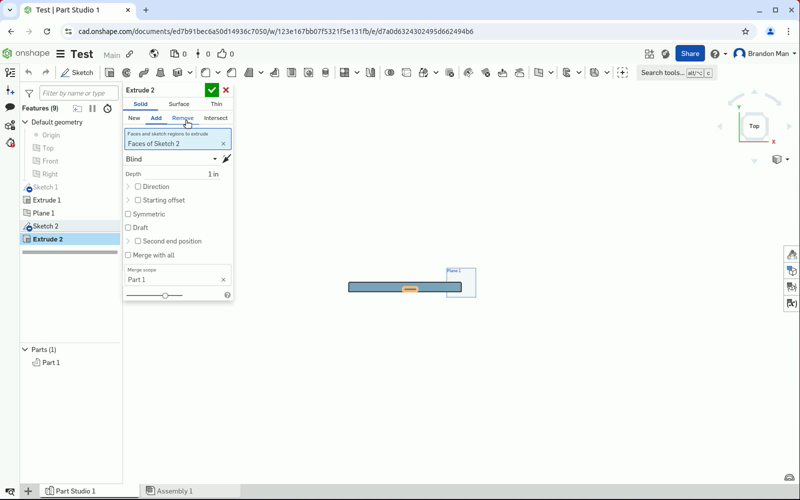
click(186, 120)
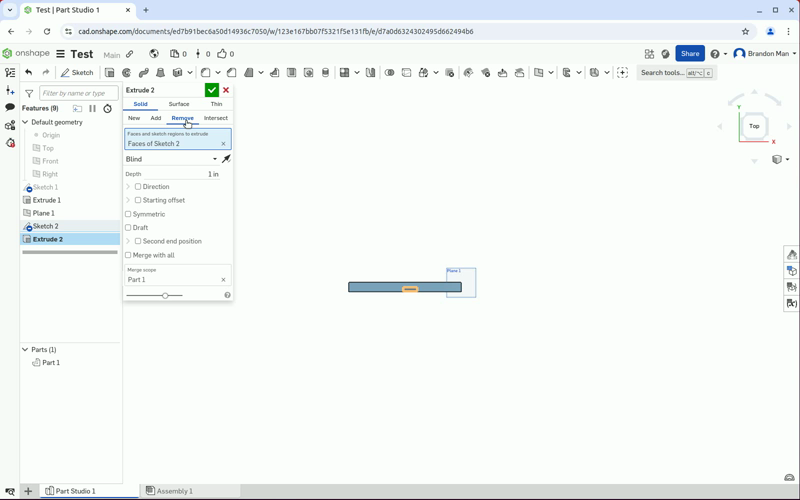
key(tab, 4)
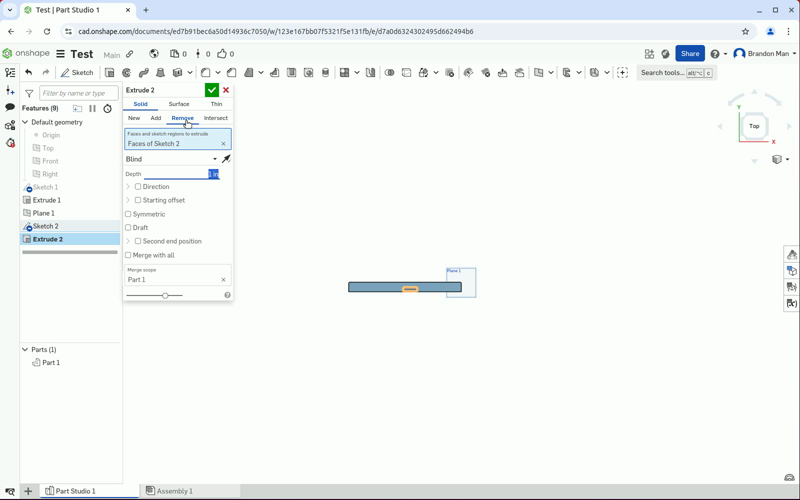
text(0.722)
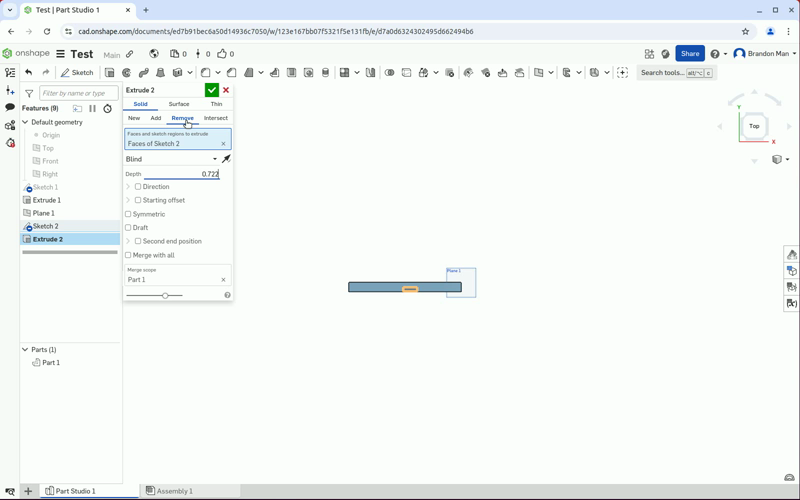
key(tab, 6)
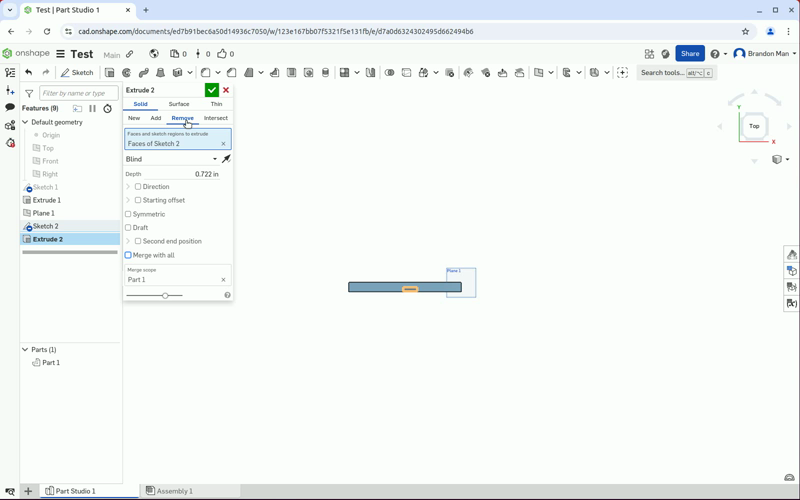
key(space)
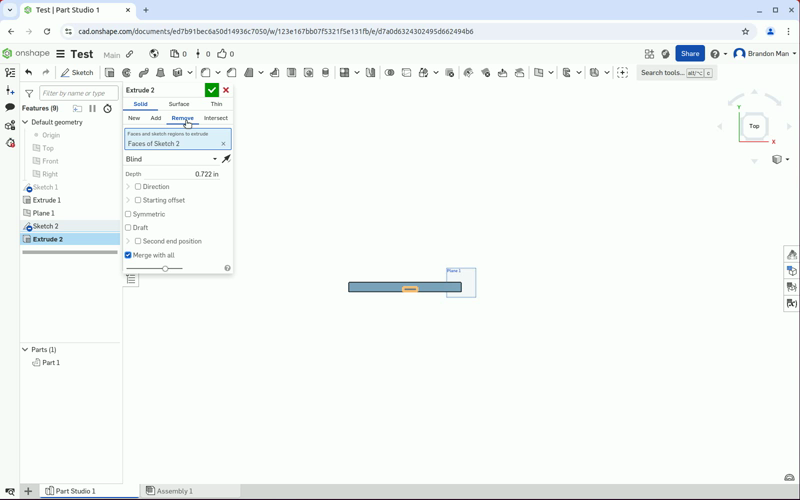
key(enter)
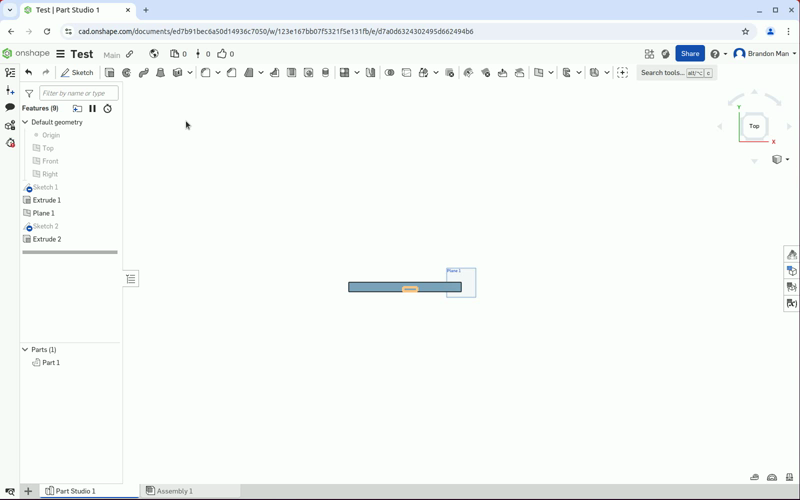
key(shift+h)
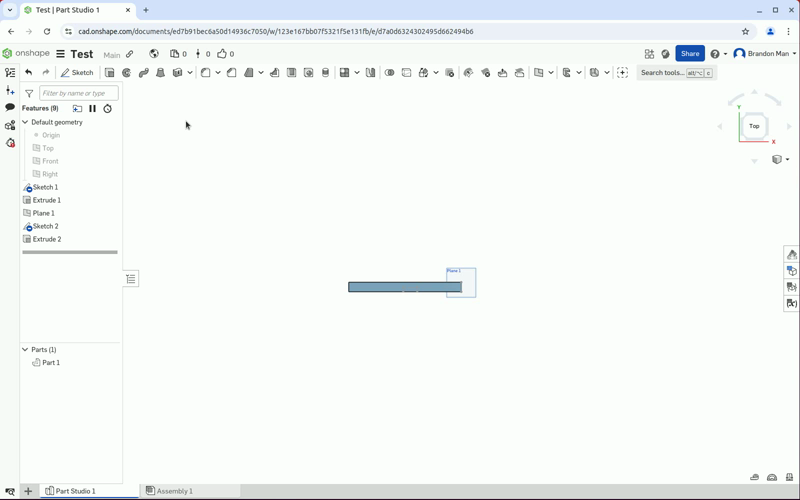
key(shift+h)
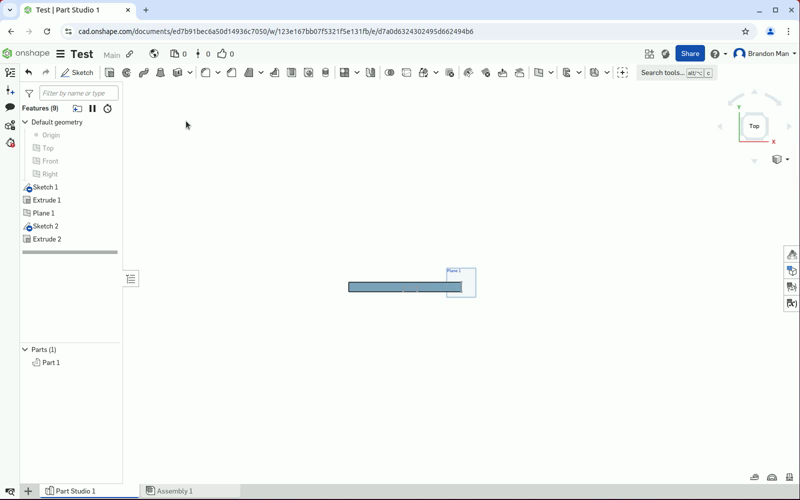
key(shift+7)
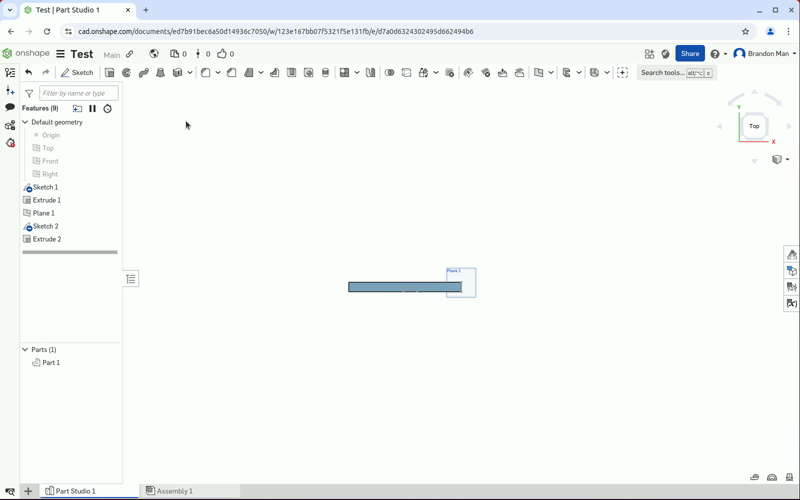
key(up, 3)
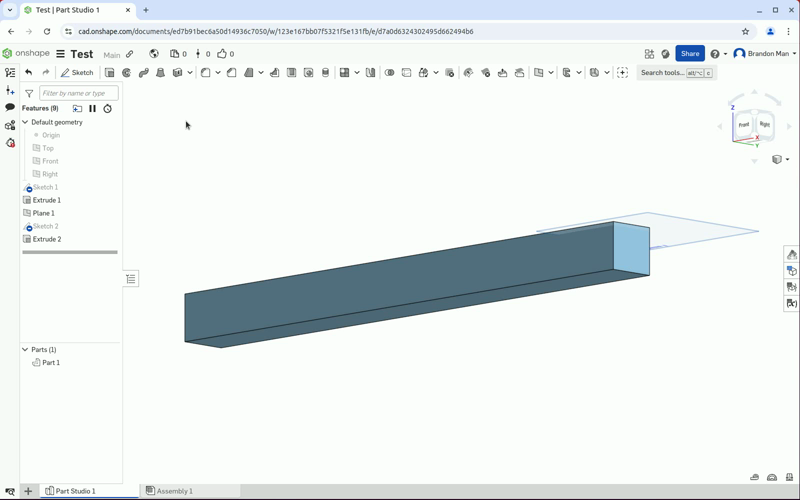
key(left, 3)
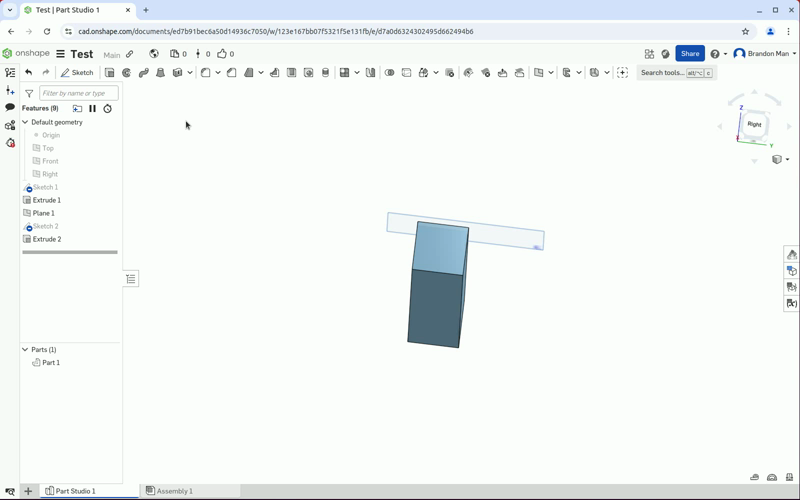
key(right, 3)
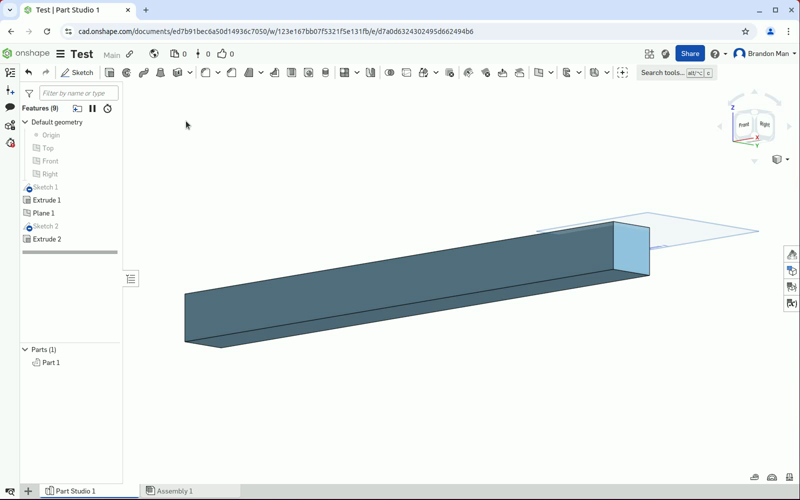
key(down, 3)
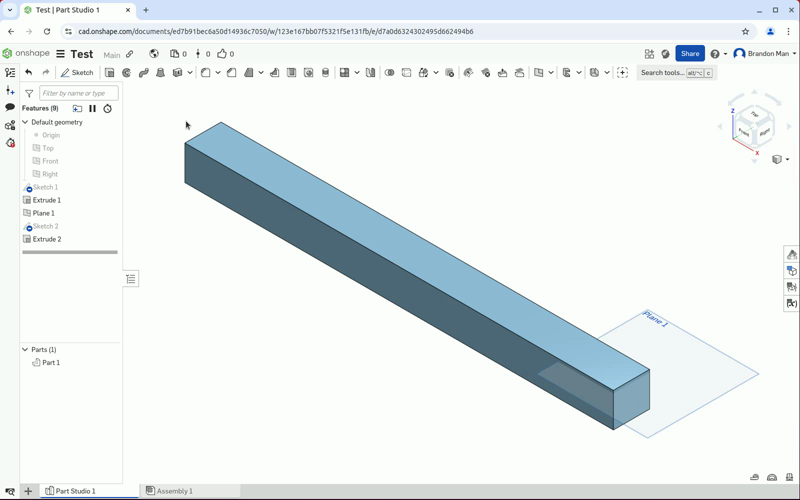
mouse_move(73, 189)
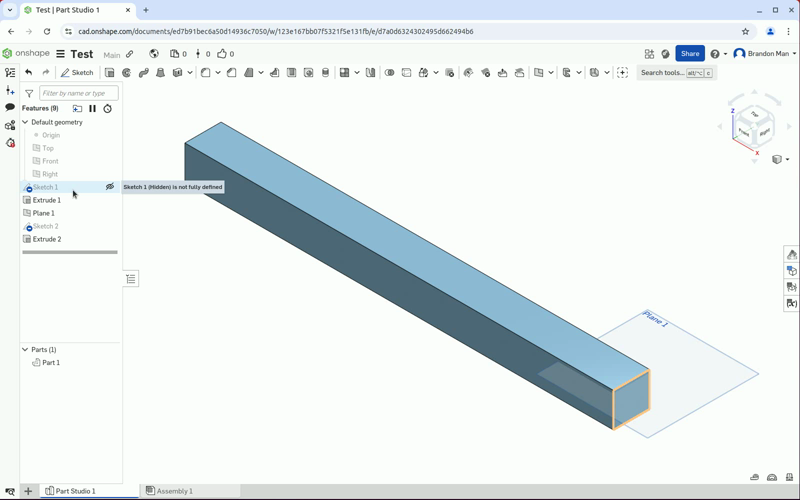
click(73, 189)